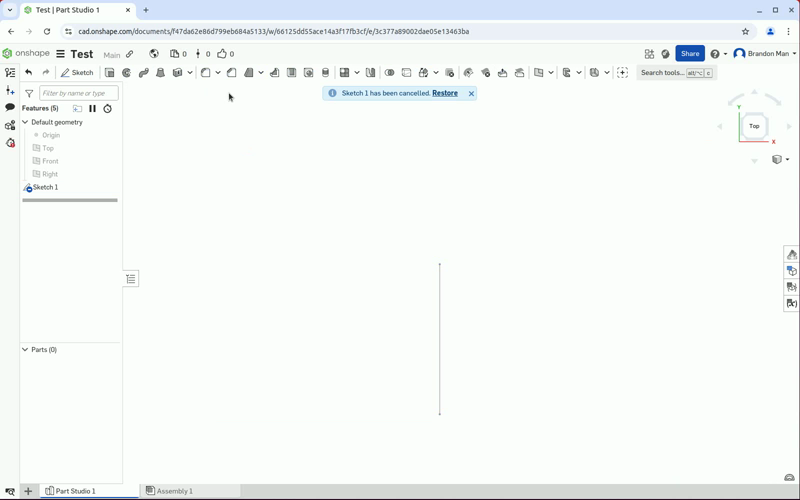
key(shift+h)
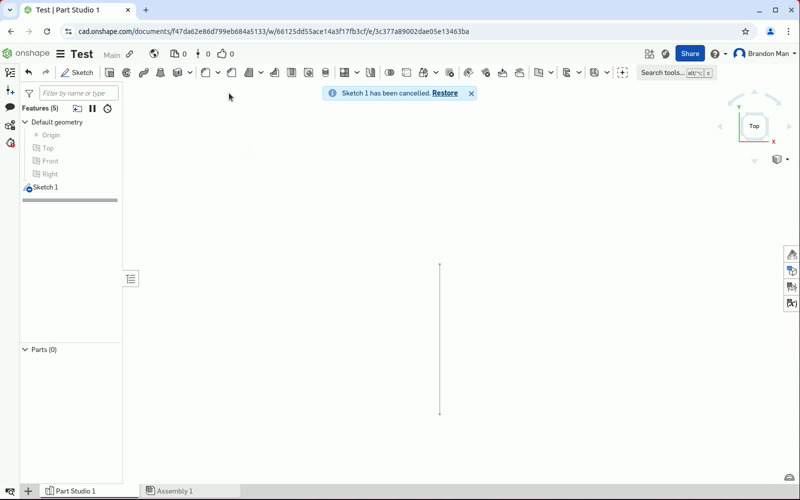
key(shift+s)
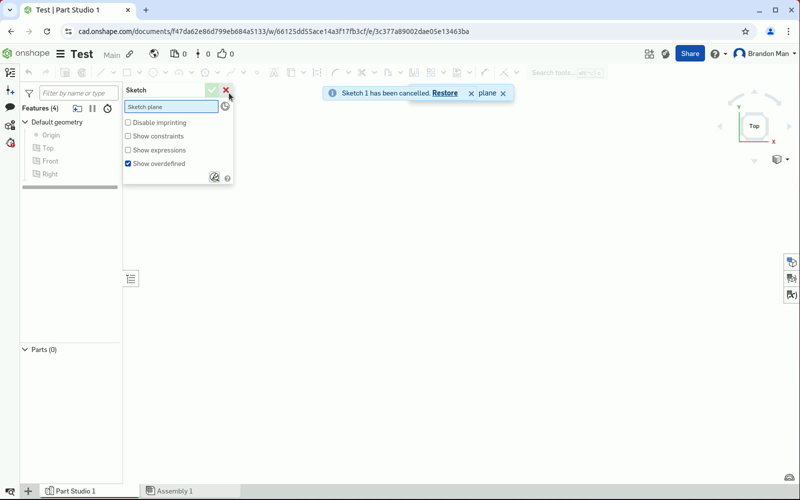
mouse_move(73, 150)
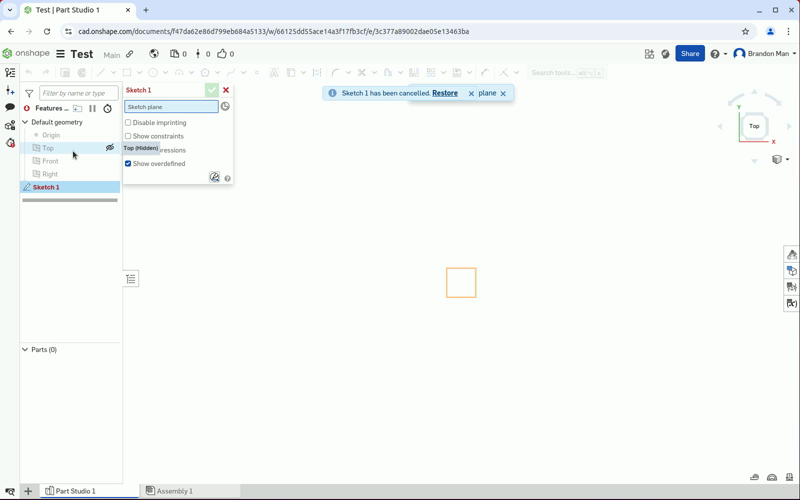
click(73, 150)
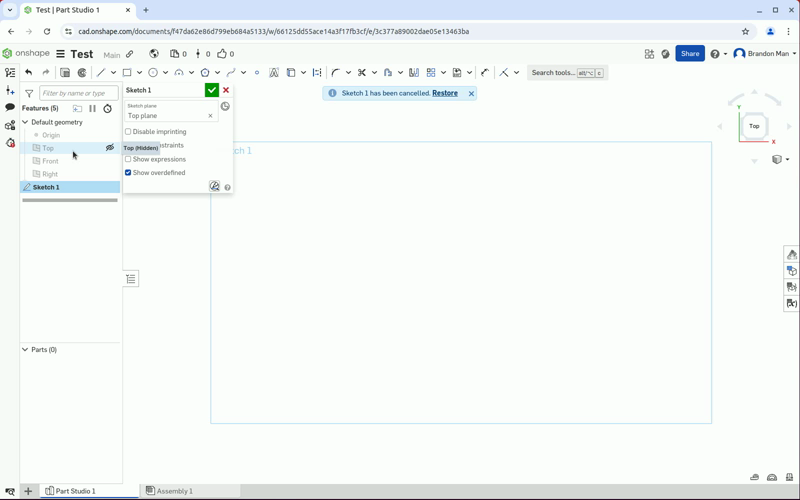
mouse_move(73, 352)
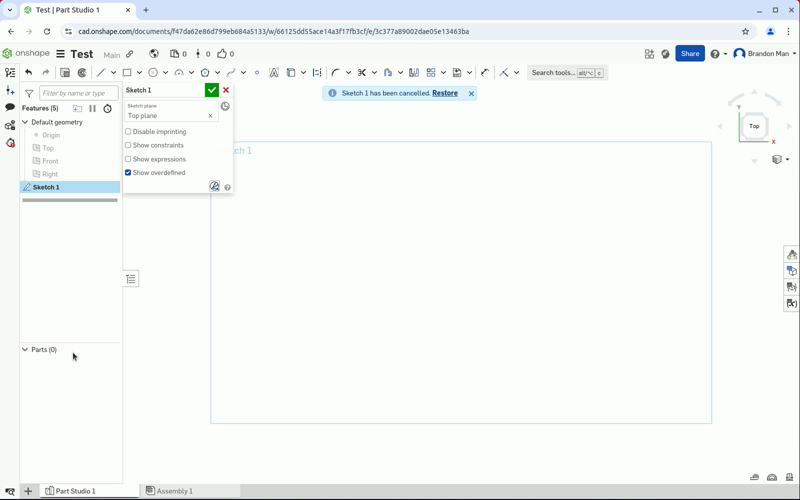
key(y)
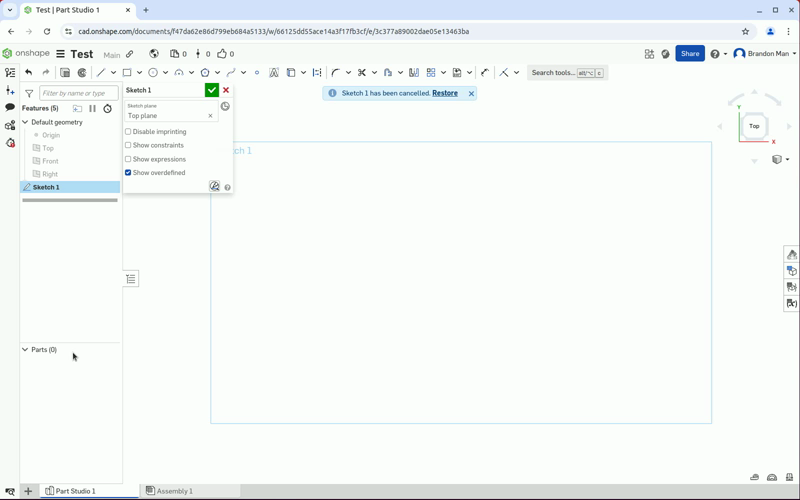
key(l)
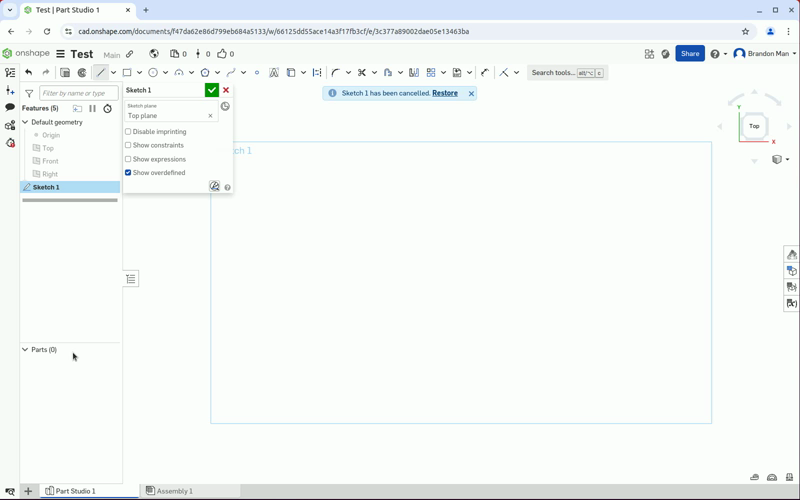
key_down(shift)
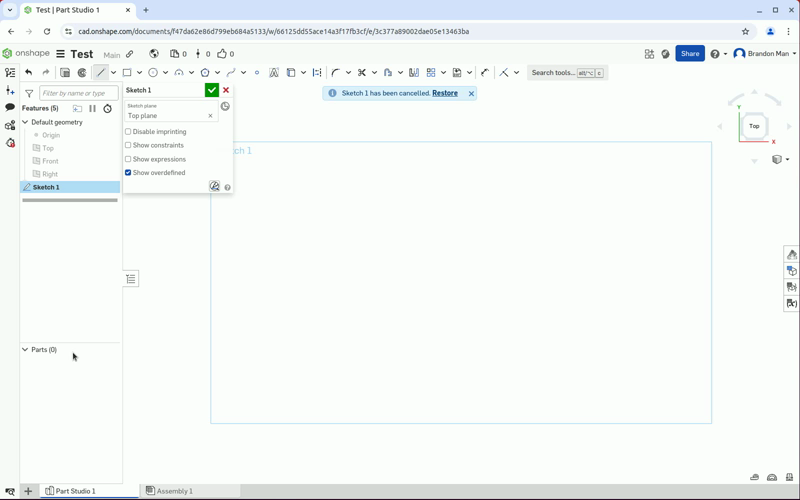
mouse_move(412, 282)
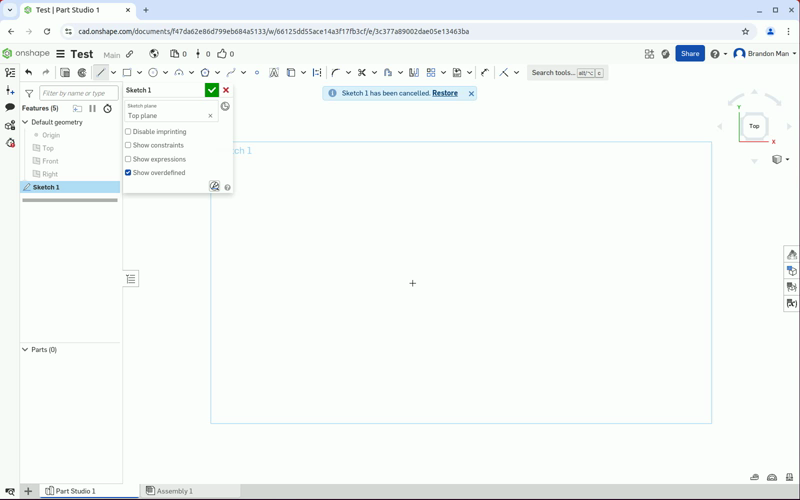
click(412, 282)
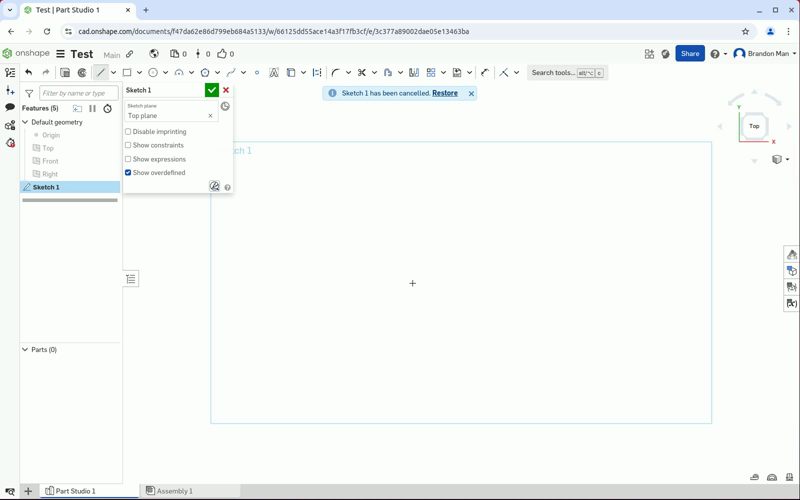
key_up(shift)
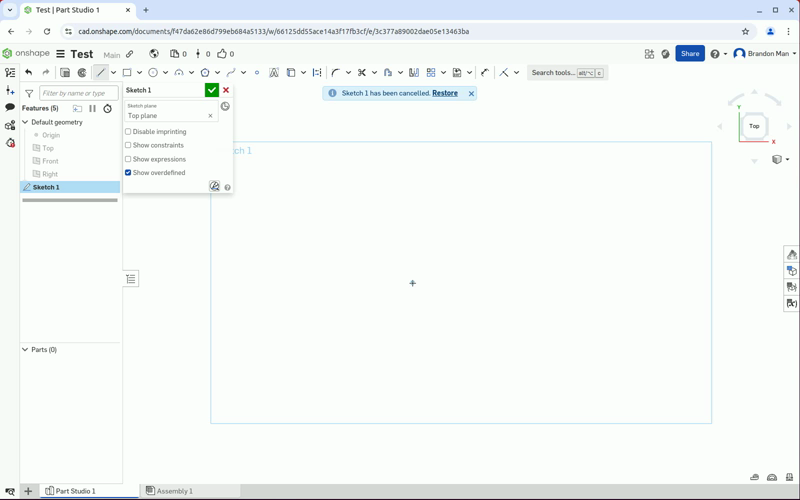
key_down(shift)
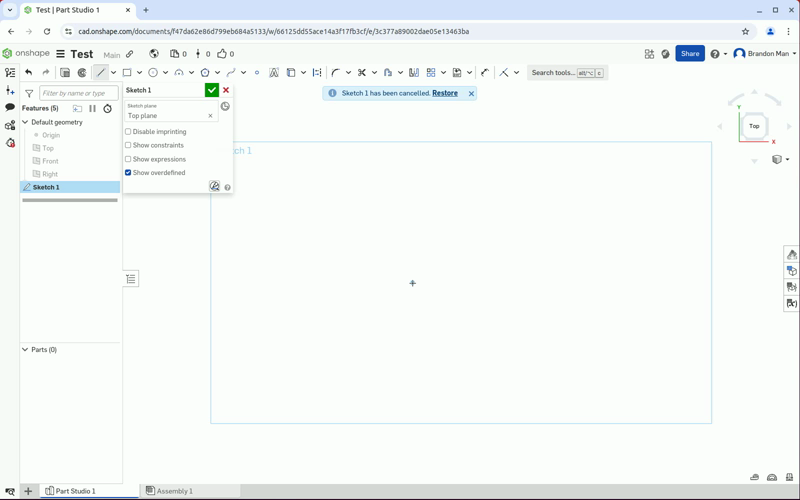
mouse_move(442, 282)
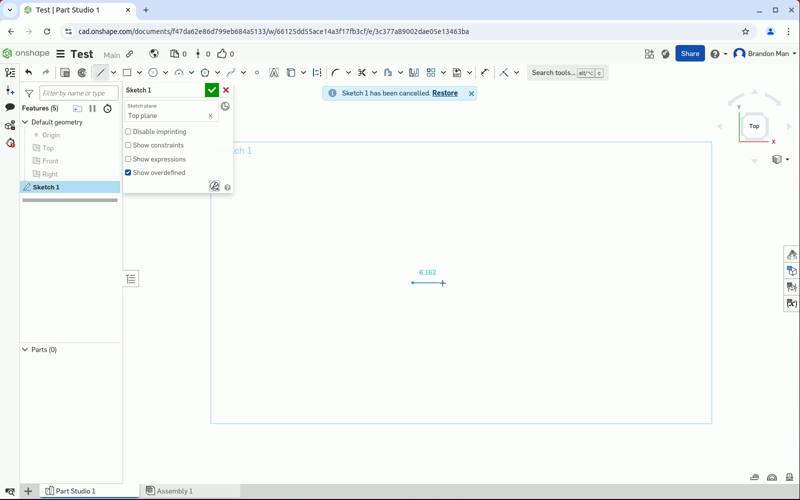
mouse_move(460, 282)
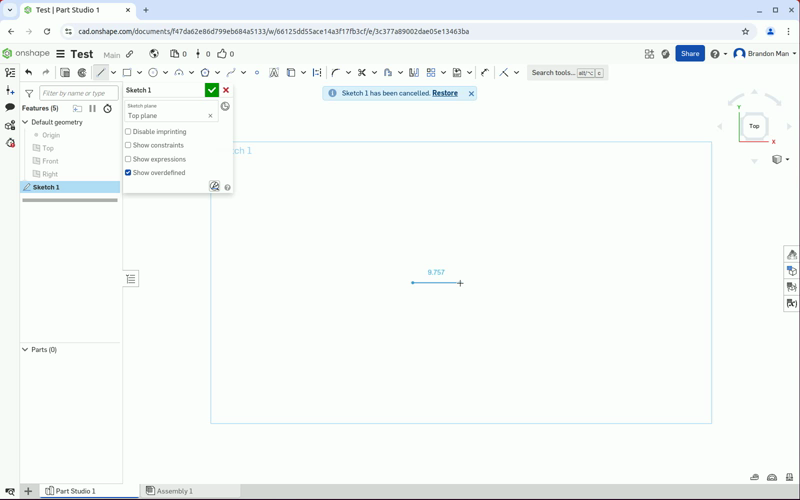
click(460, 282)
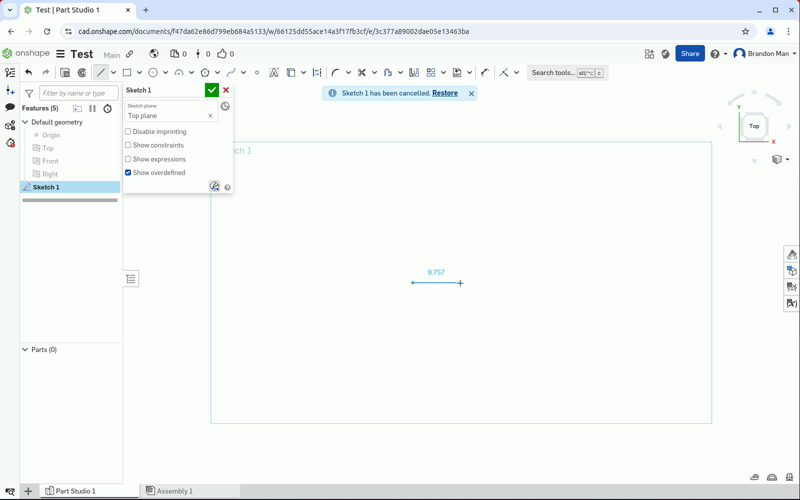
key_up(shift)
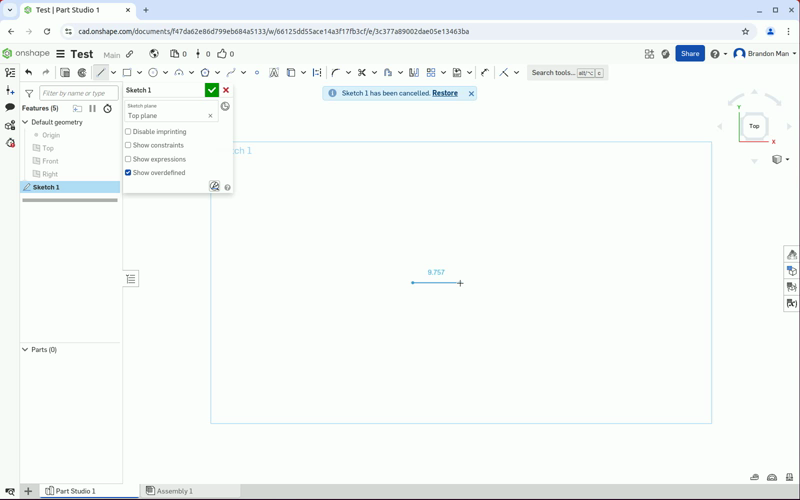
key_down(shift)
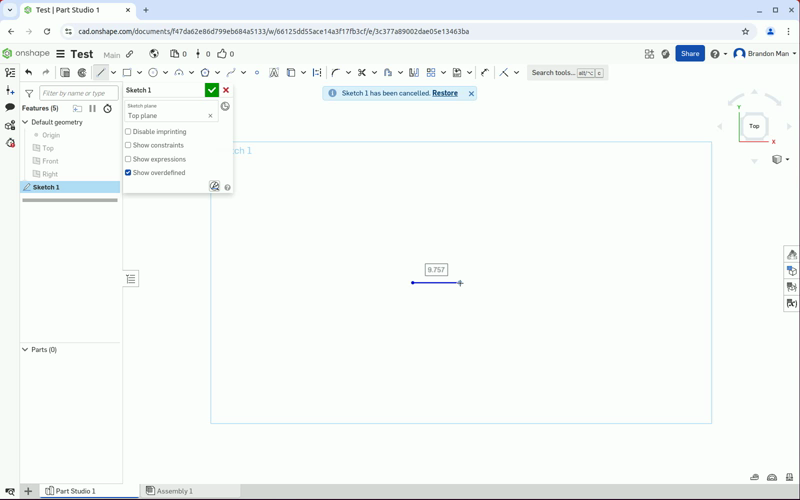
mouse_move(490, 282)
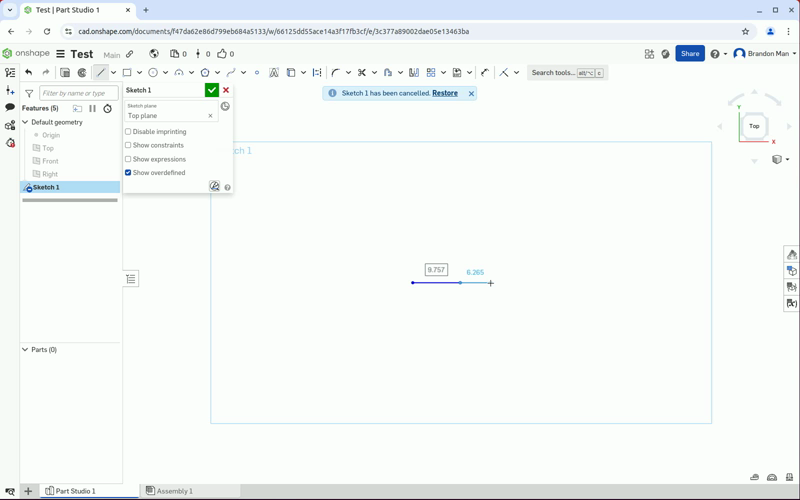
mouse_move(518, 282)
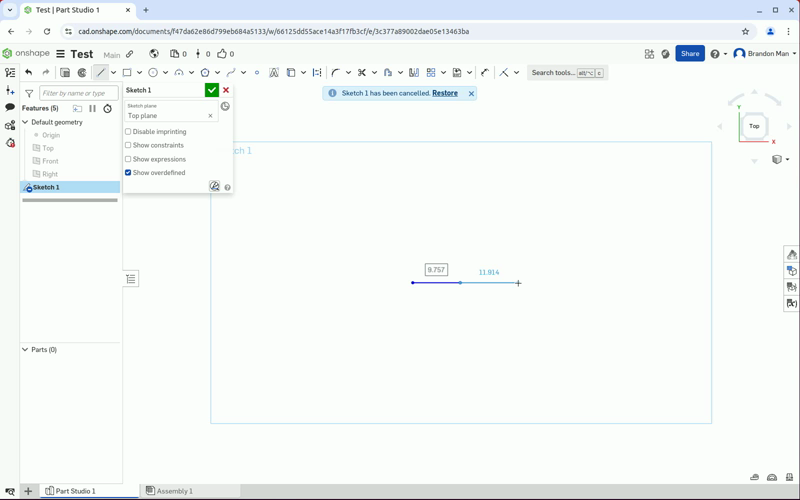
click(518, 282)
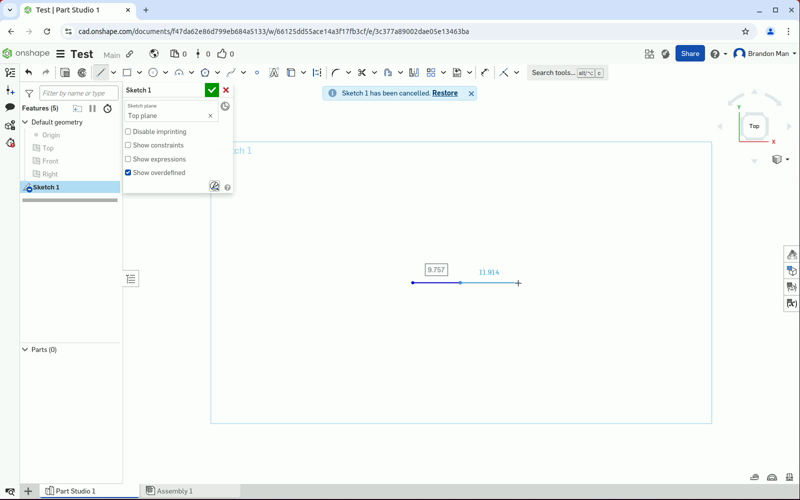
key_up(shift)
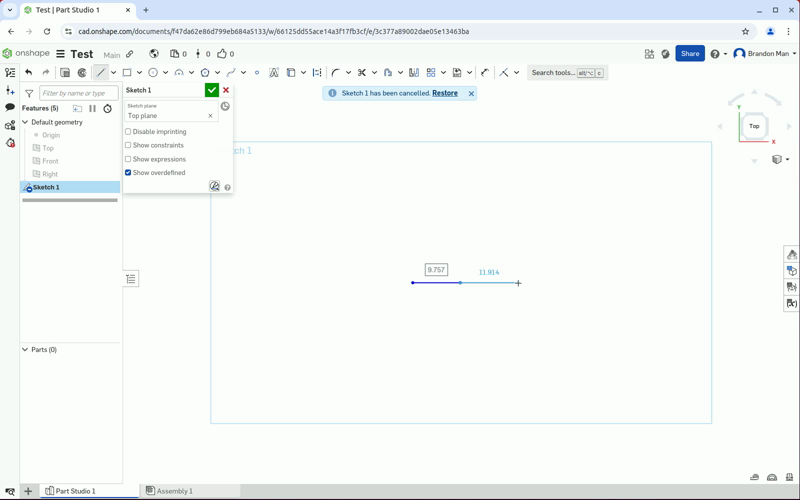
key_down(shift)
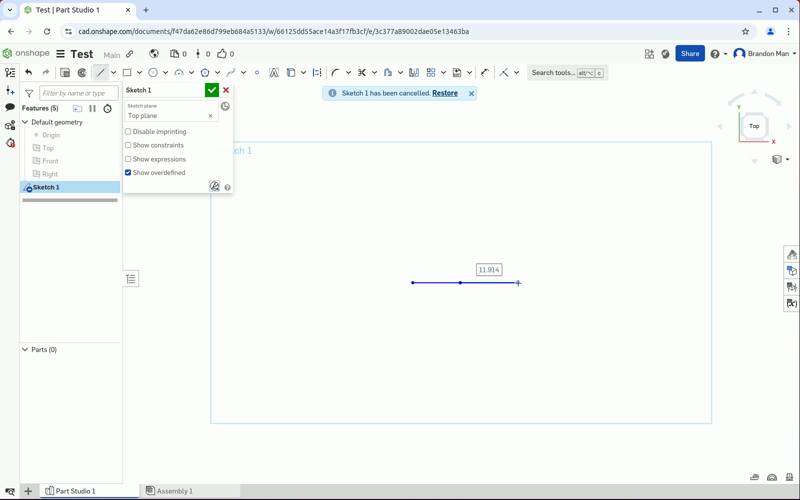
mouse_move(518, 200)
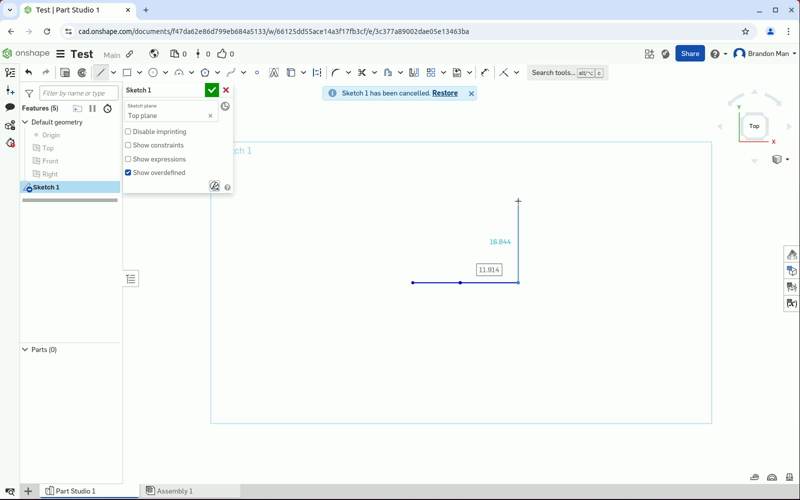
click(518, 200)
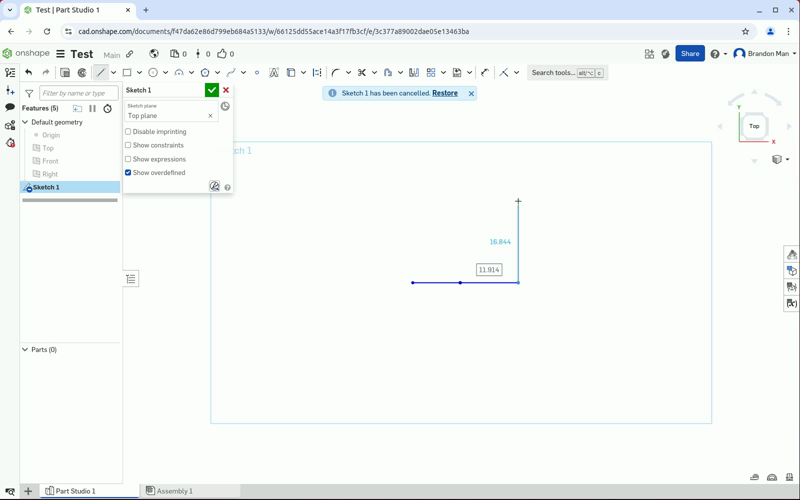
key_up(shift)
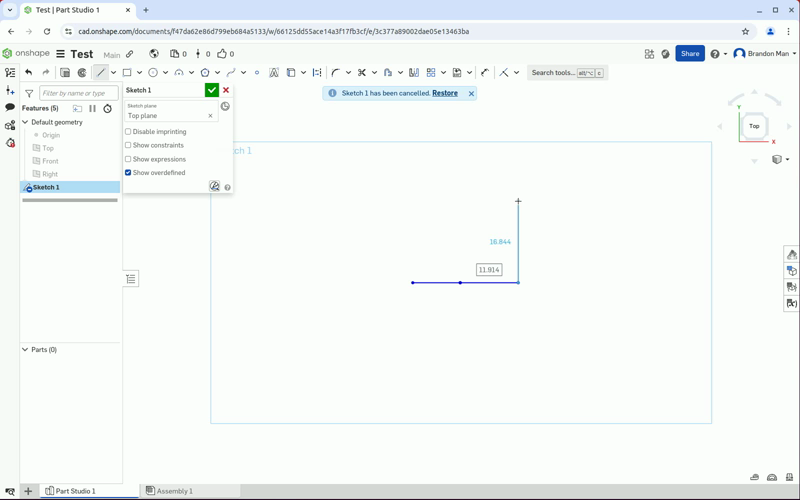
key_down(shift)
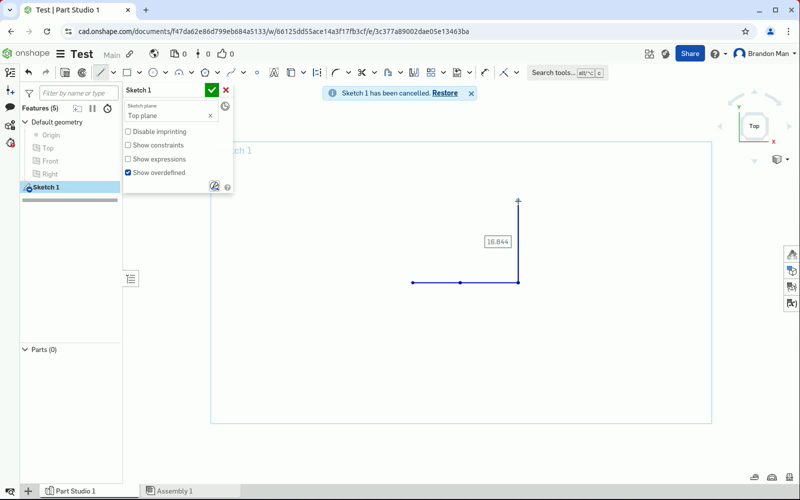
mouse_move(548, 200)
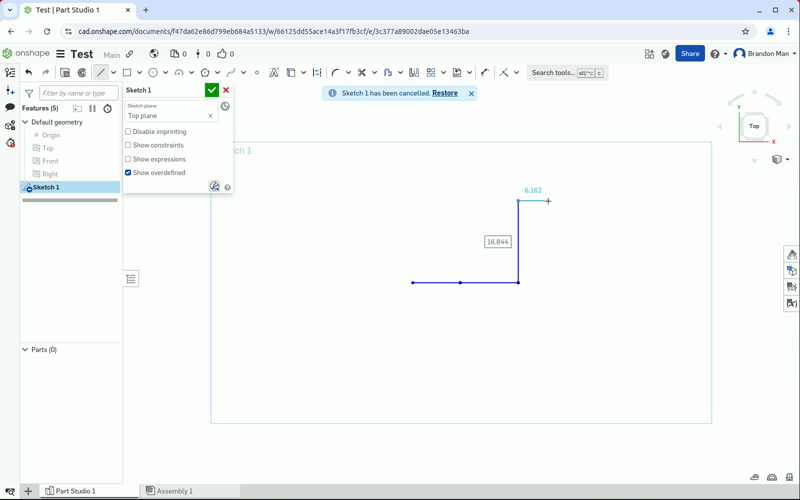
mouse_move(460, 200)
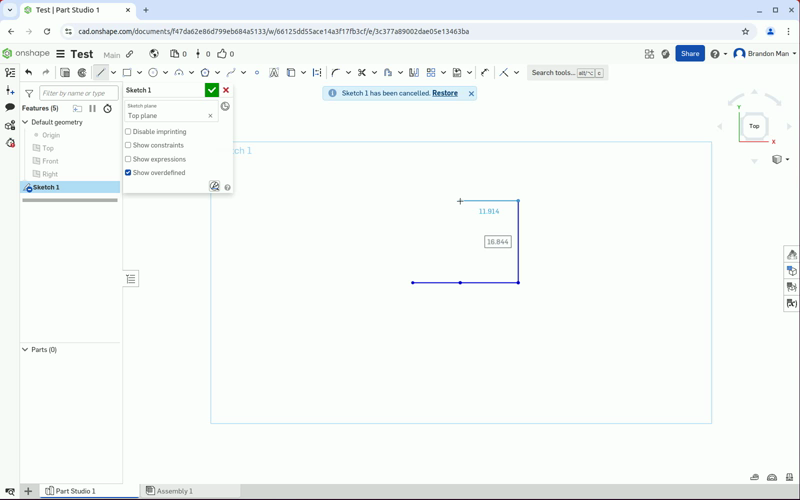
click(460, 200)
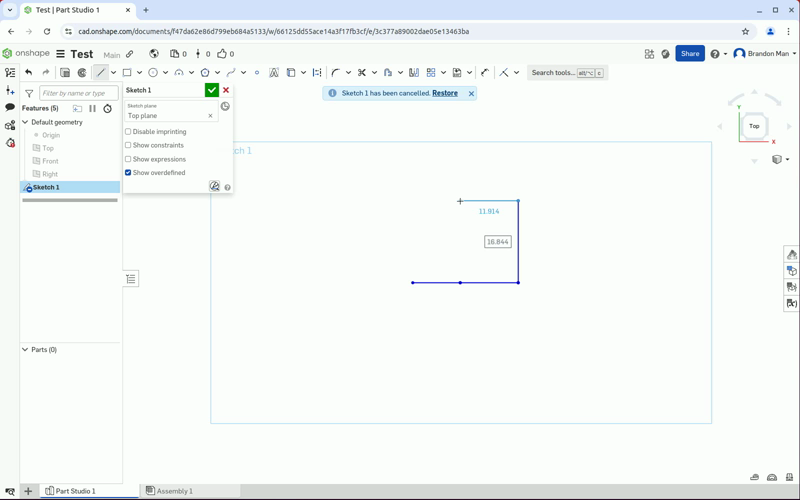
key_up(shift)
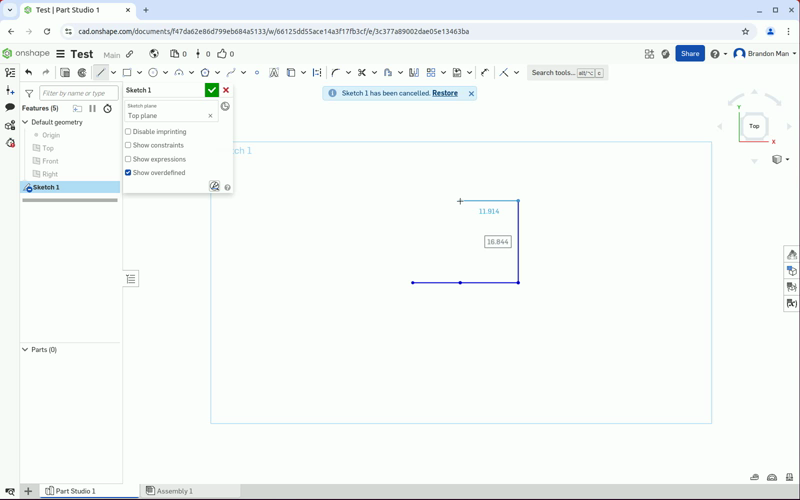
key_down(shift)
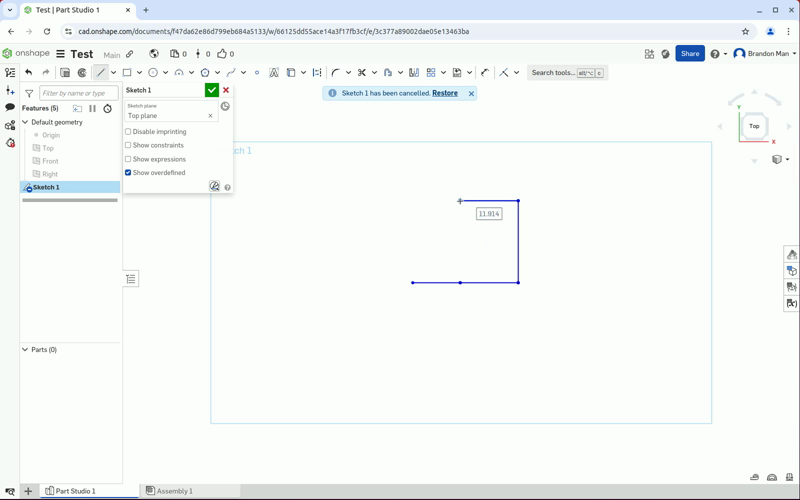
mouse_move(490, 200)
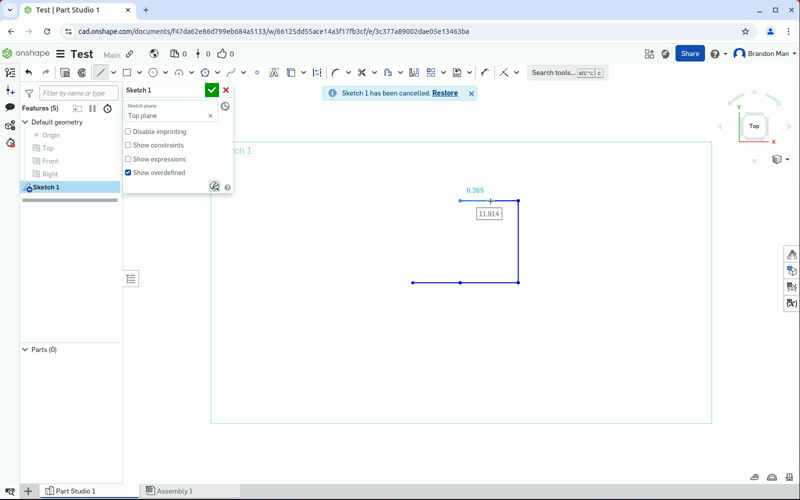
mouse_move(412, 200)
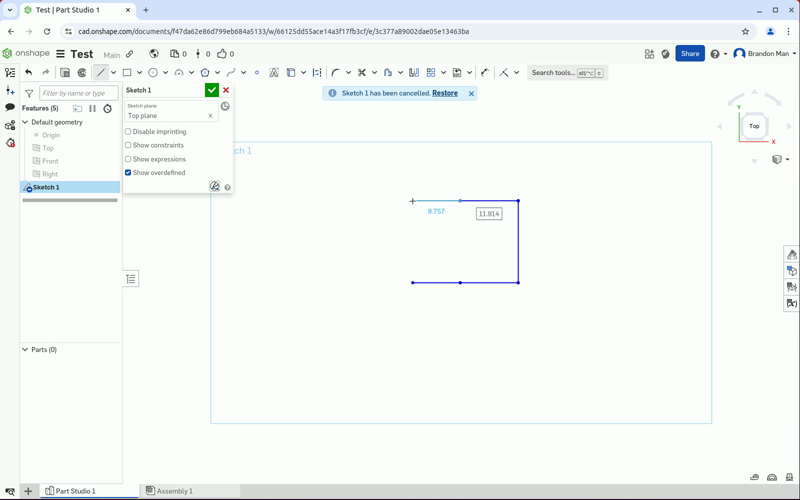
click(412, 200)
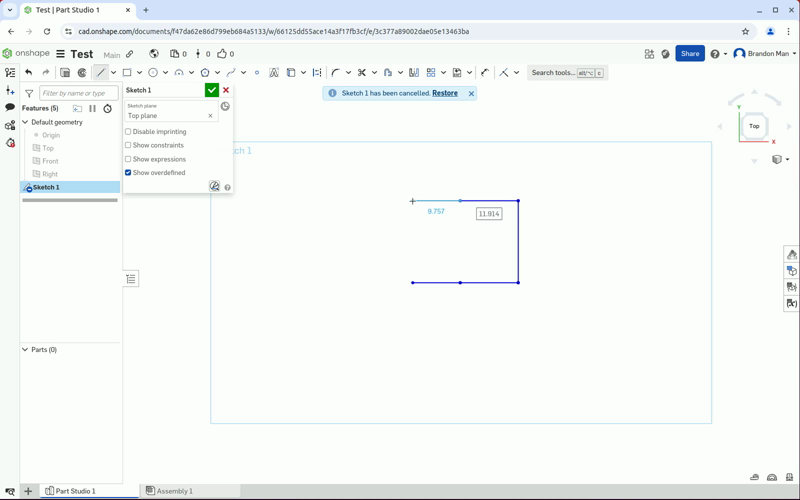
key_up(shift)
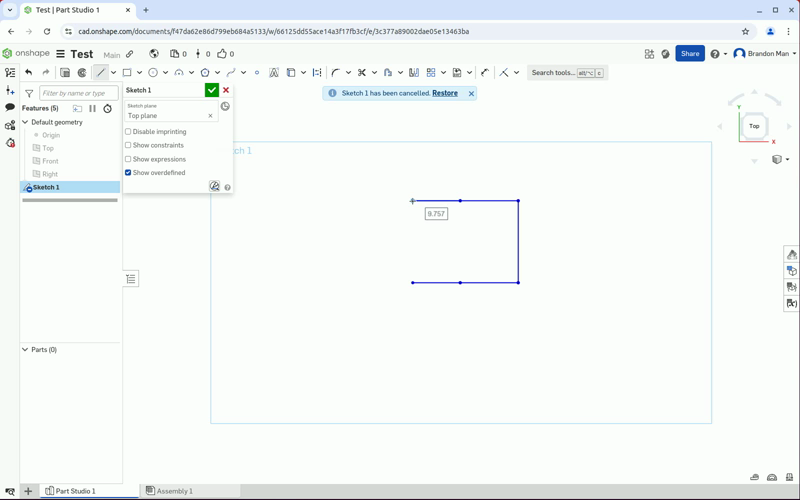
key_down(shift)
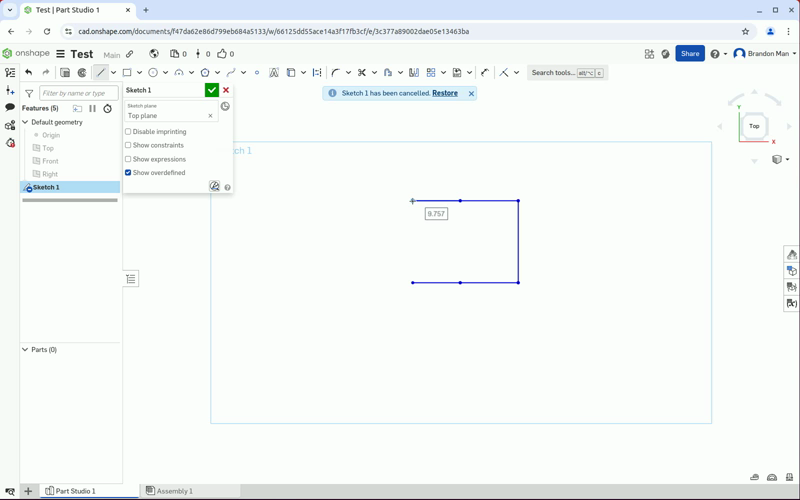
mouse_move(412, 282)
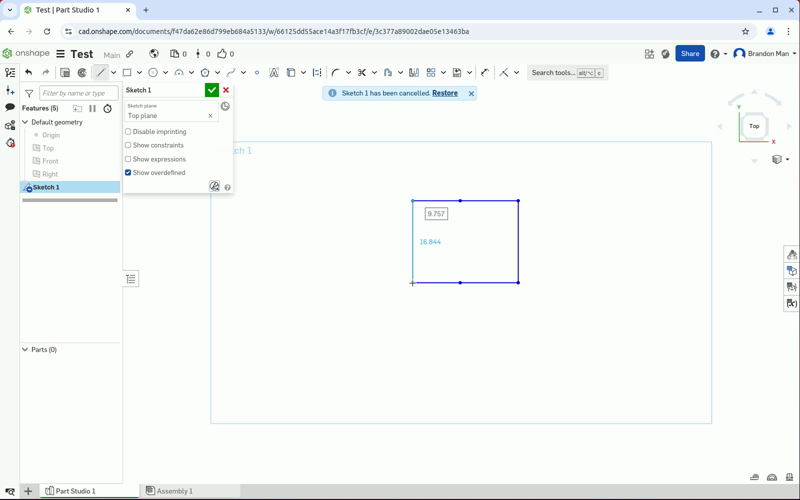
key_up(shift)
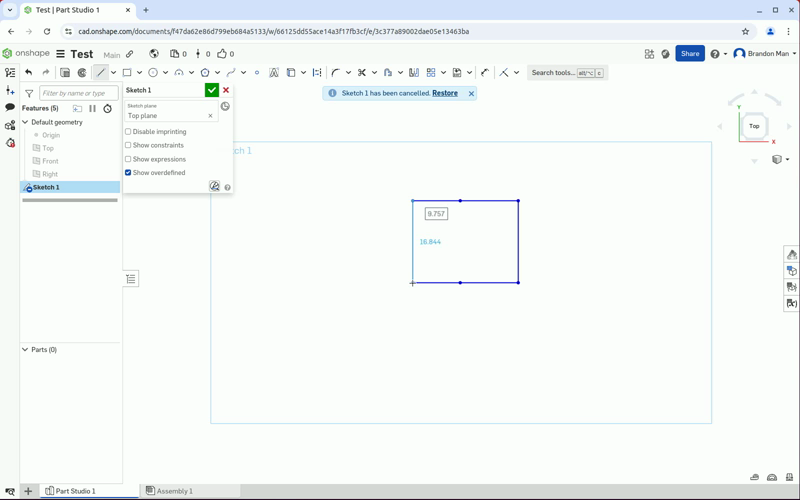
click(412, 282)
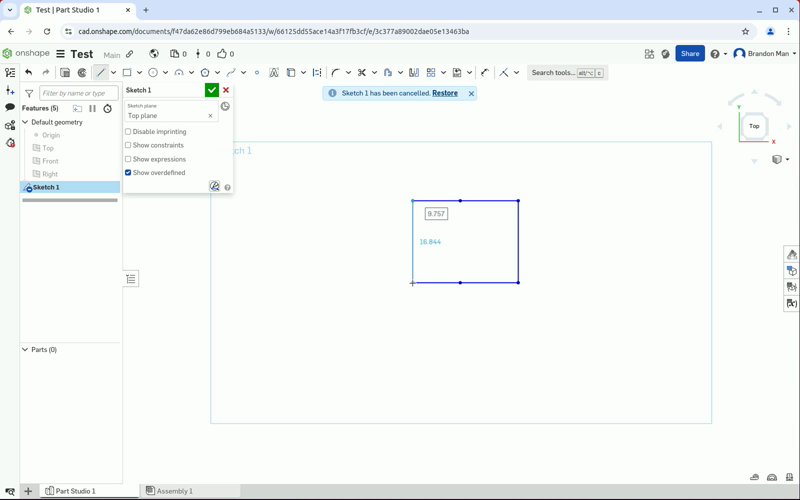
key(esc)
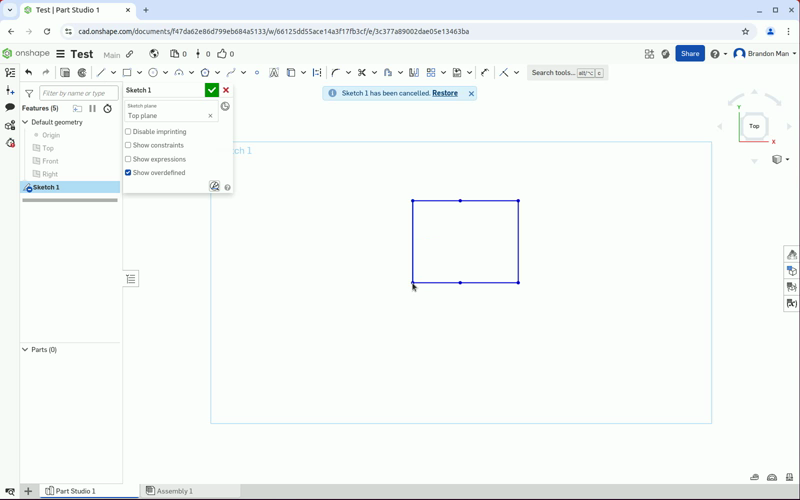
key(c)
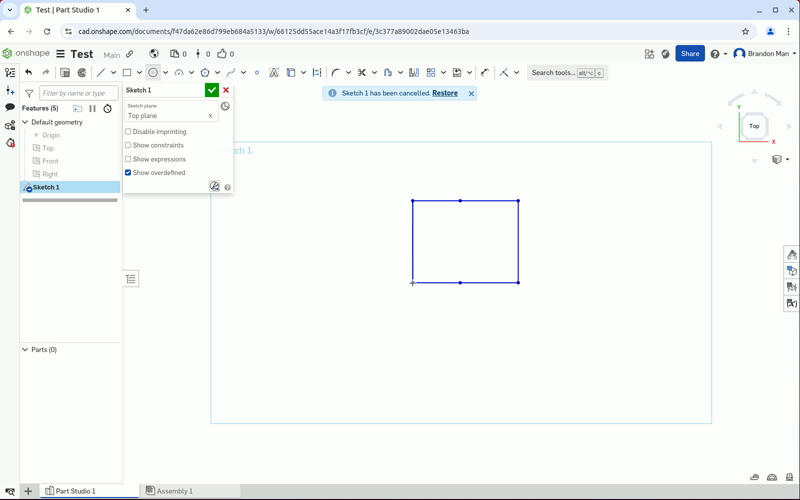
key_down(shift)
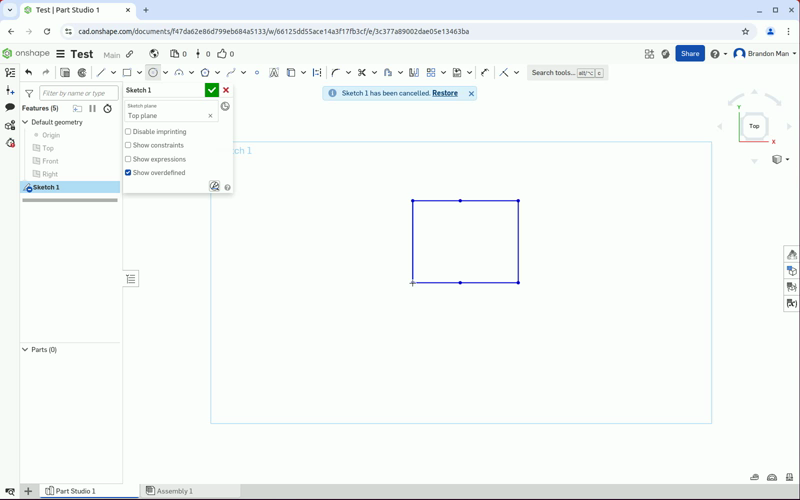
mouse_move(460, 241)
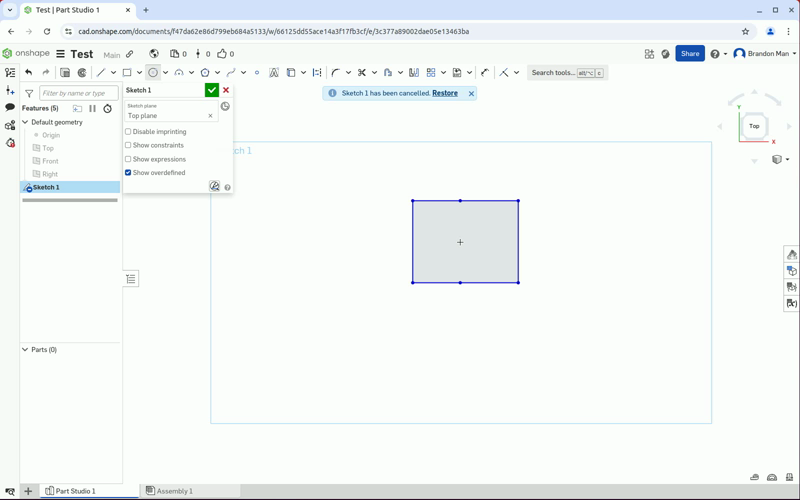
click(460, 241)
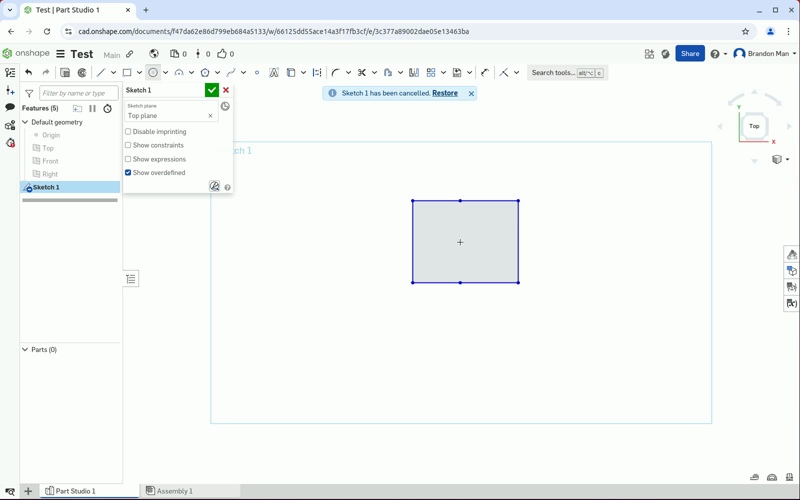
key_up(shift)
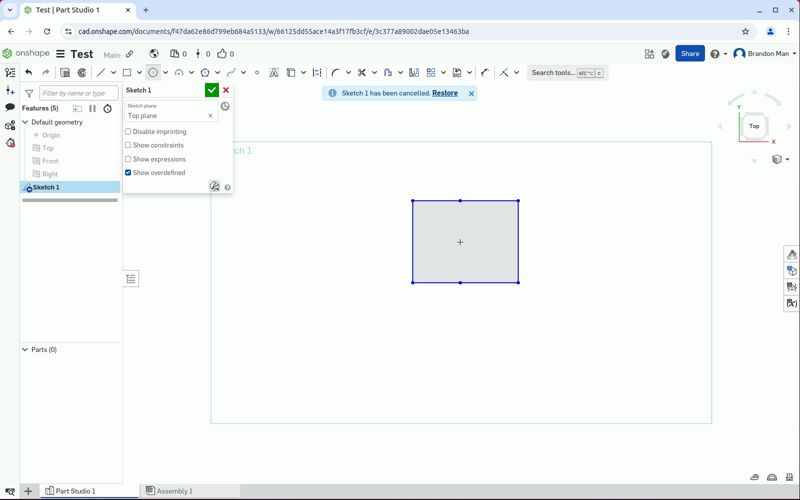
mouse_move(466, 241)
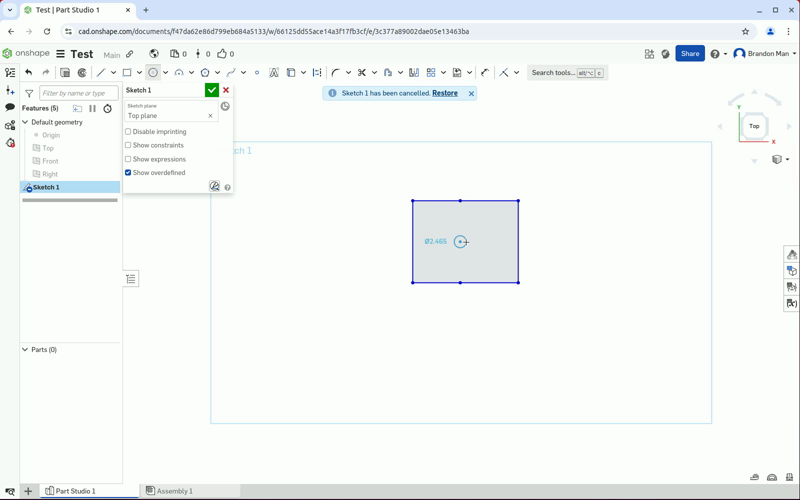
click(466, 241)
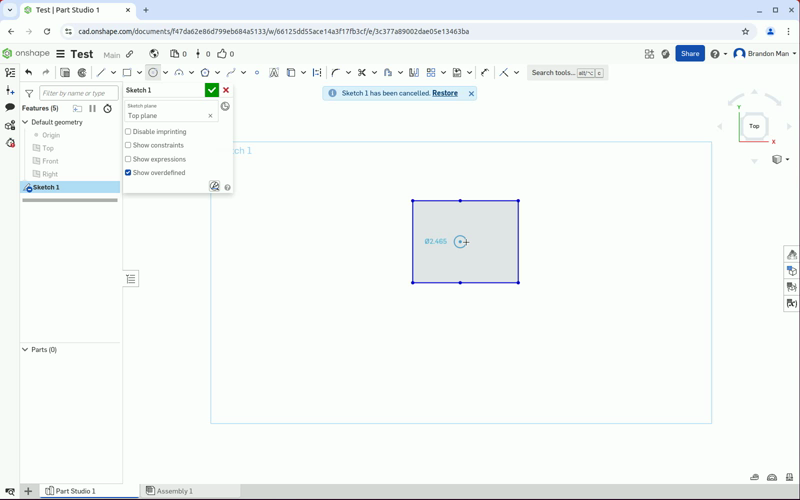
key(esc)
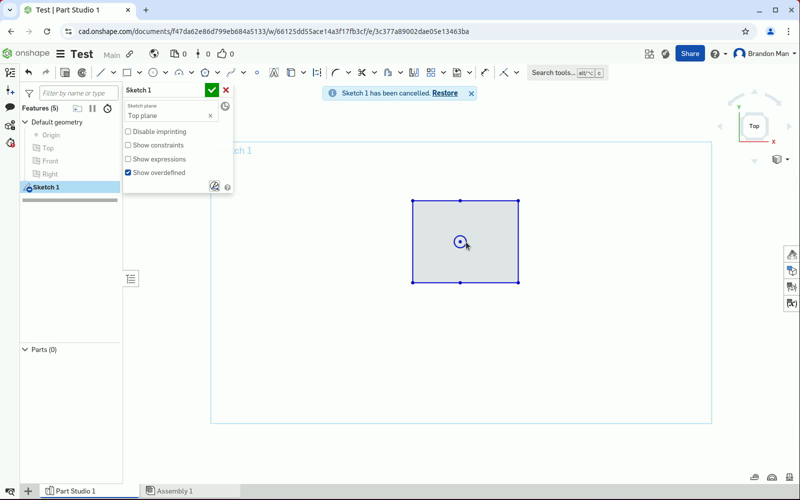
mouse_move(501, 232)
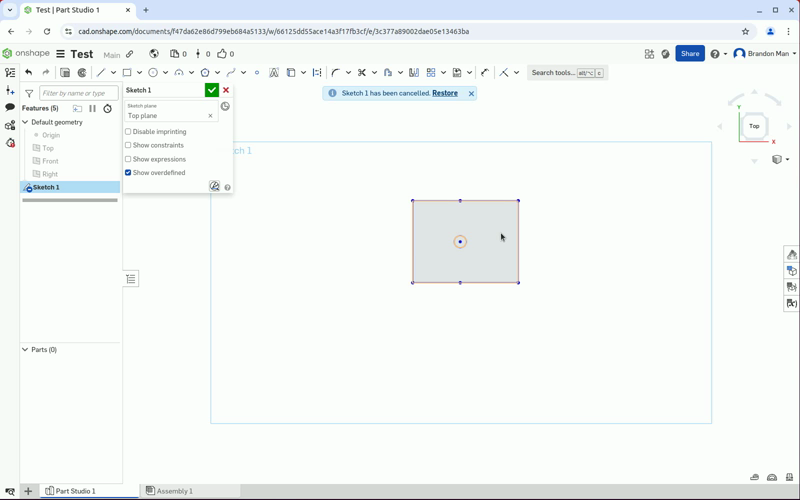
click(501, 232)
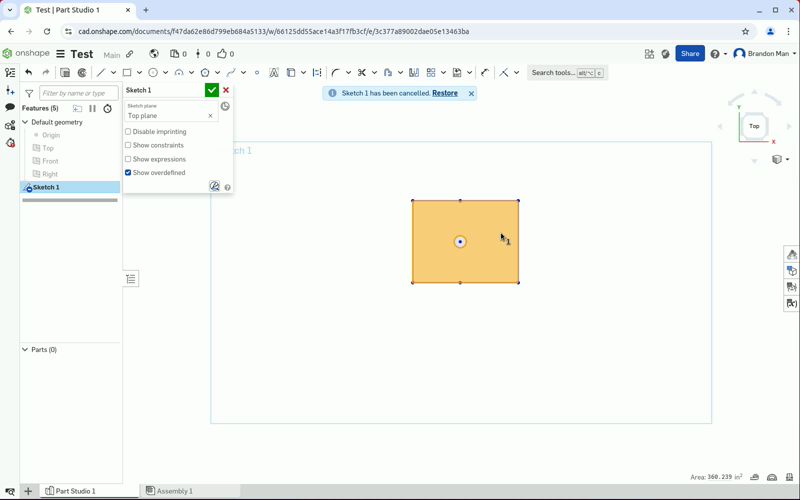
mouse_move(73, 352)
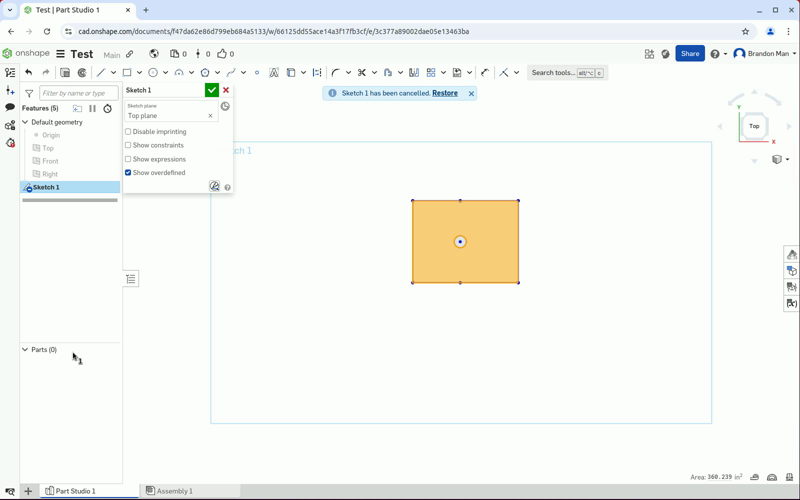
key(shift+y)
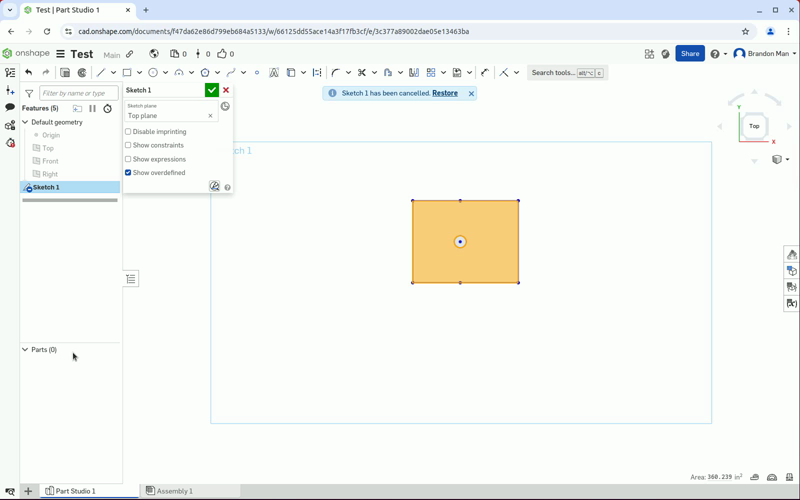
key(shift+e)
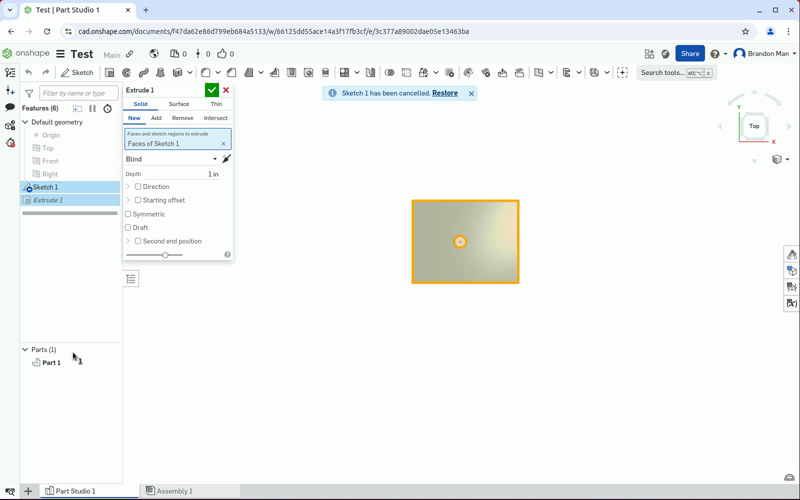
mouse_move(143, 106)
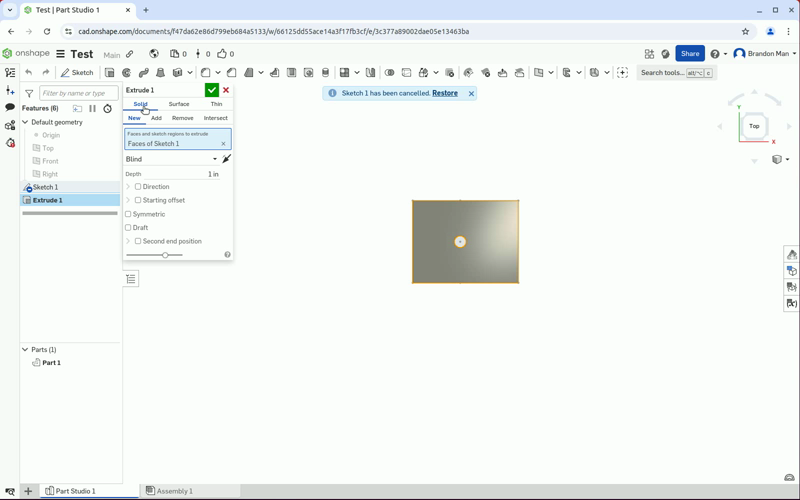
click(143, 106)
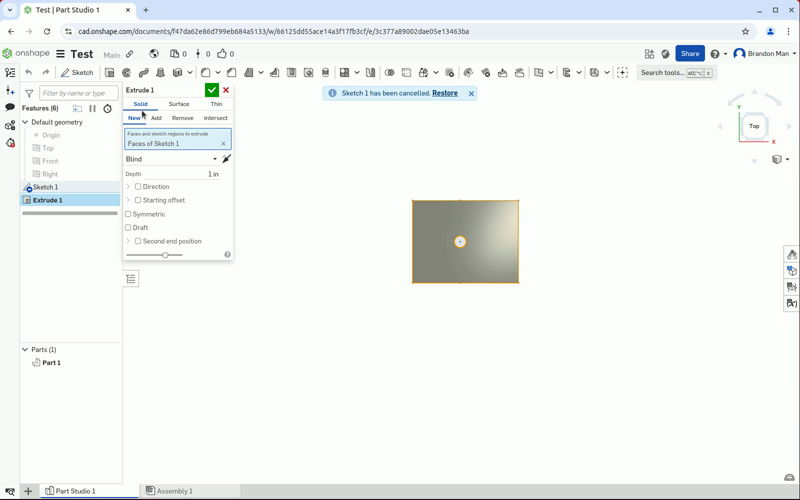
mouse_move(137, 120)
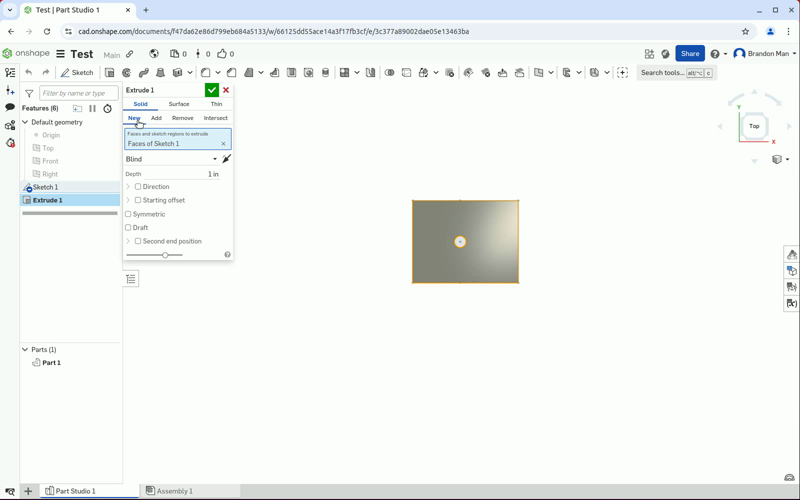
click(137, 120)
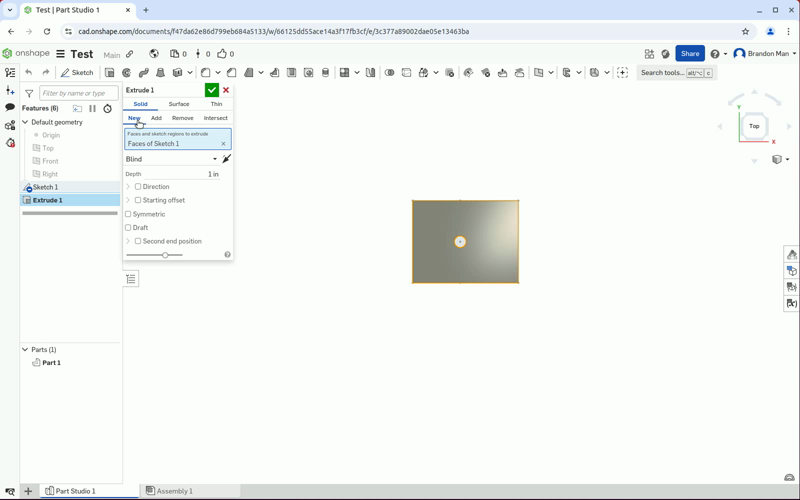
key(tab, 4)
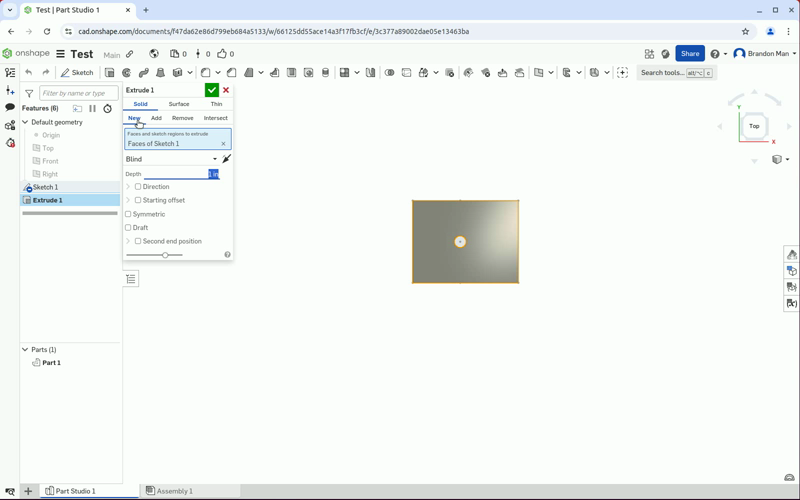
text(2.166)
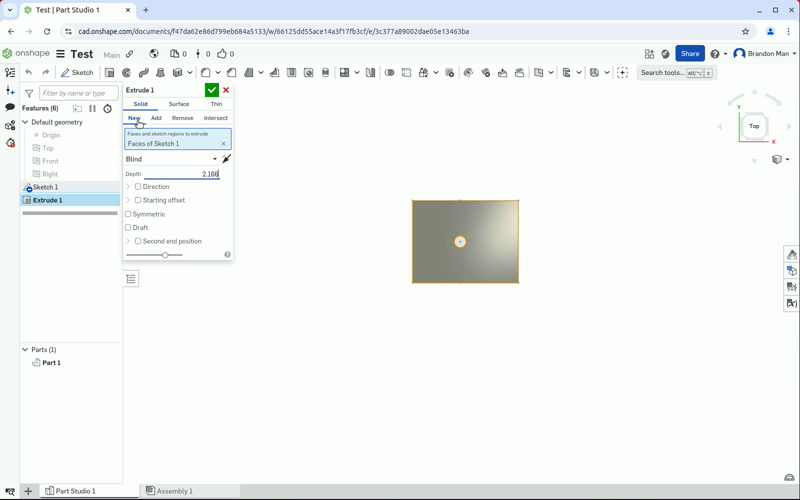
key(enter)
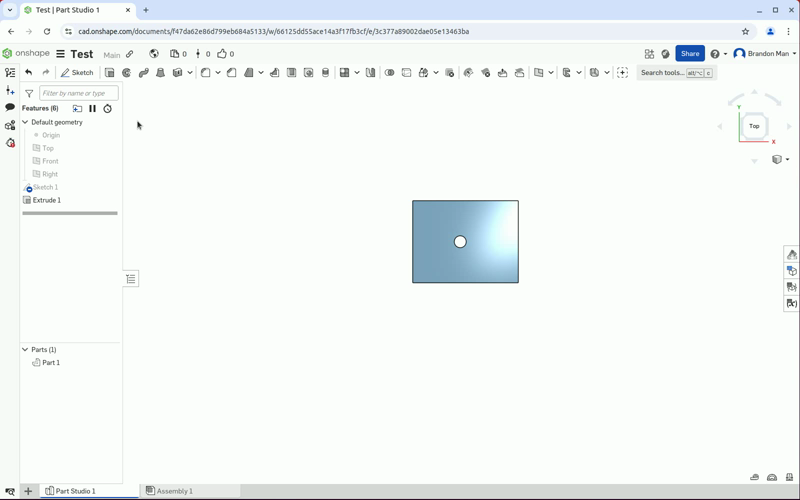
key(shift+h)
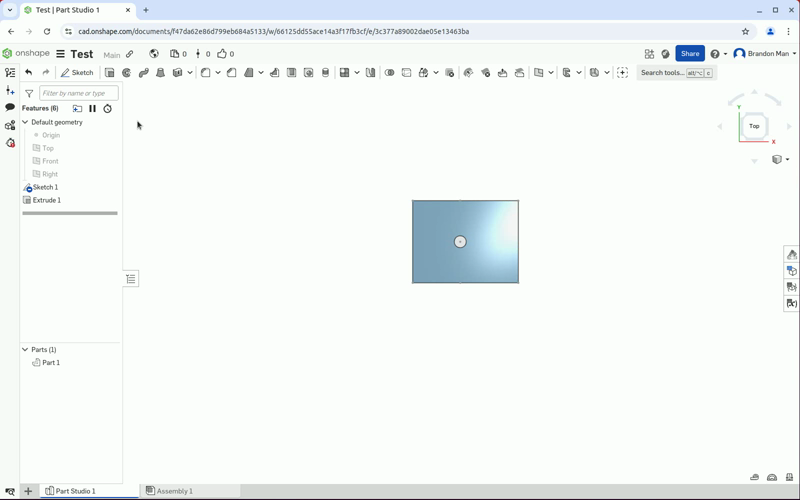
key(shift+h)
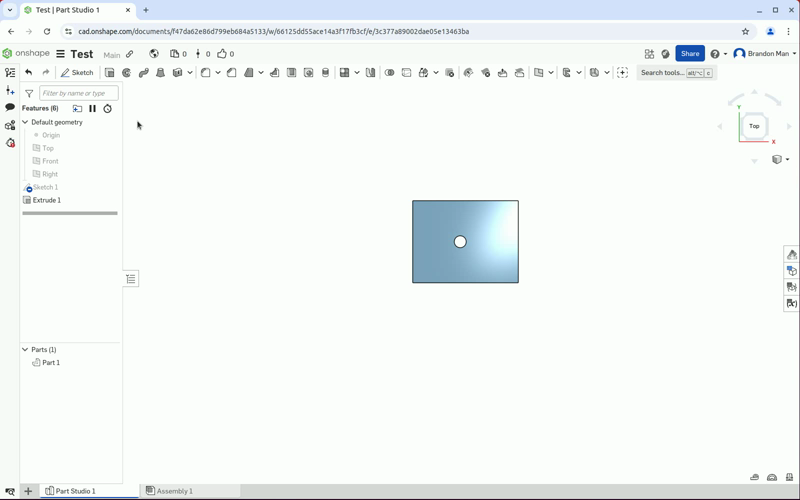
mouse_move(73, 189)
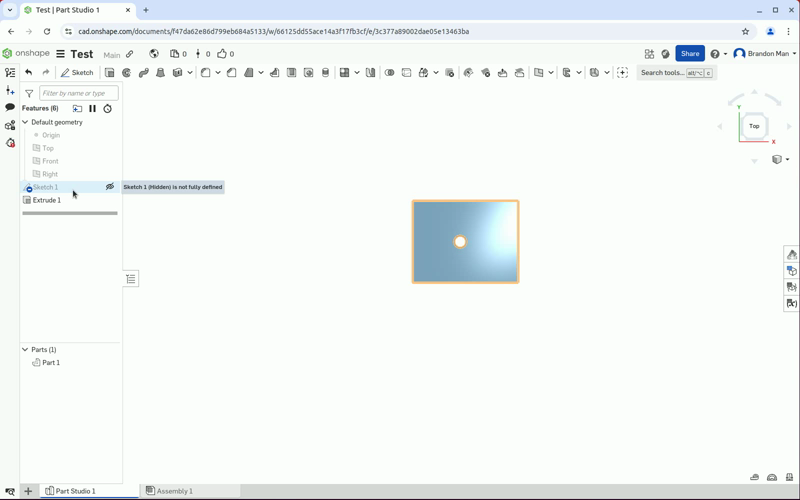
click(73, 189)
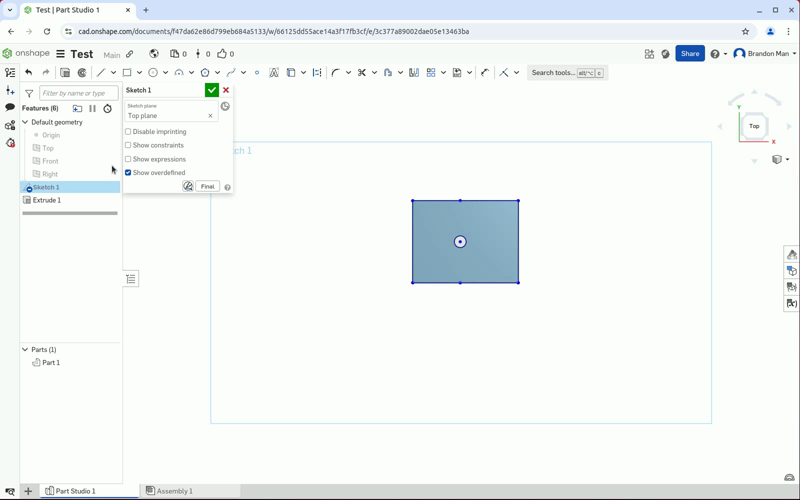
mouse_move(229, 92)
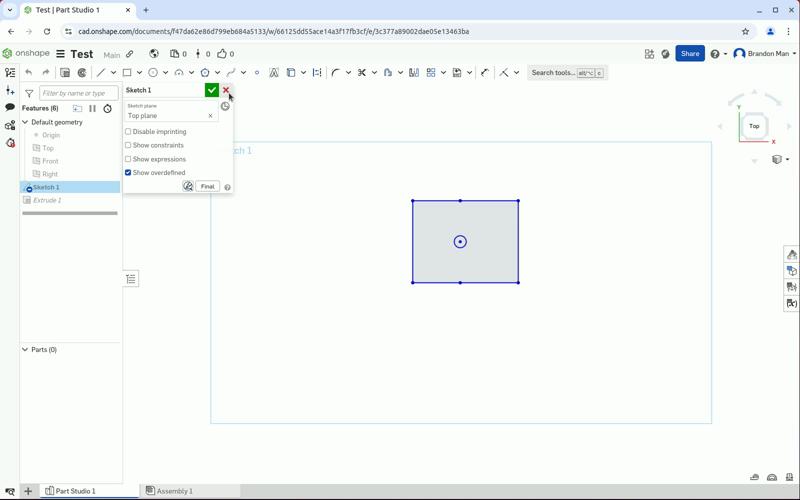
click(229, 92)
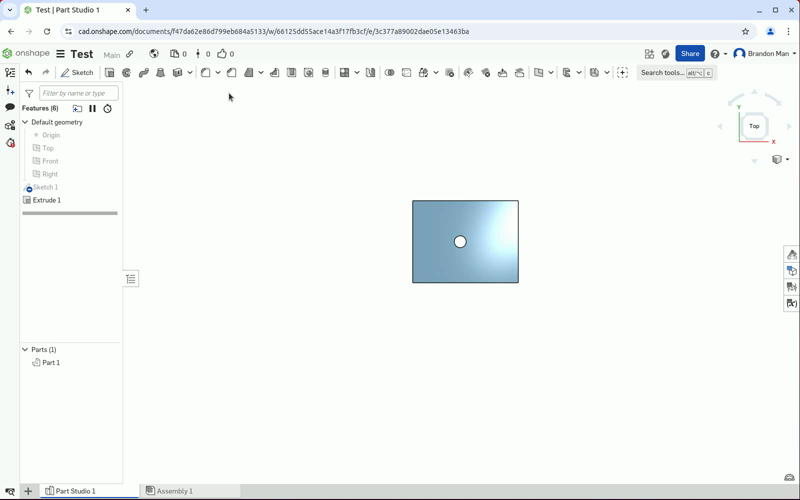
mouse_move(541, 75)
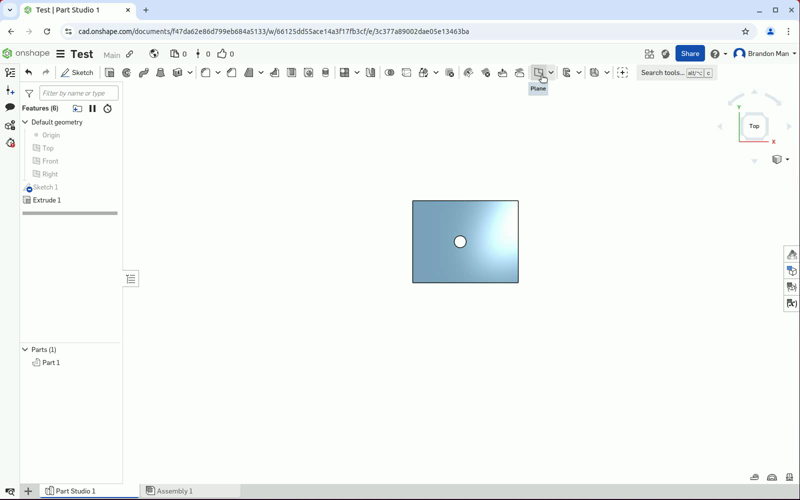
click(541, 75)
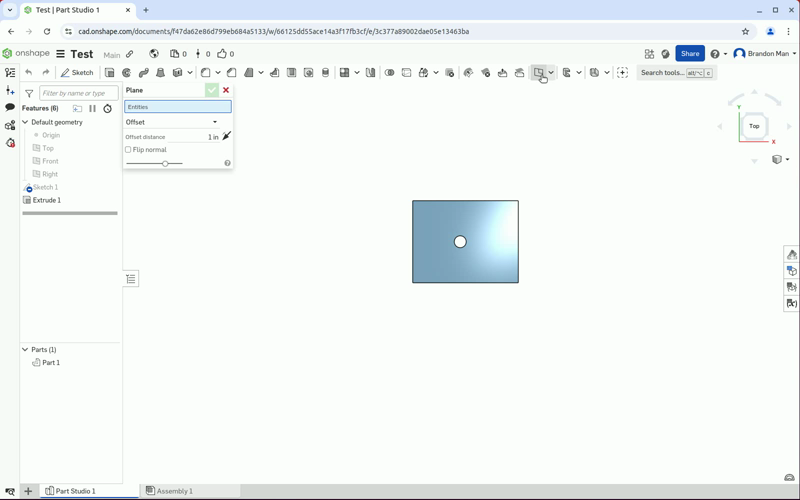
mouse_move(73, 150)
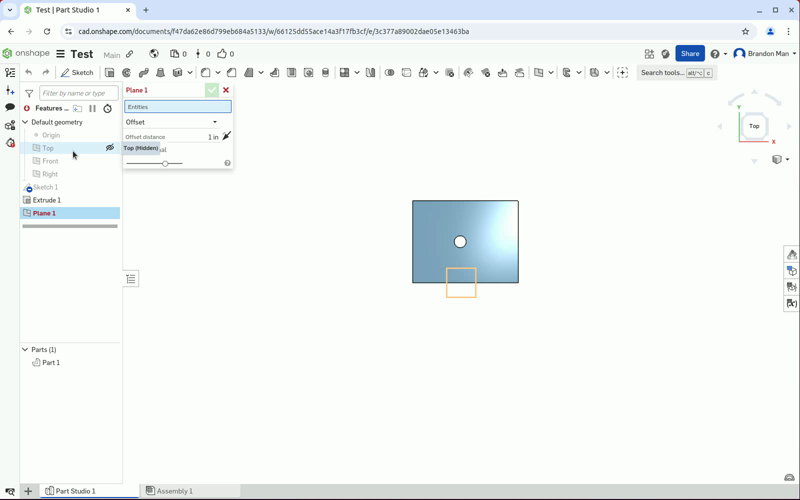
click(73, 150)
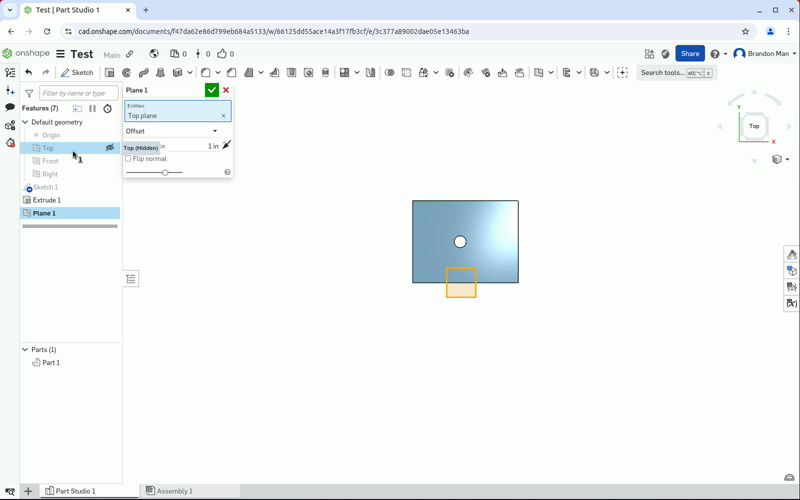
key(tab, 2)
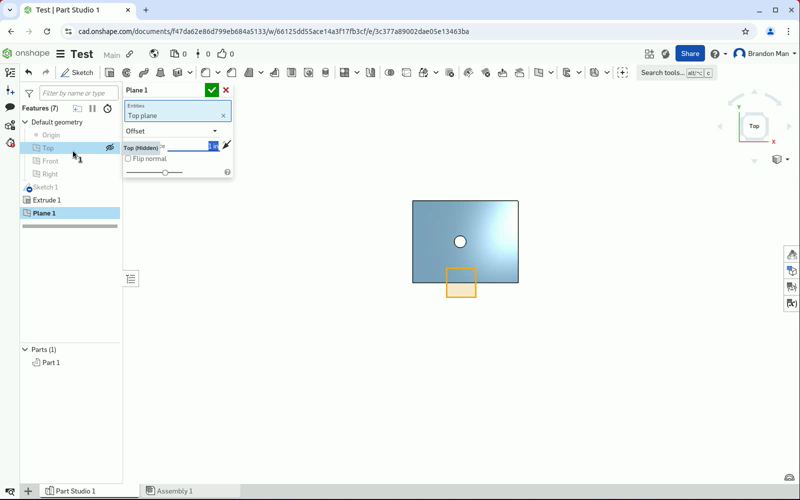
text(2.157)
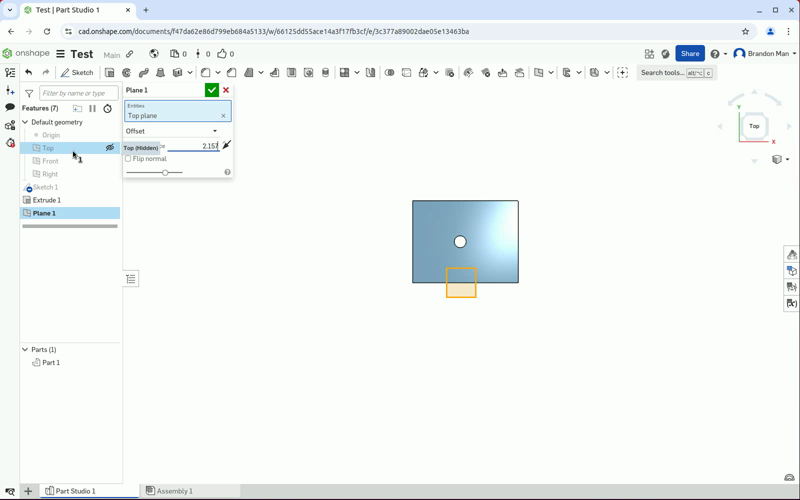
key(enter, 2)
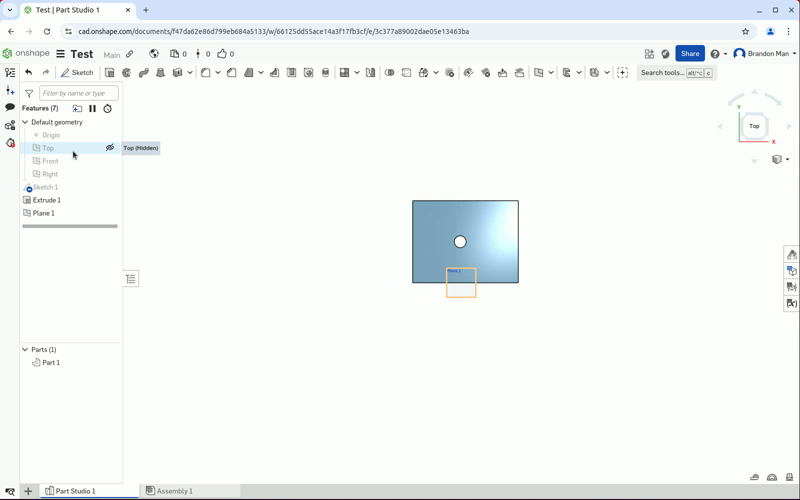
key(shift+s)
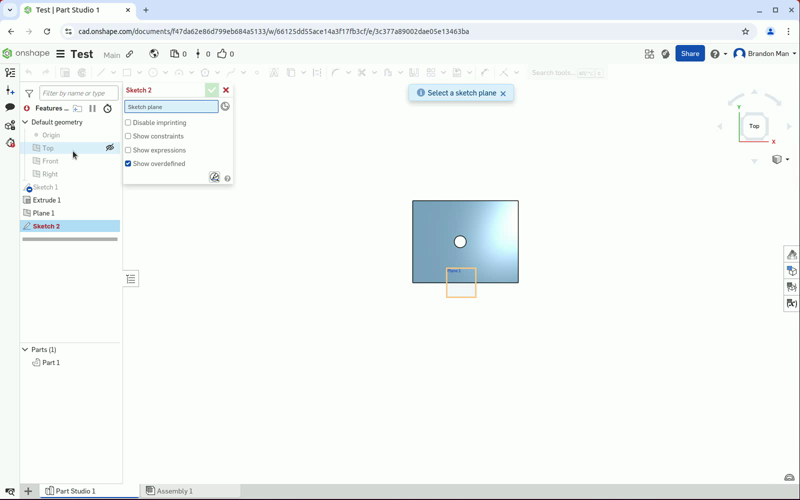
mouse_move(73, 215)
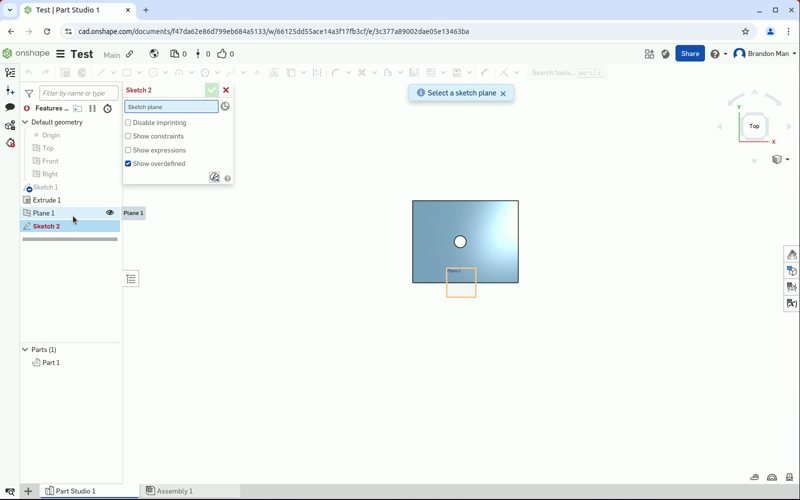
click(73, 215)
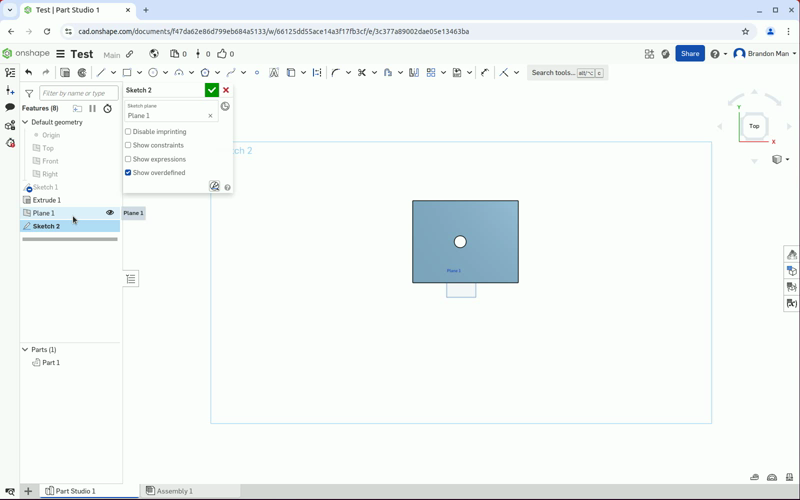
mouse_move(73, 352)
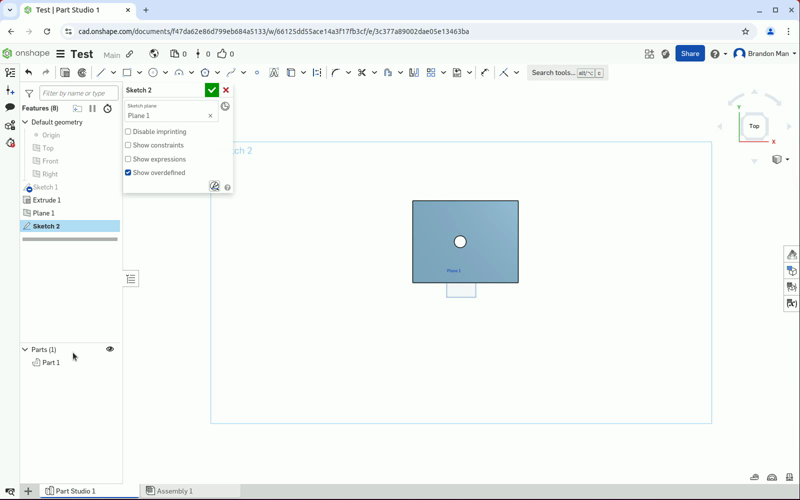
key(y)
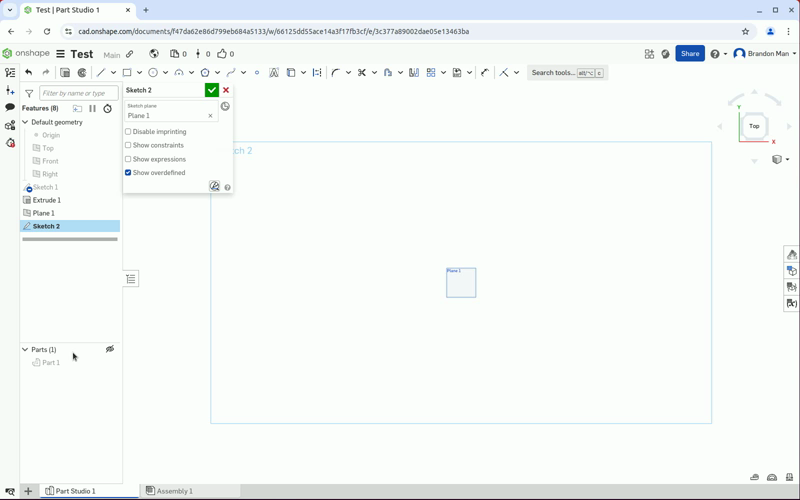
key(l)
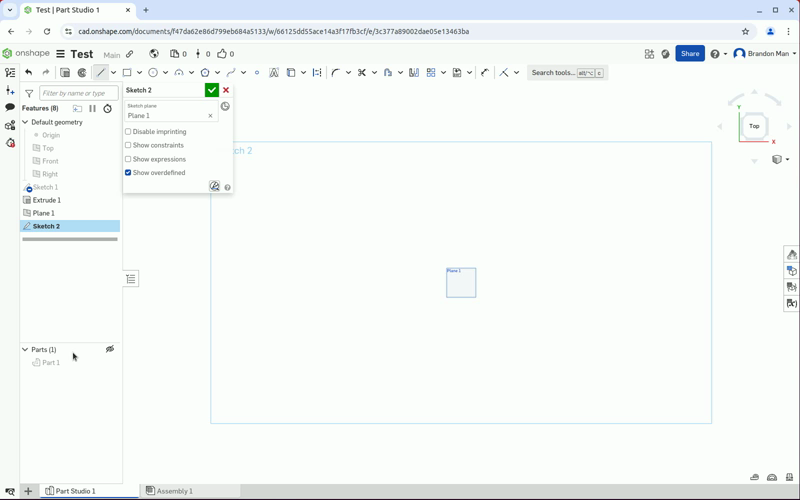
key_down(shift)
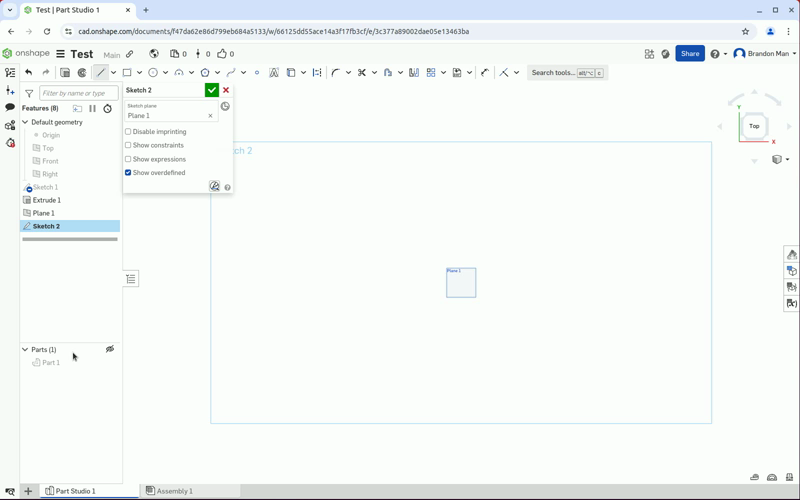
mouse_move(508, 282)
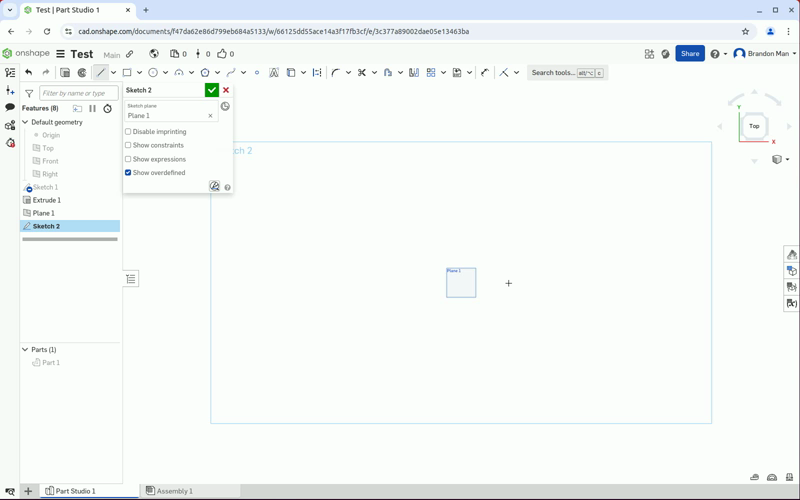
click(508, 282)
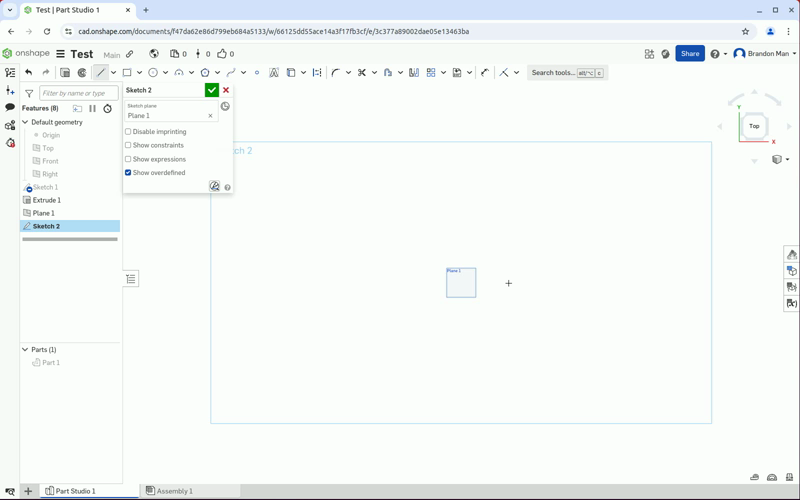
key_up(shift)
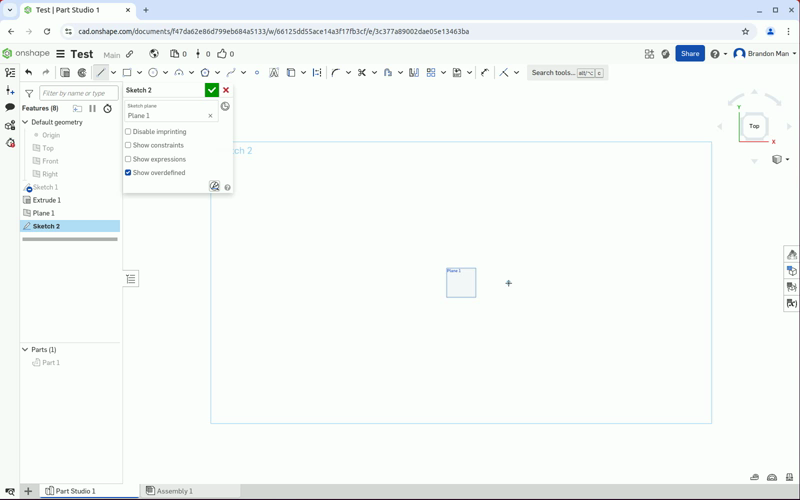
key_down(shift)
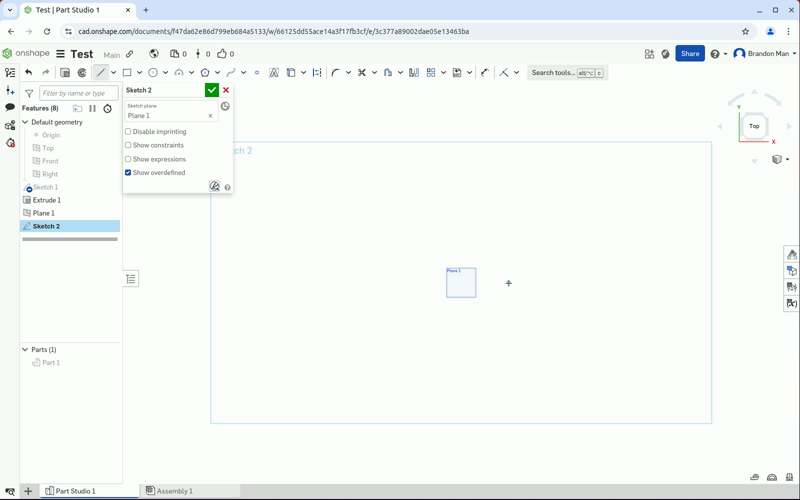
mouse_move(538, 282)
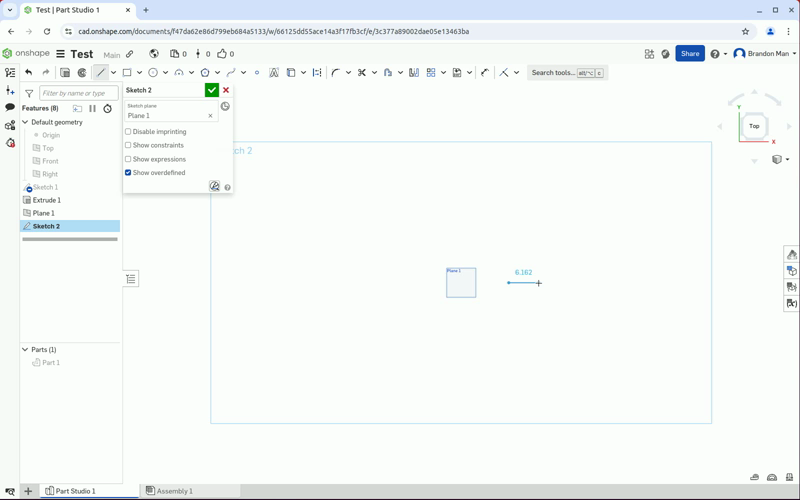
mouse_move(519, 282)
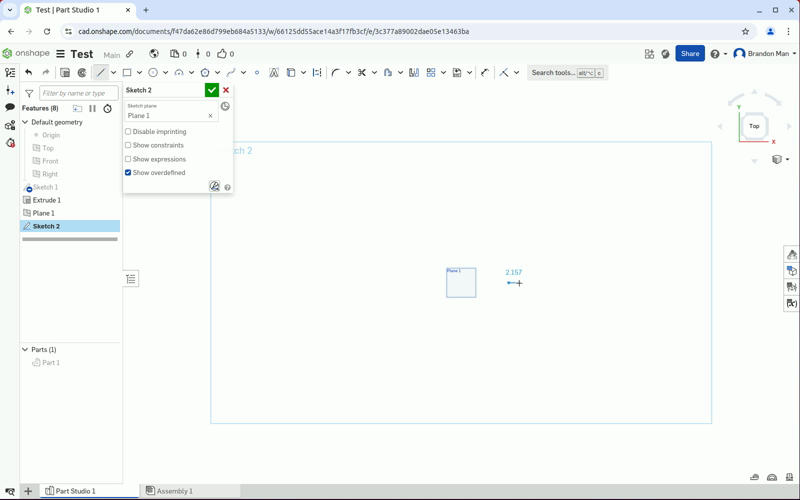
click(519, 282)
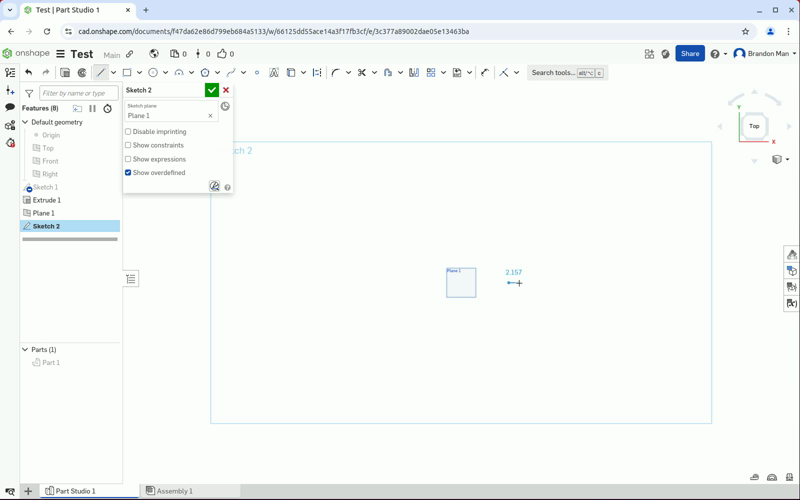
key_up(shift)
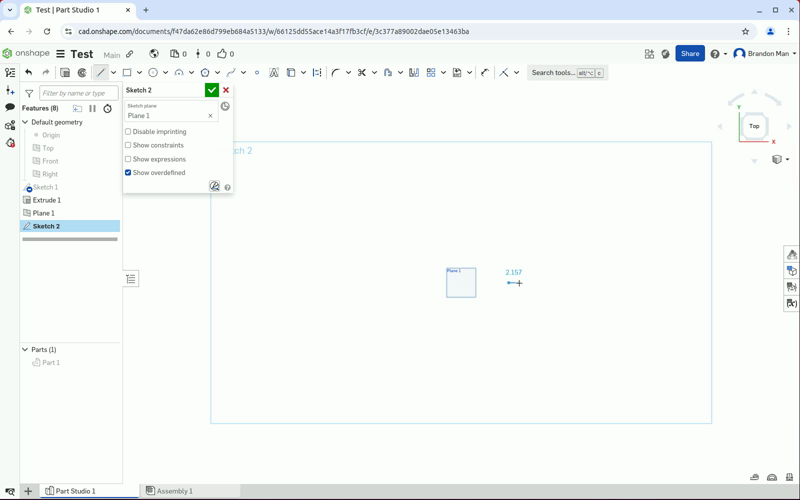
key_down(shift)
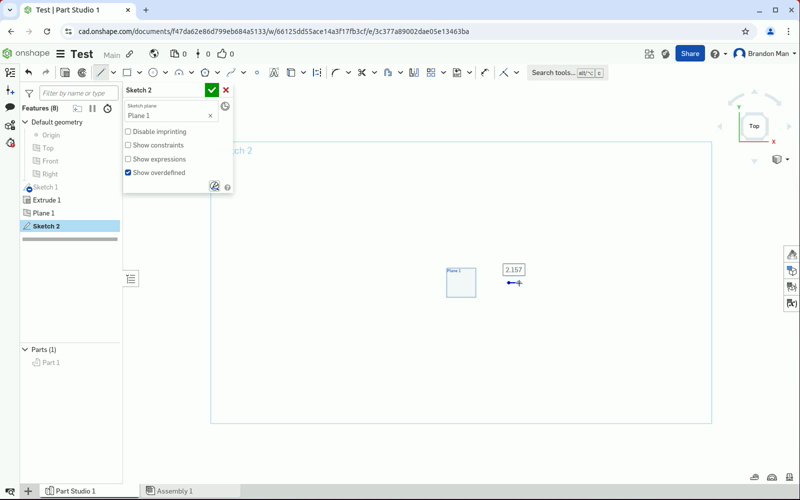
mouse_move(519, 200)
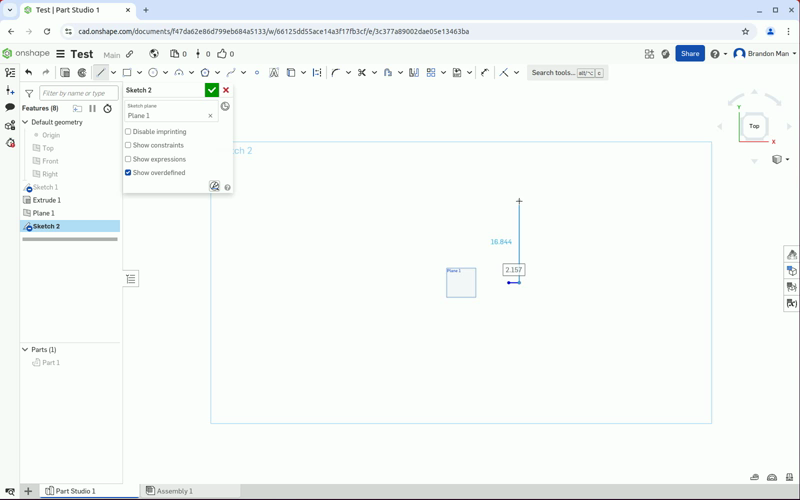
click(519, 200)
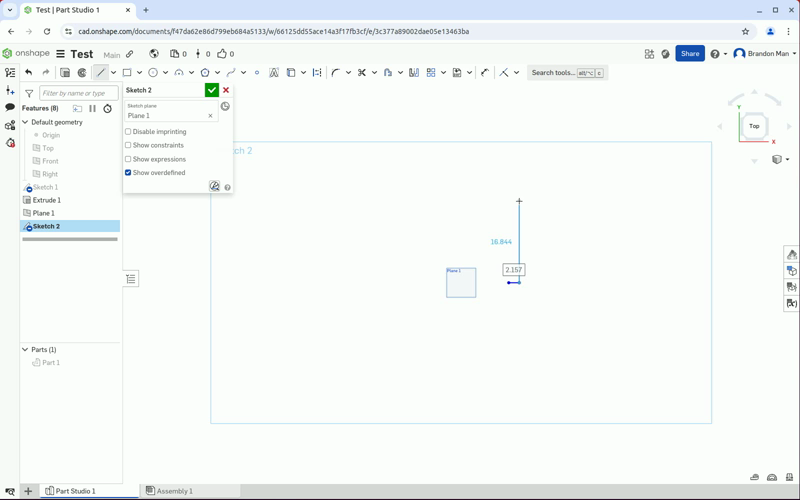
key_up(shift)
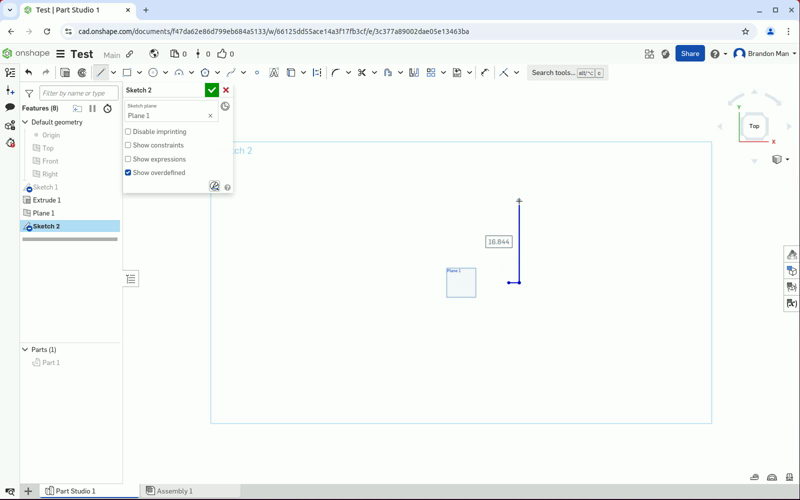
key_down(shift)
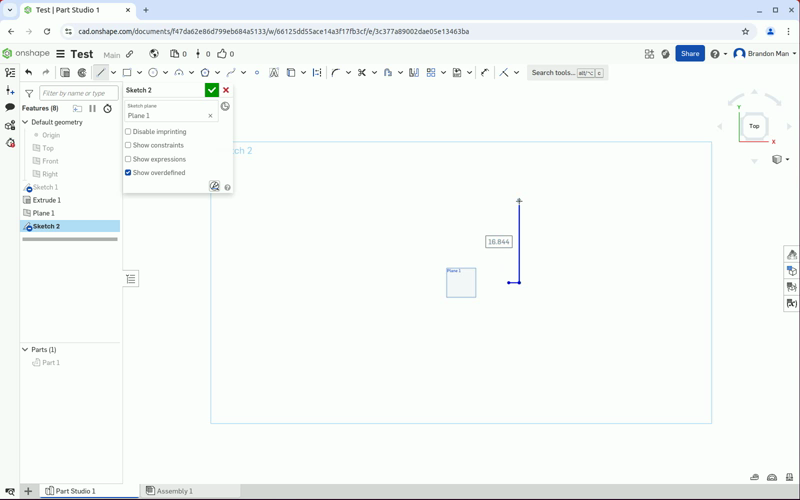
mouse_move(549, 200)
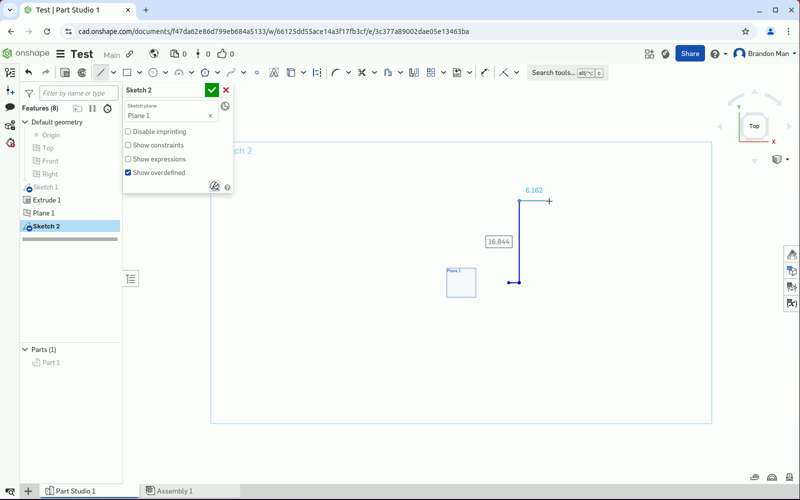
mouse_move(508, 200)
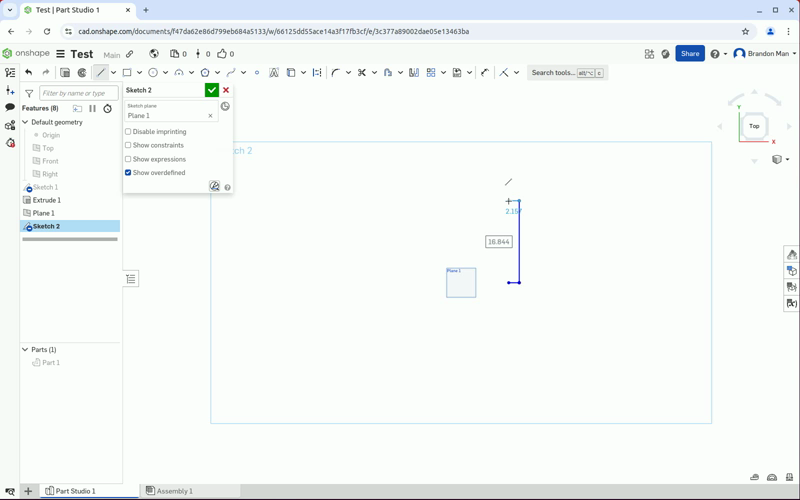
click(508, 200)
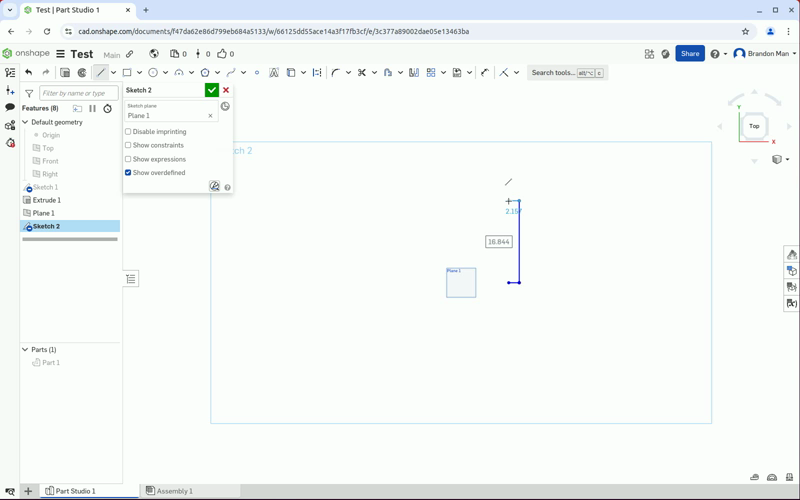
key_up(shift)
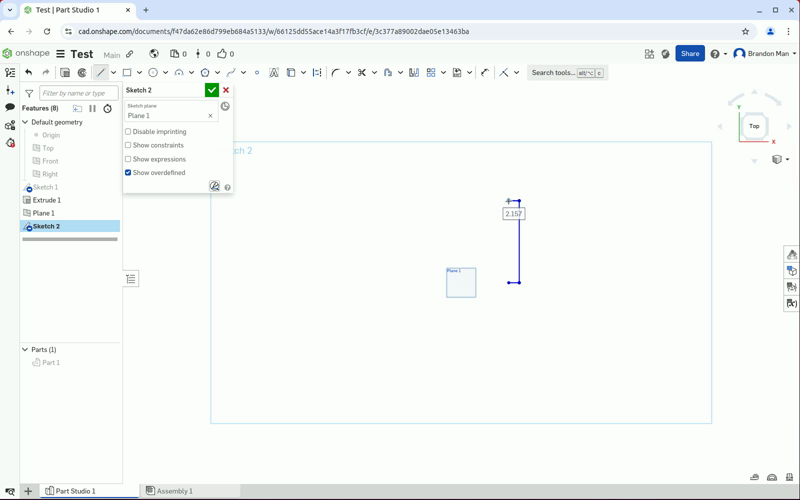
key_down(shift)
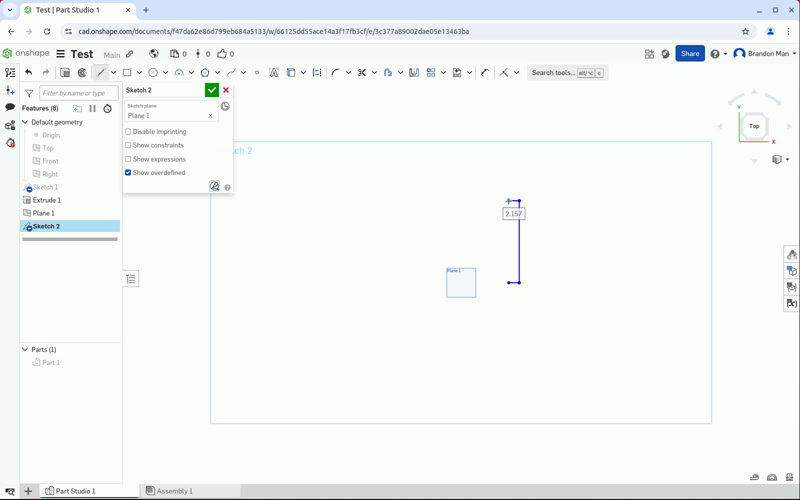
mouse_move(508, 282)
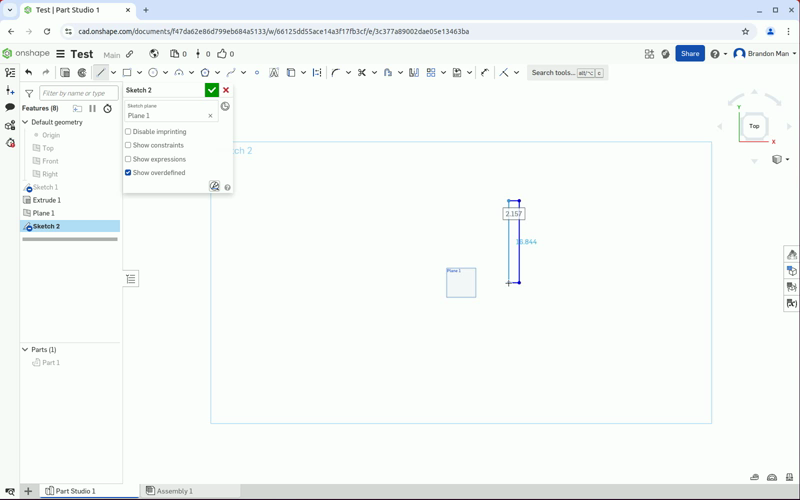
key_up(shift)
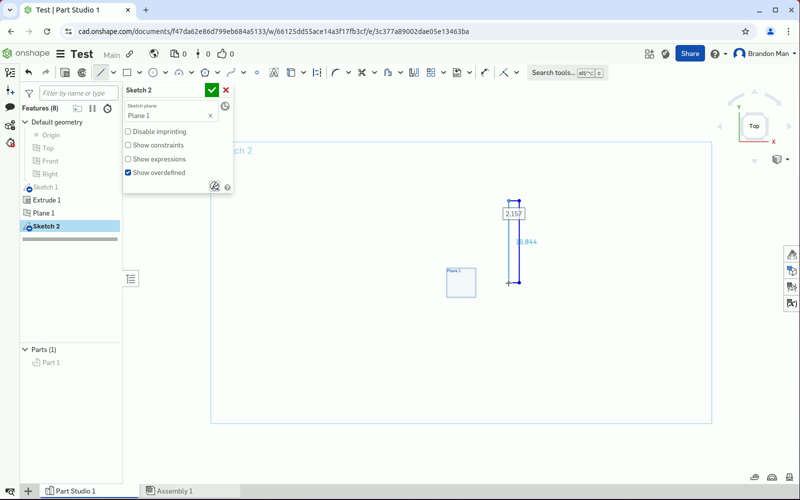
click(508, 282)
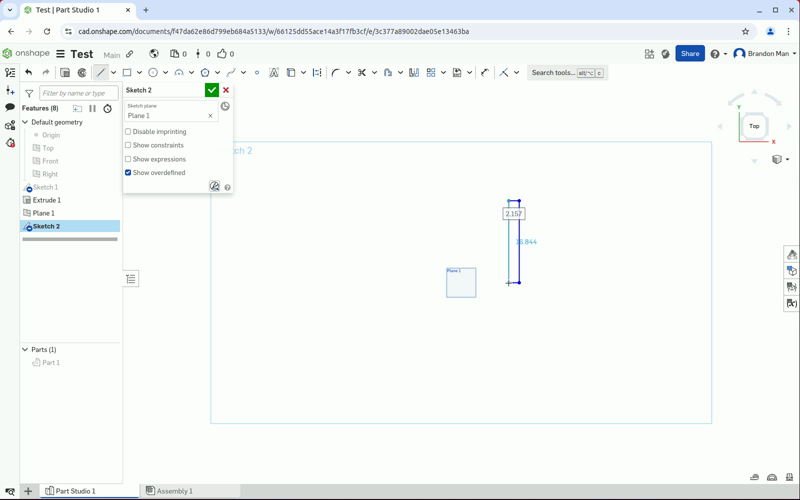
key(esc)
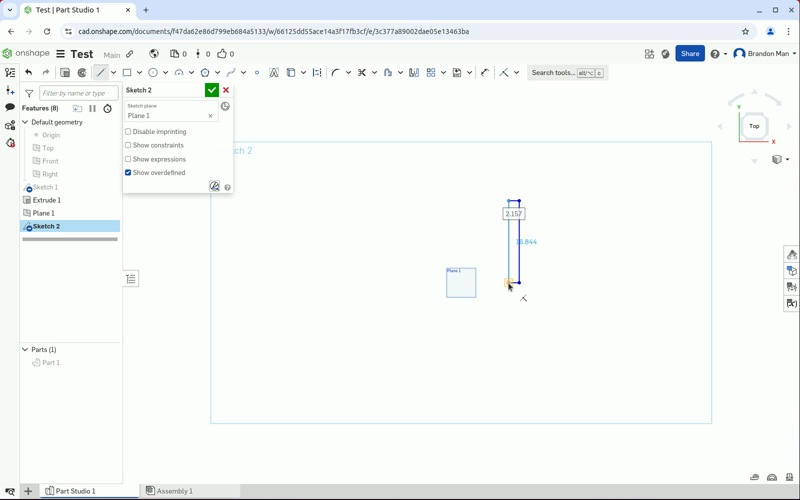
mouse_move(516, 228)
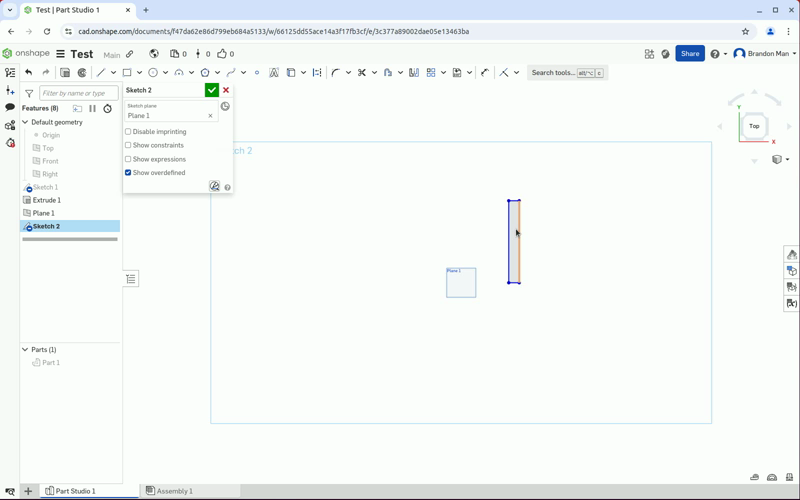
scroll(6)
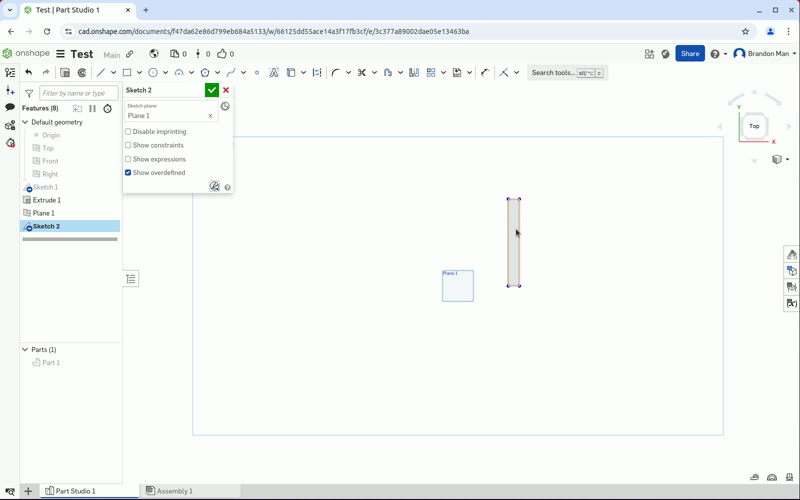
scroll(6)
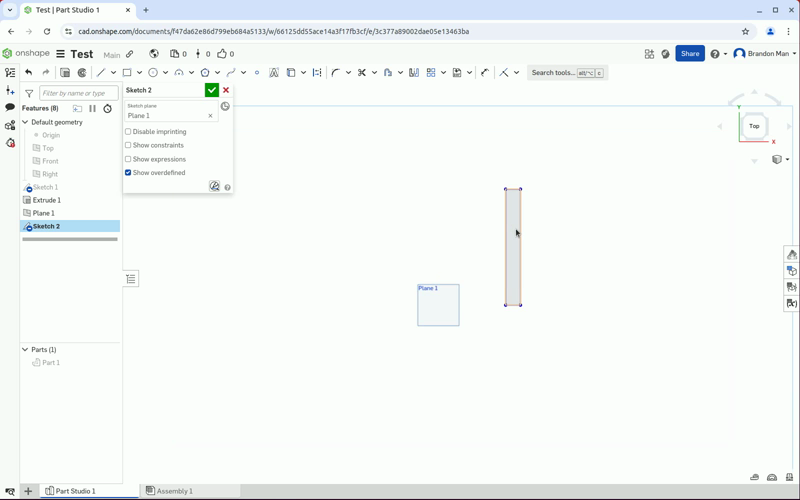
scroll(6)
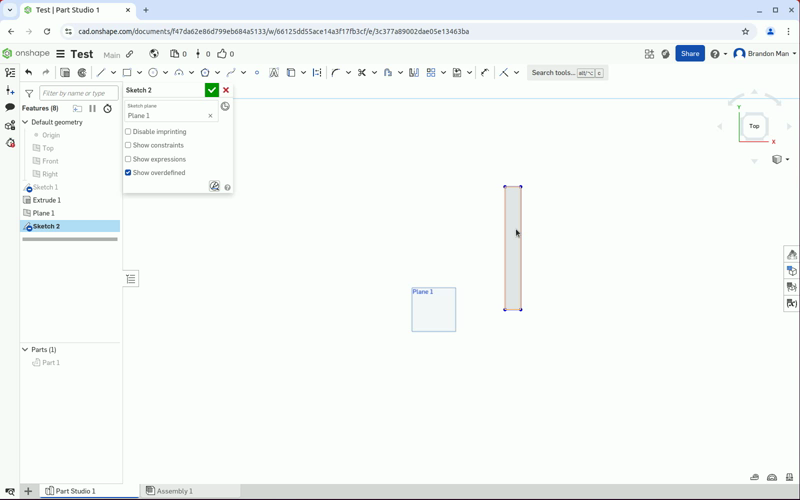
scroll(6)
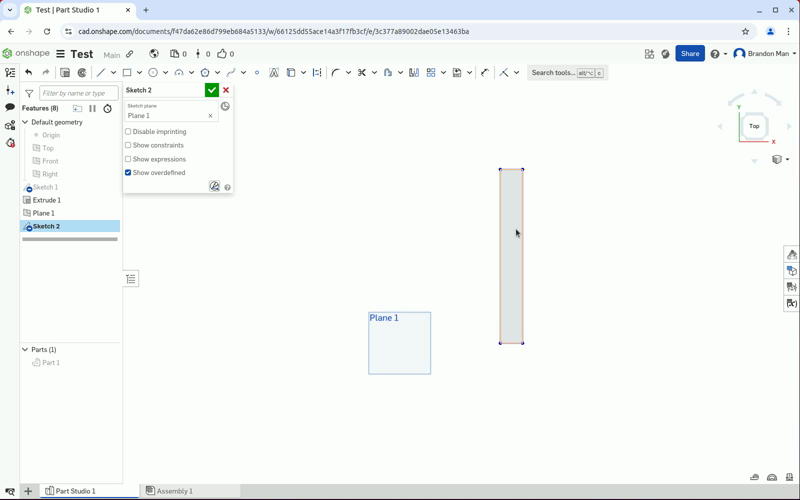
scroll(6)
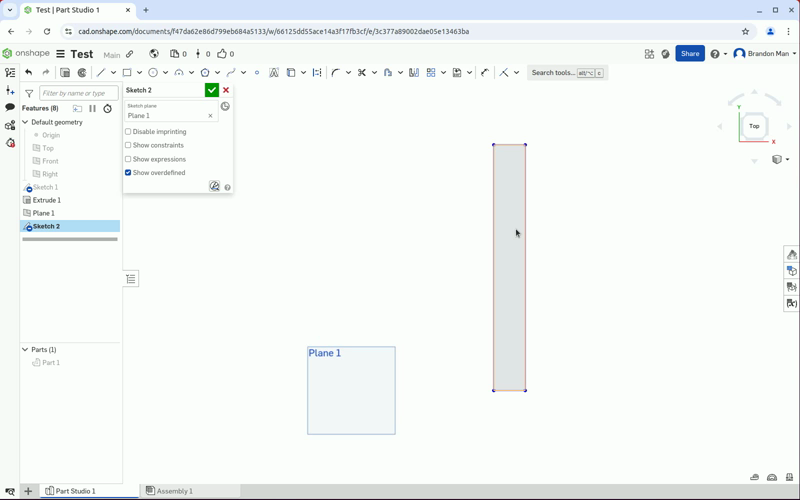
scroll(6)
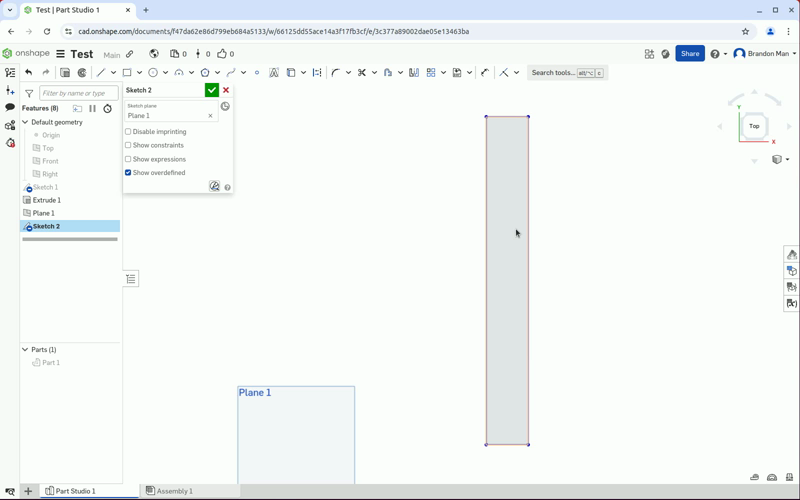
scroll(6)
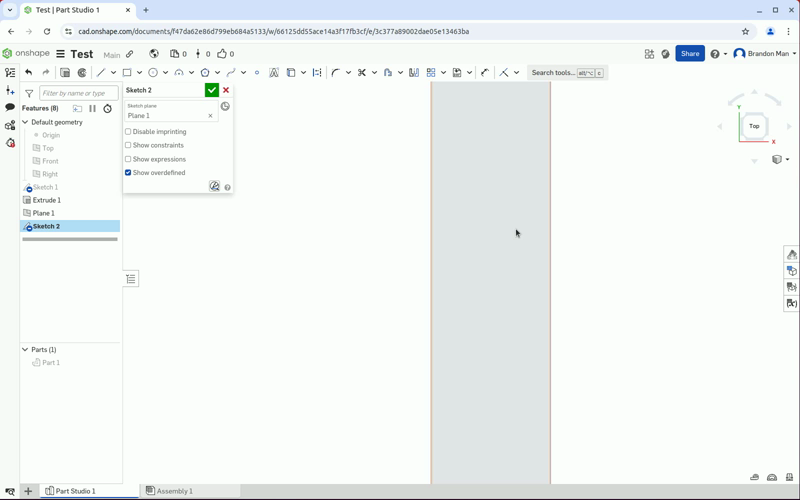
click(516, 228)
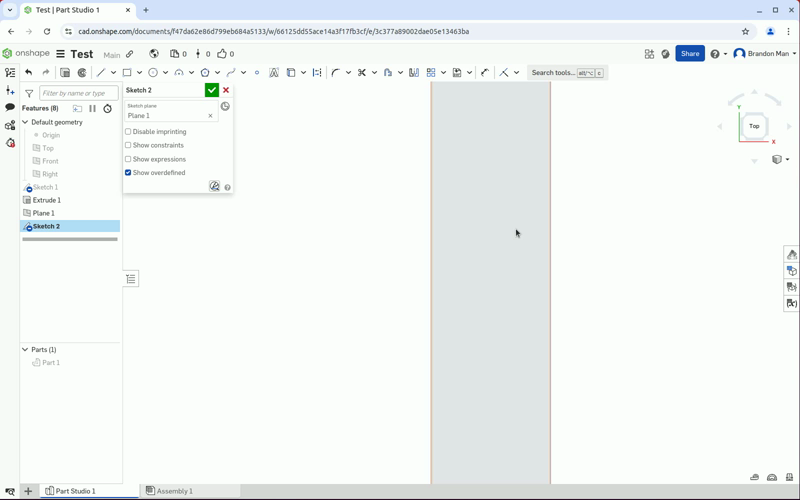
scroll(-6)
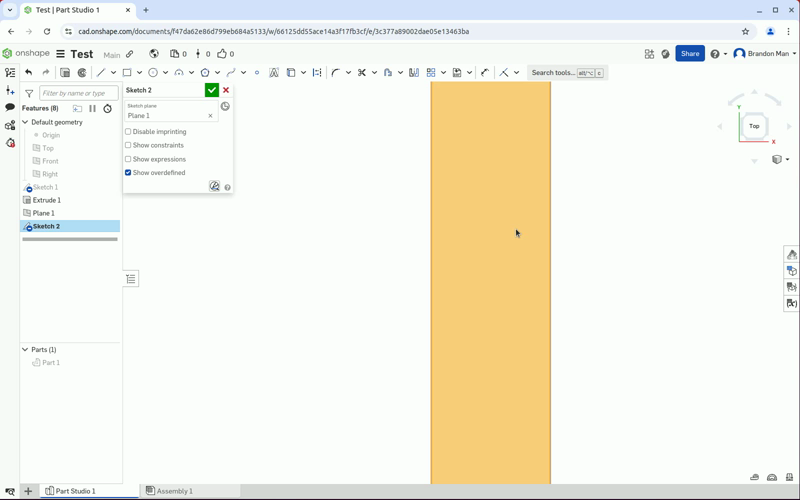
scroll(-6)
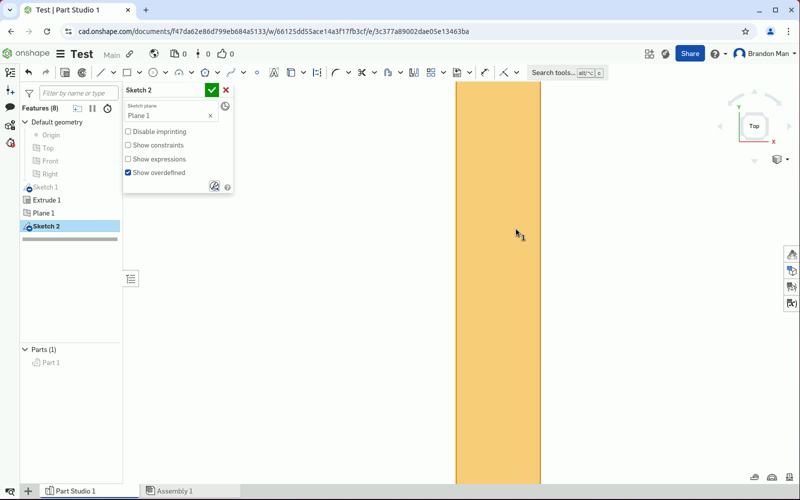
scroll(-6)
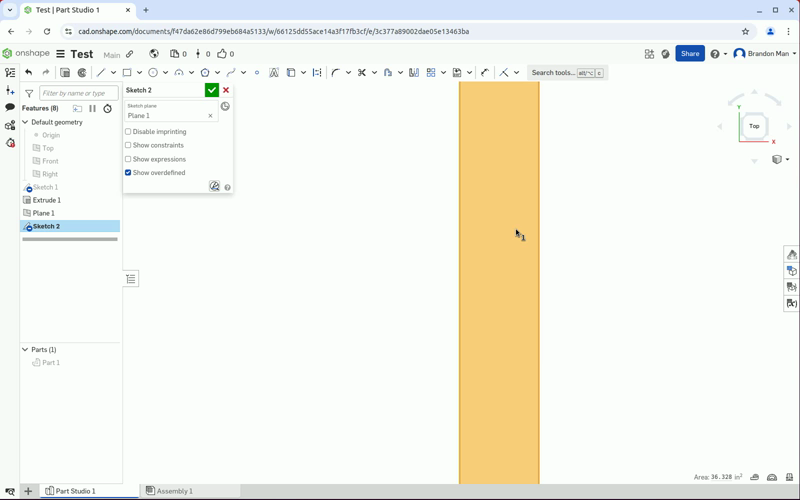
scroll(-6)
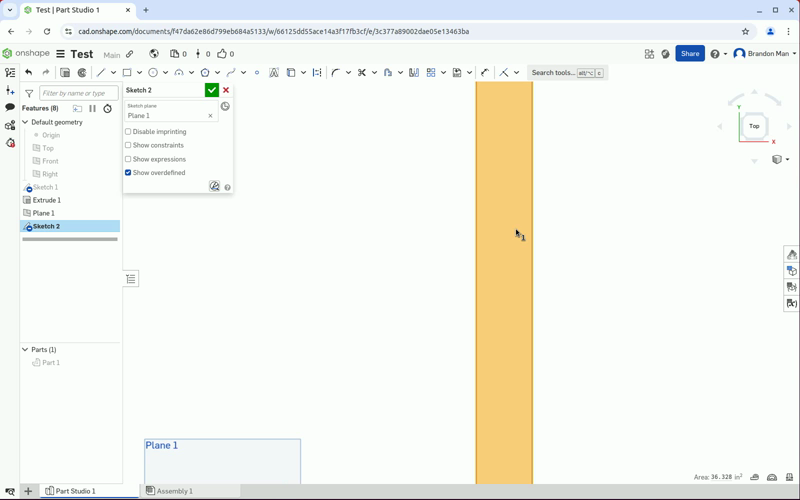
scroll(-6)
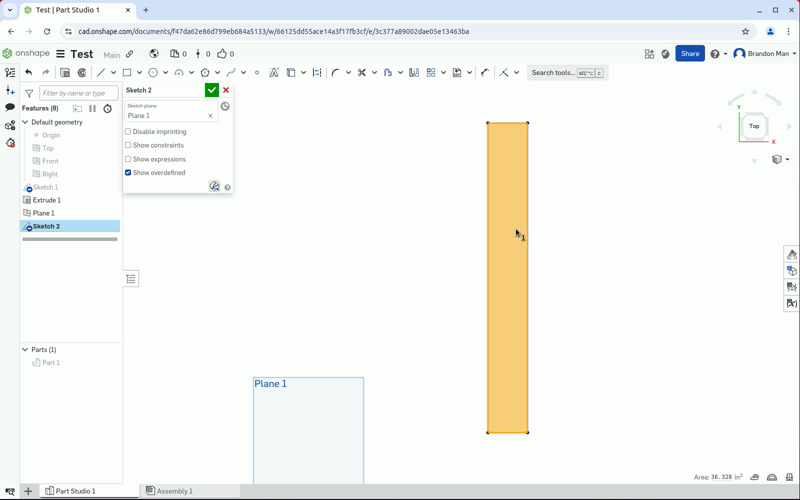
scroll(-6)
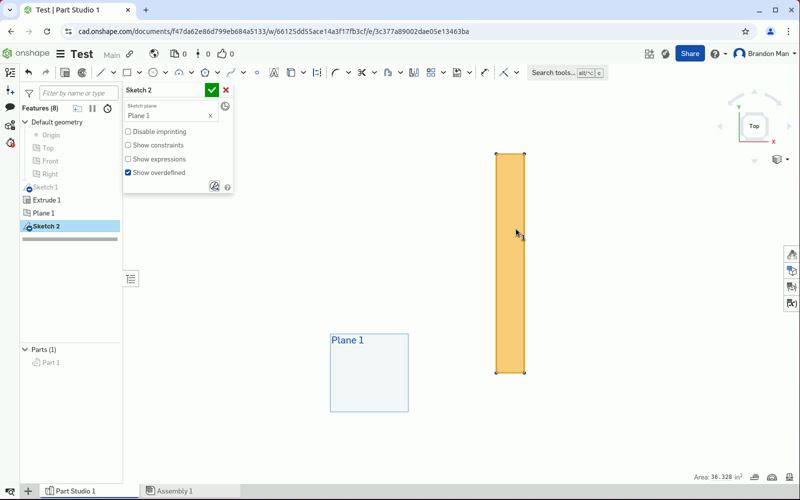
scroll(-6)
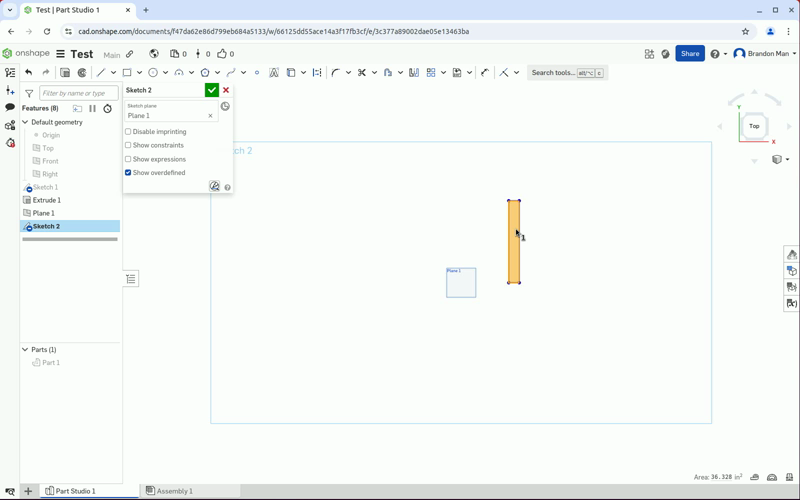
mouse_move(73, 352)
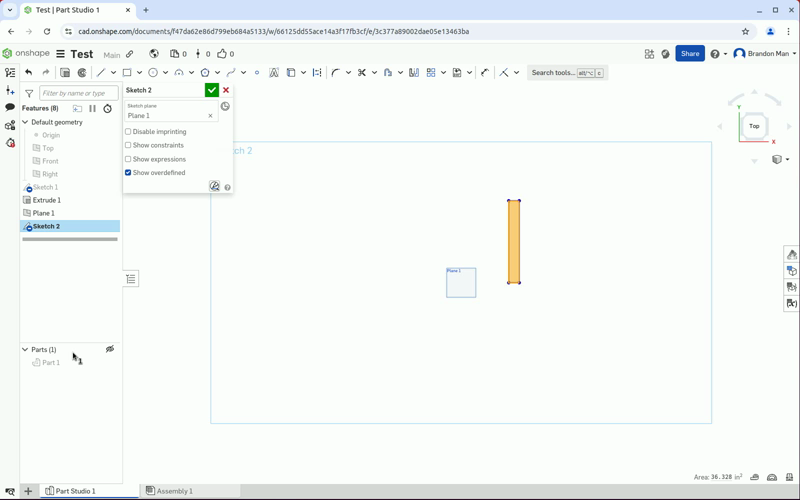
key(shift+y)
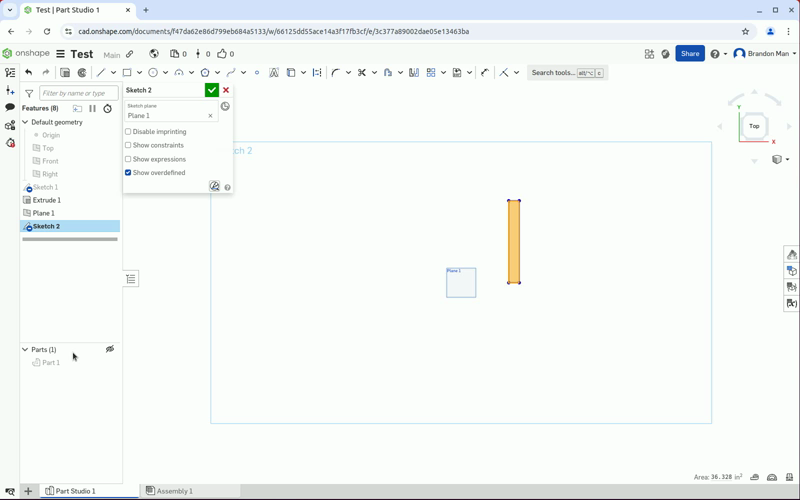
key(shift+e)
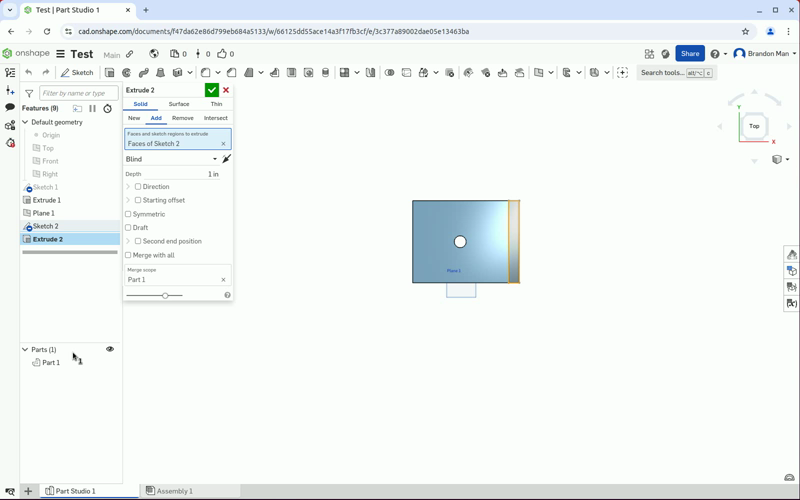
mouse_move(143, 106)
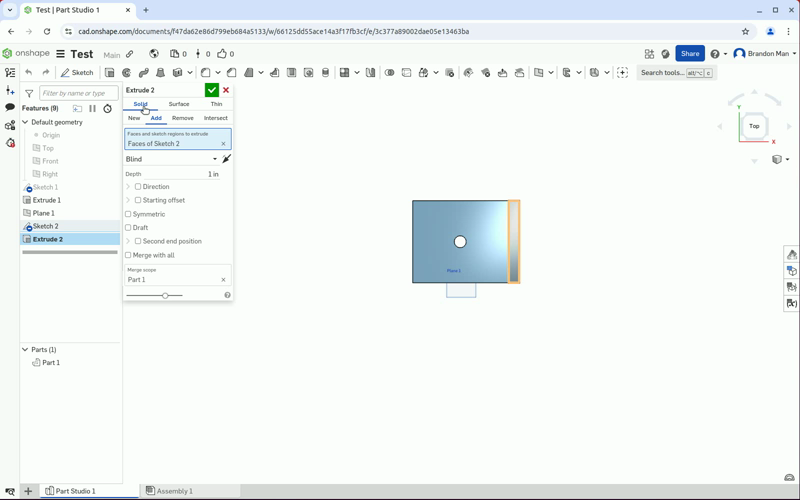
click(143, 106)
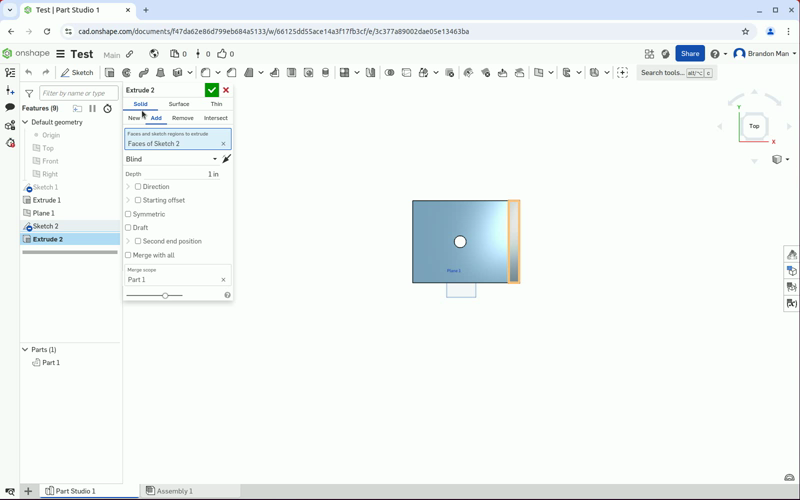
mouse_move(137, 120)
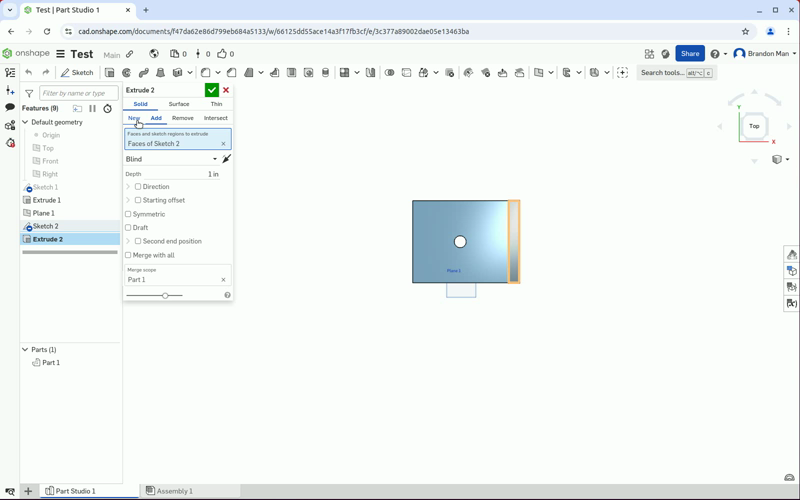
click(137, 120)
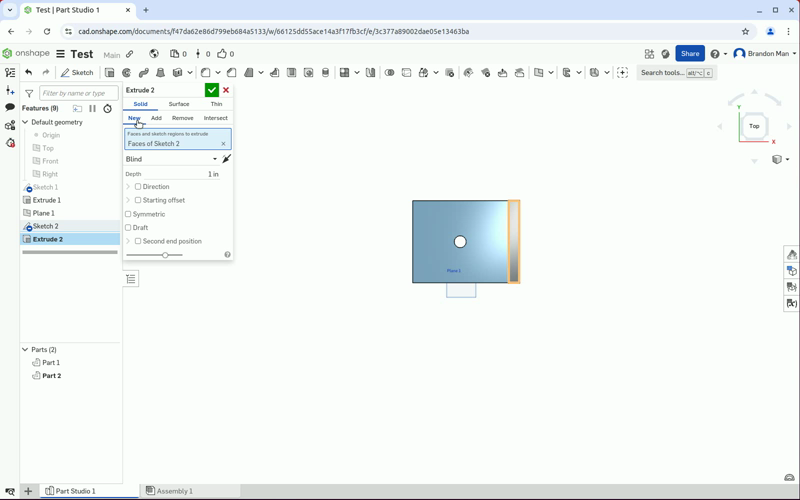
key(tab, 4)
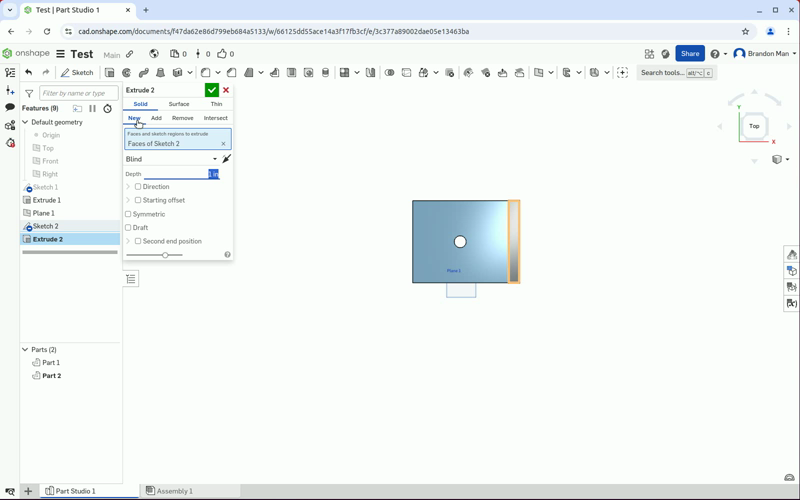
text(20.942)
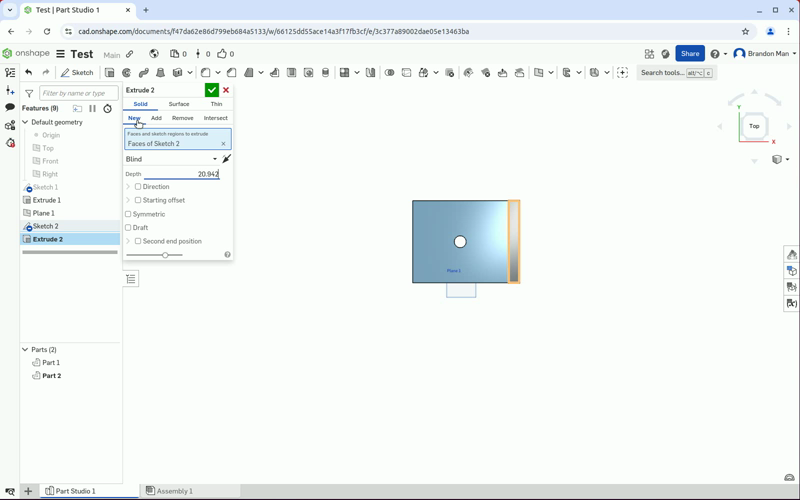
key(enter)
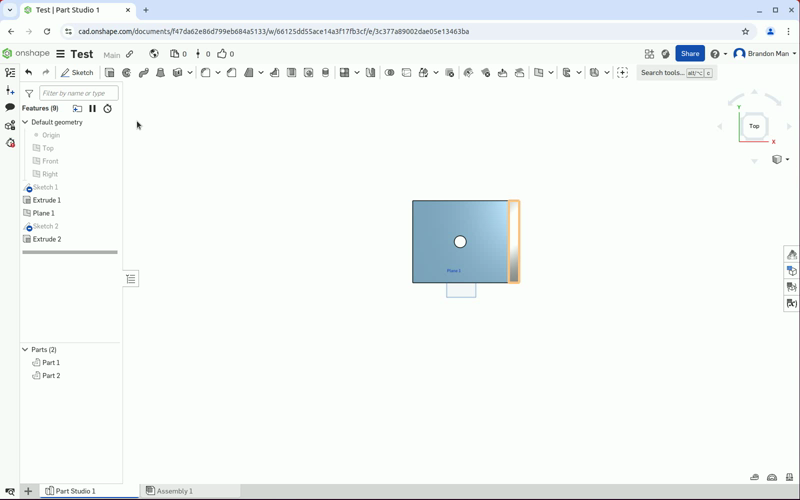
key(shift+h)
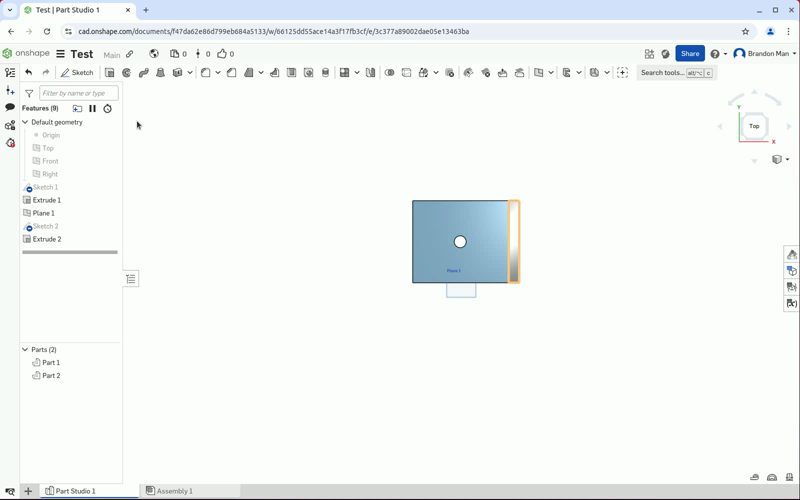
key(shift+h)
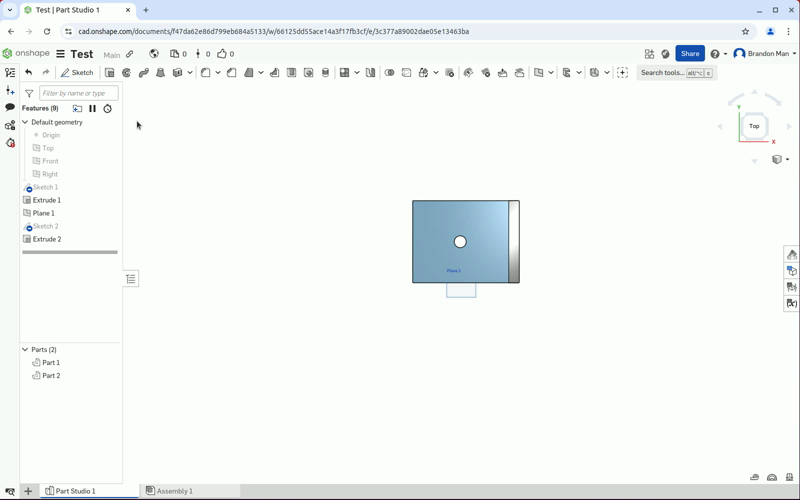
mouse_move(73, 189)
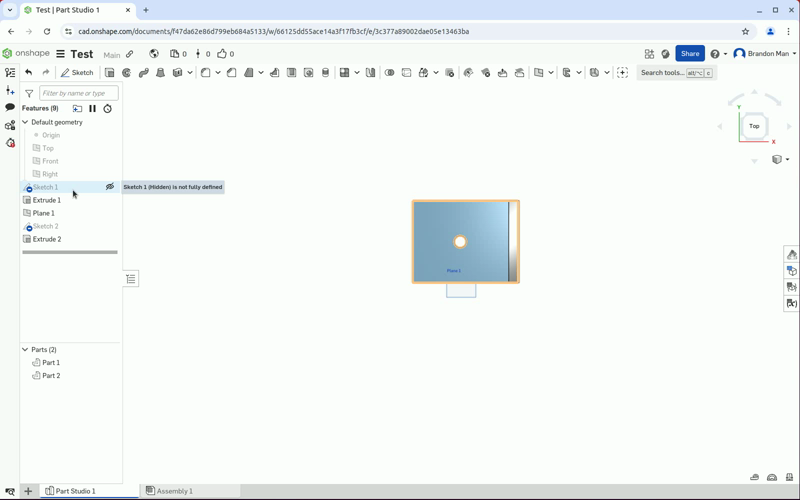
click(73, 189)
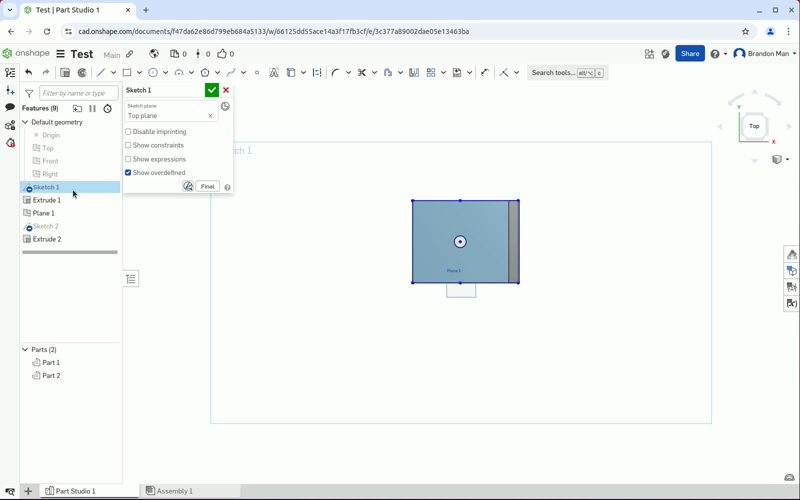
mouse_move(229, 92)
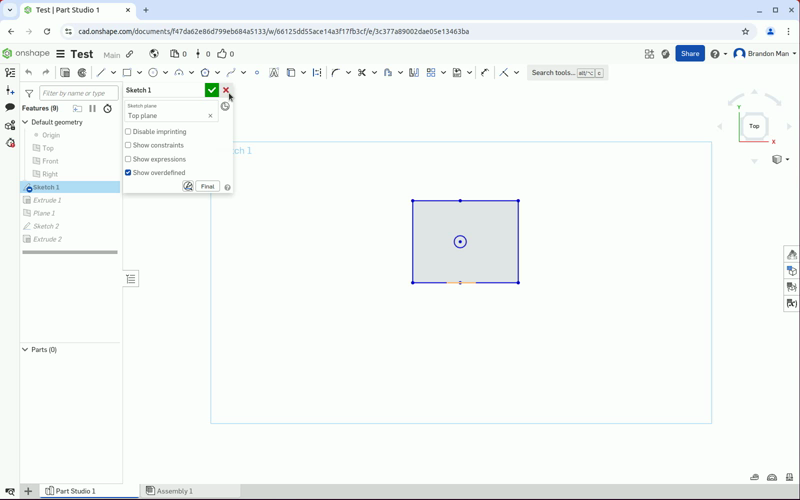
click(229, 92)
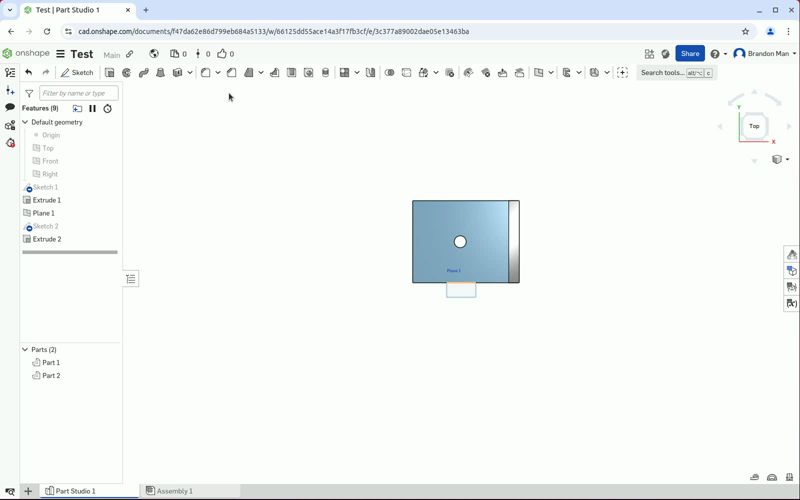
mouse_move(73, 352)
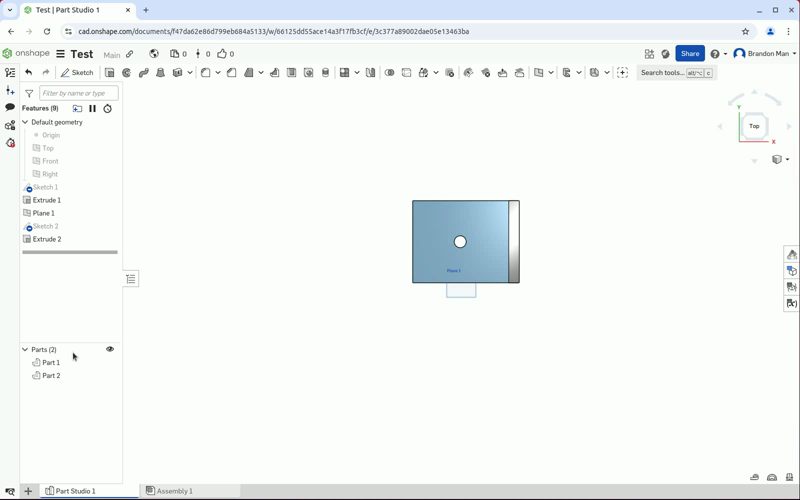
key(y)
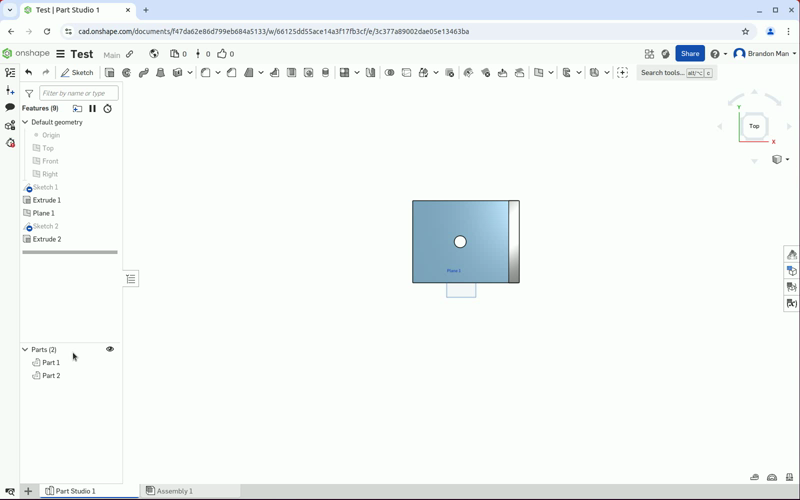
key(shift+p)
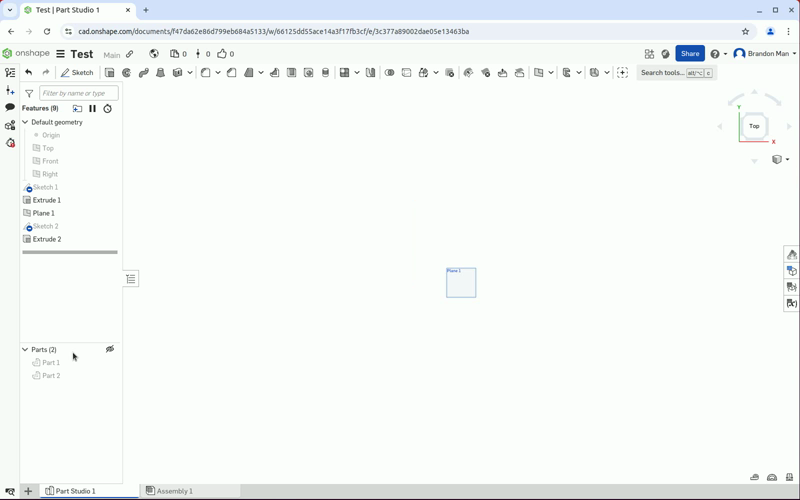
key(space)
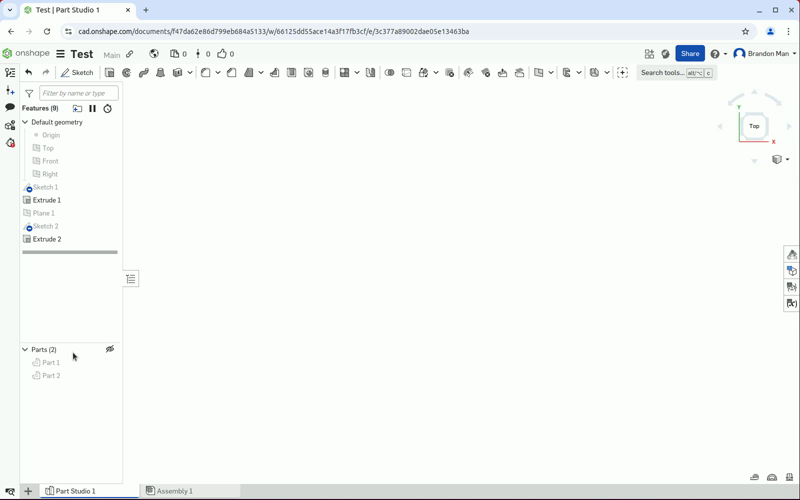
key_down(shift)
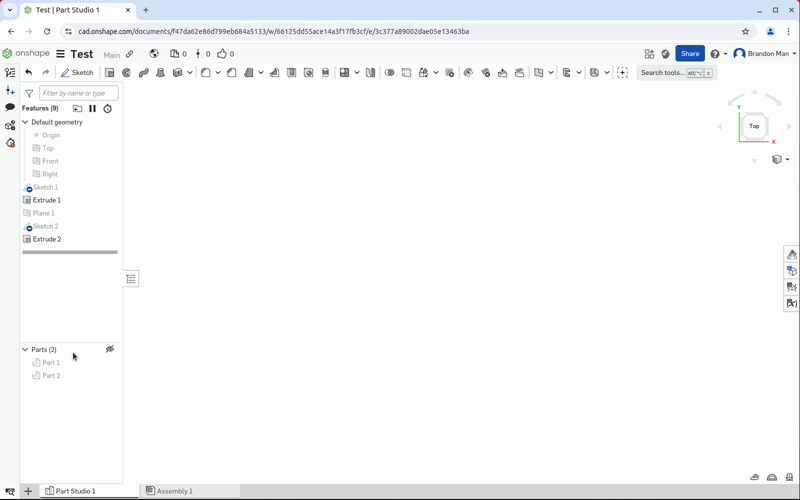
key(up)
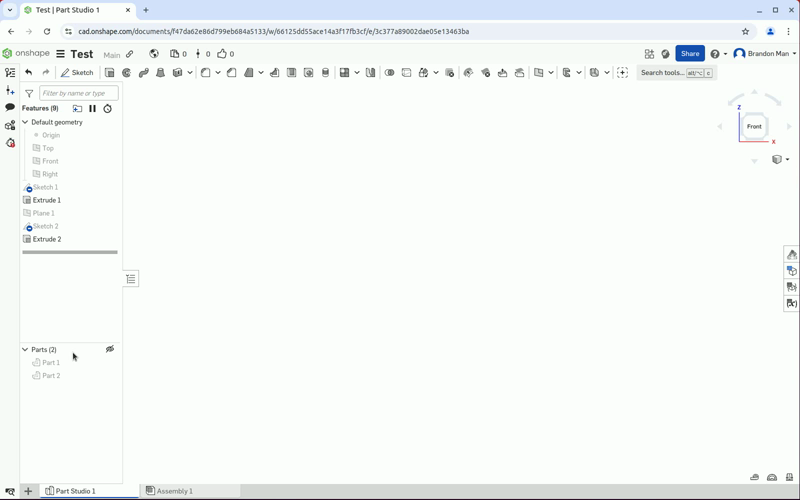
key_up(shift)
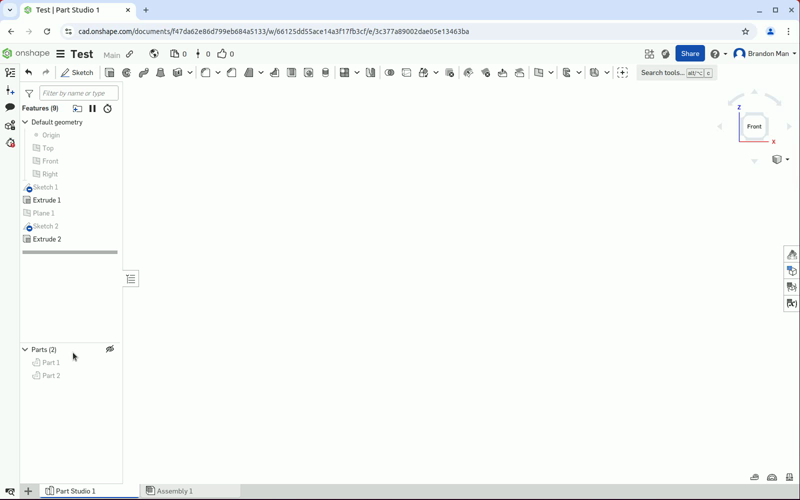
key(space)
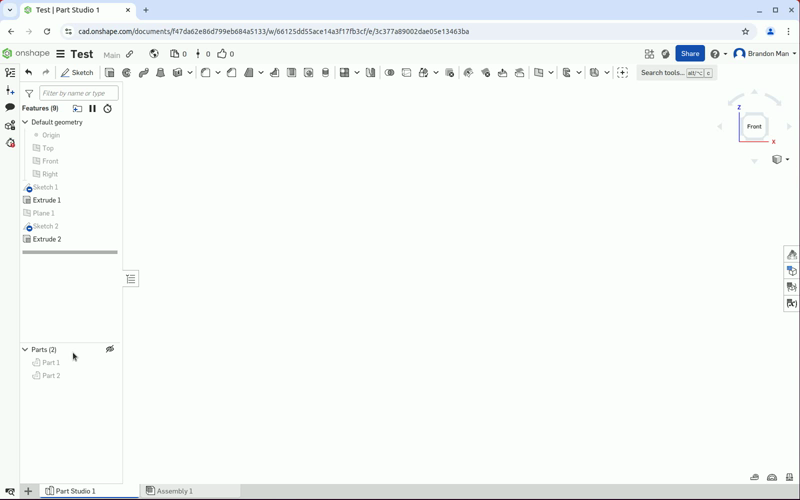
key_down(shift)
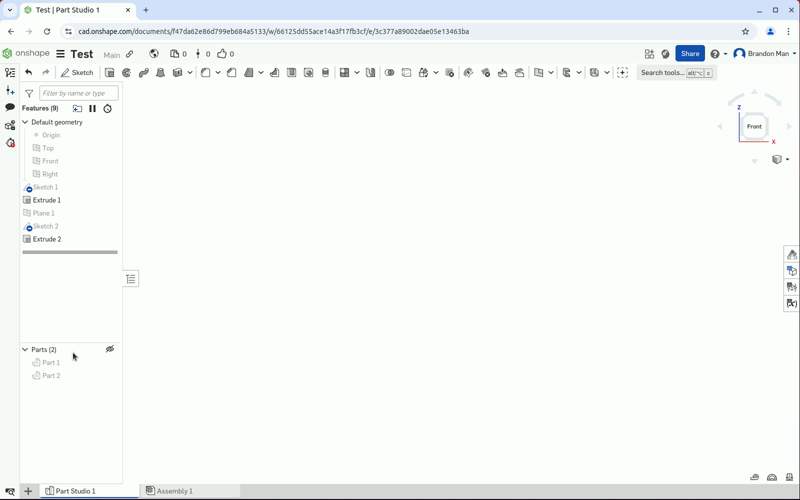
key(left)
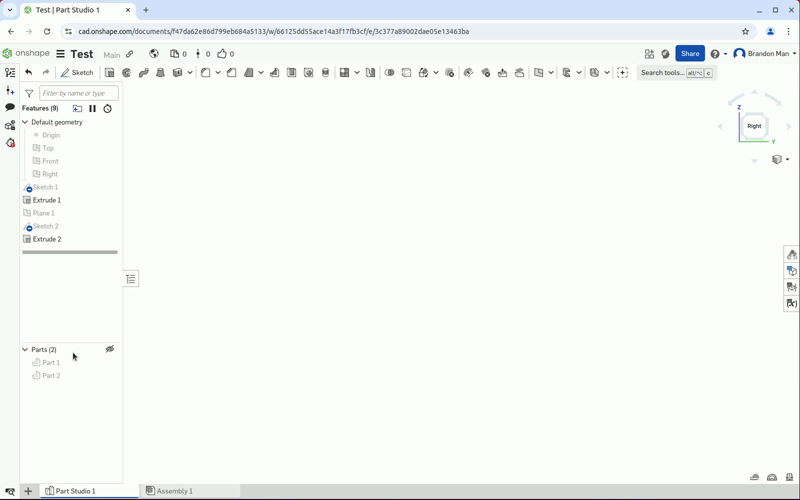
key_up(shift)
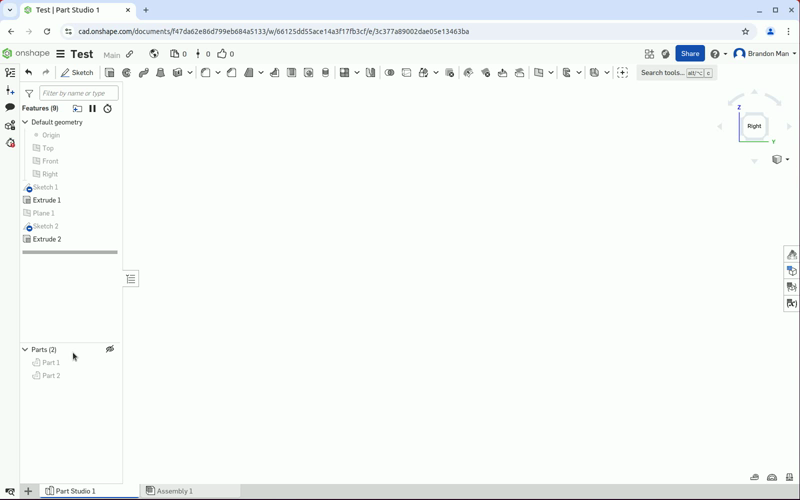
mouse_move(73, 352)
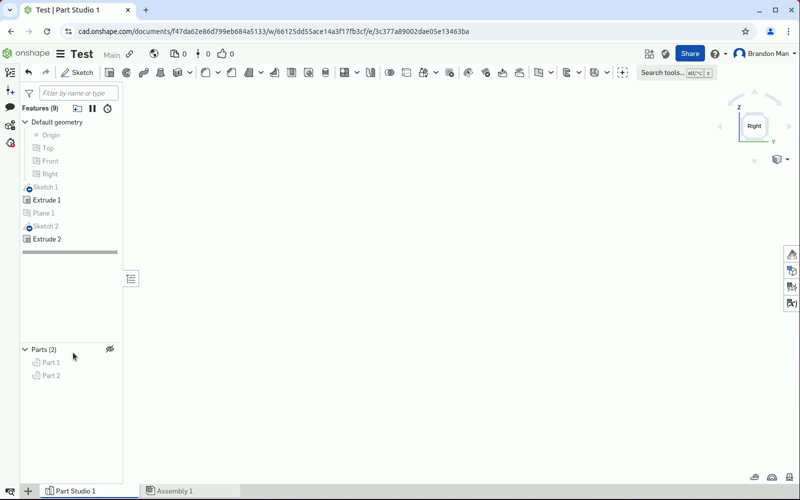
key(shift+y)
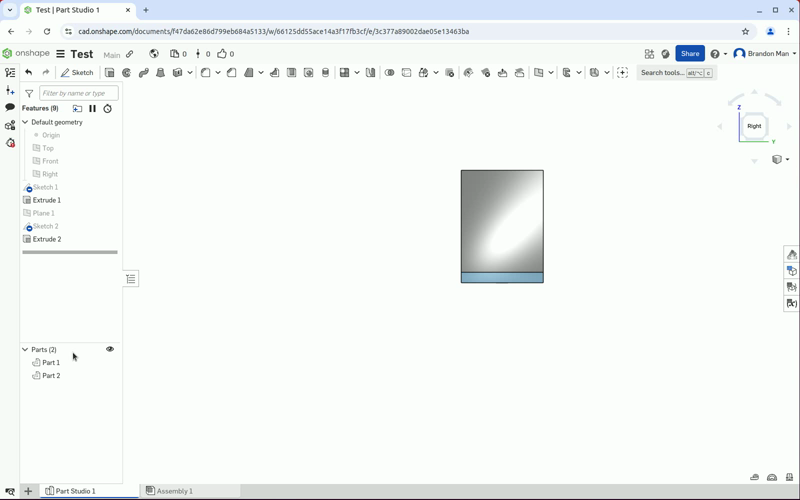
mouse_move(541, 75)
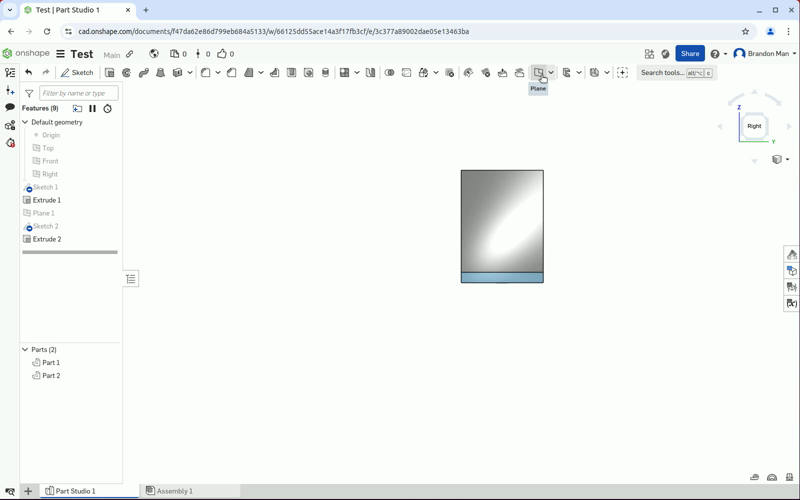
click(541, 75)
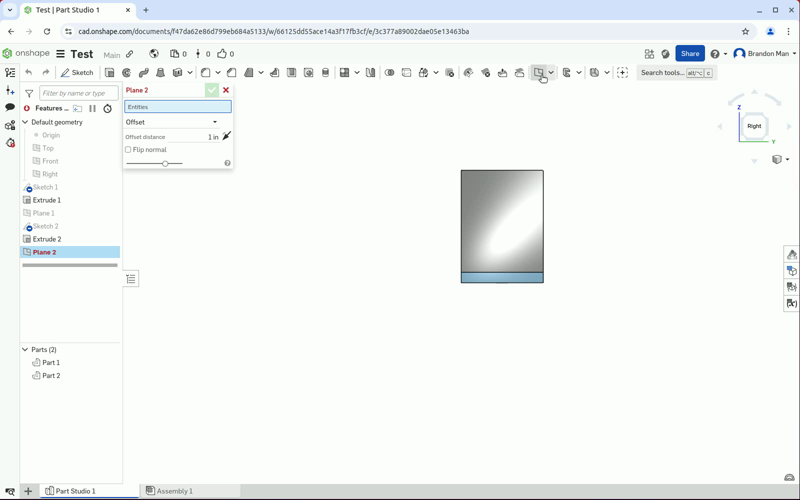
mouse_move(73, 176)
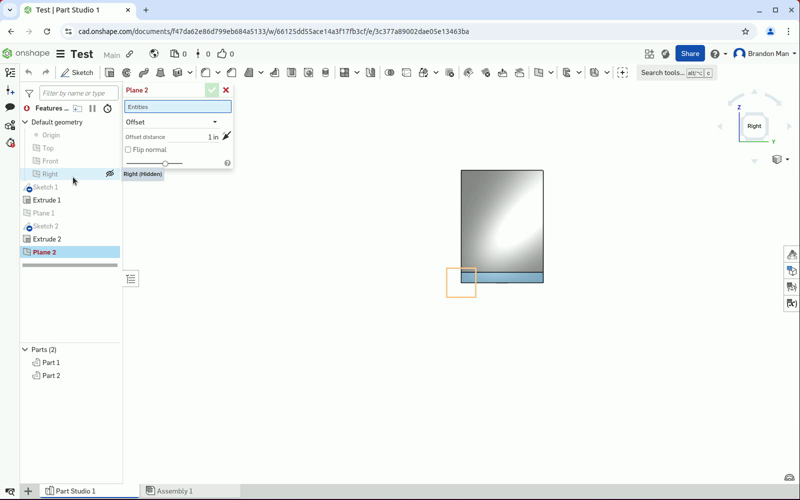
click(73, 176)
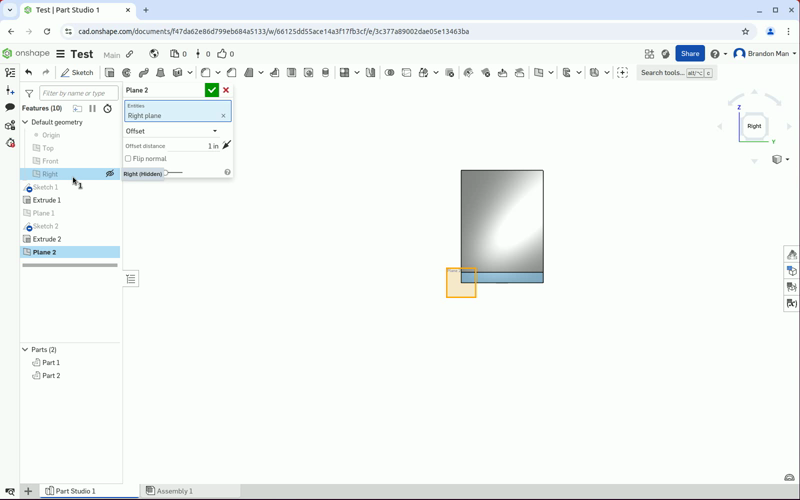
key(tab, 2)
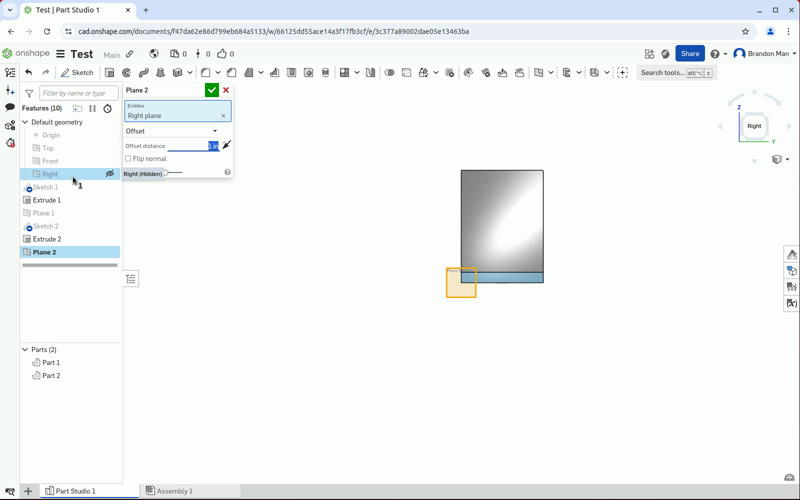
text(11.801)
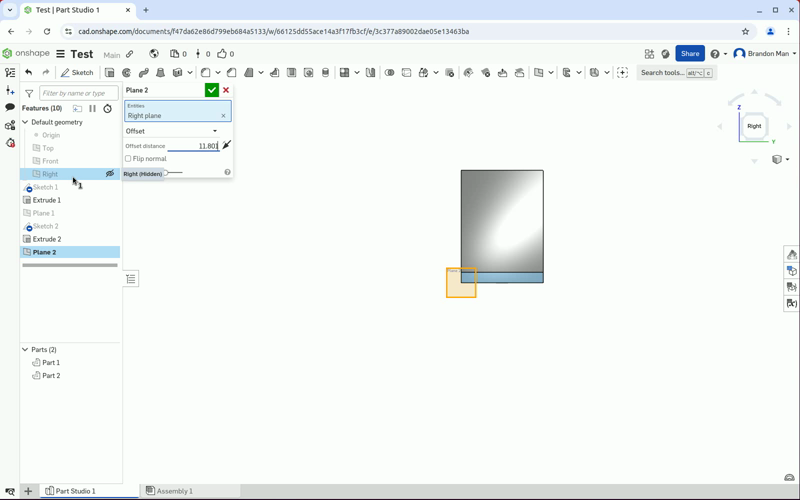
key(enter, 2)
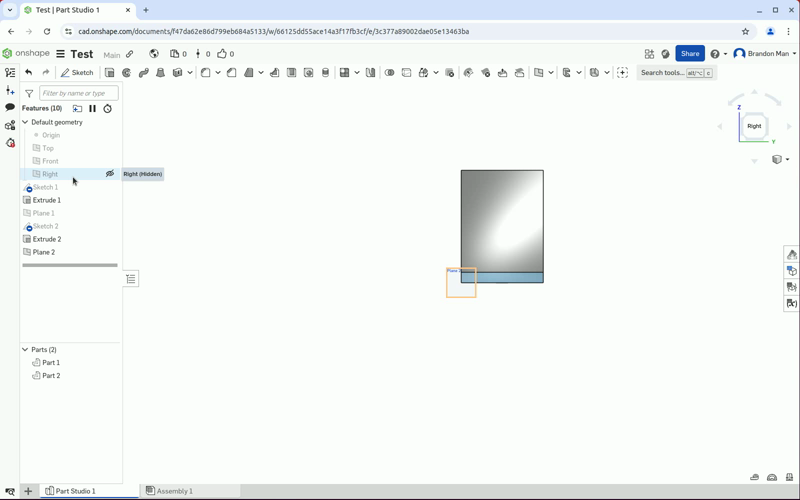
key(shift+s)
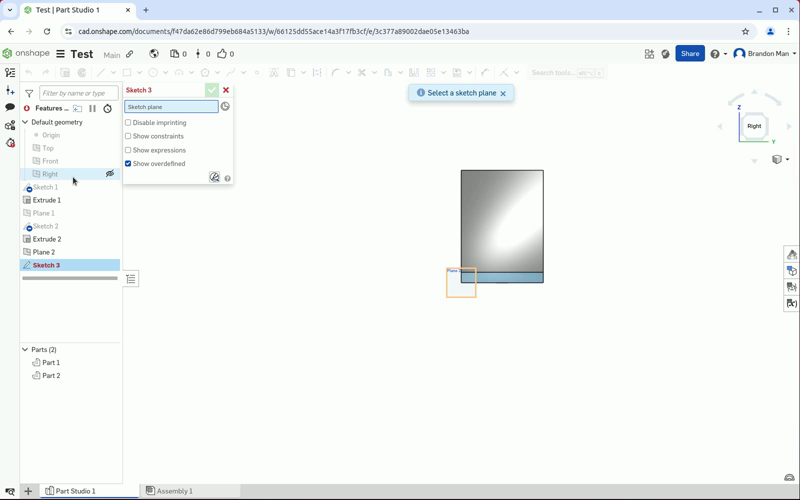
mouse_move(73, 254)
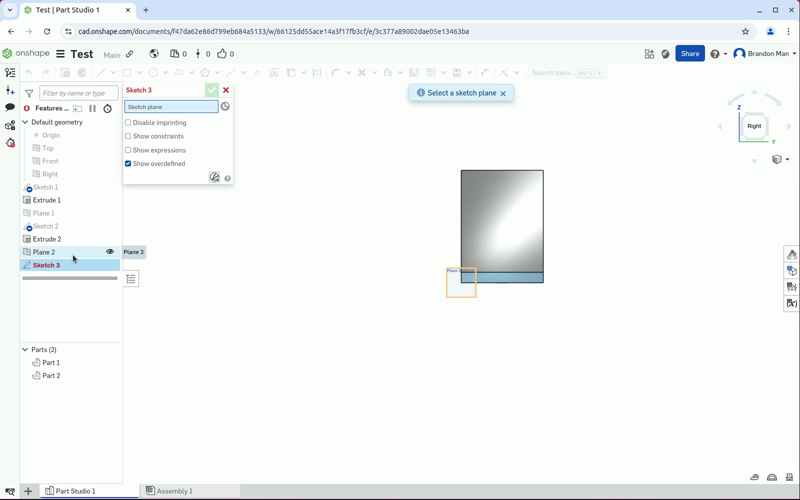
click(73, 254)
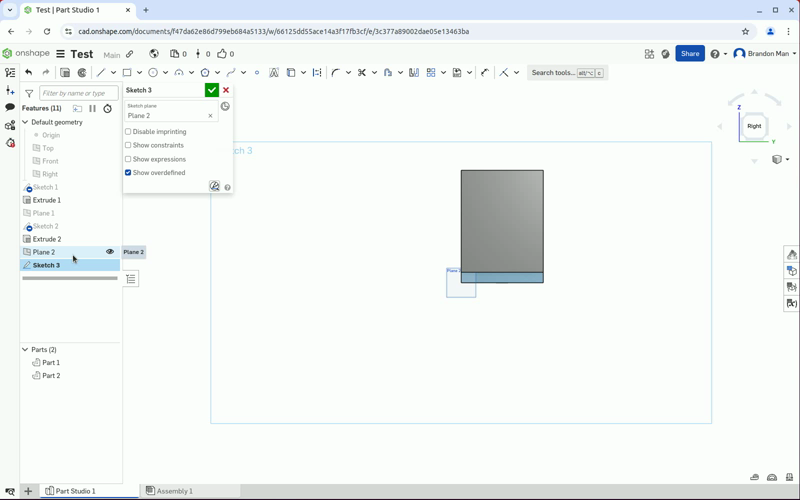
mouse_move(73, 352)
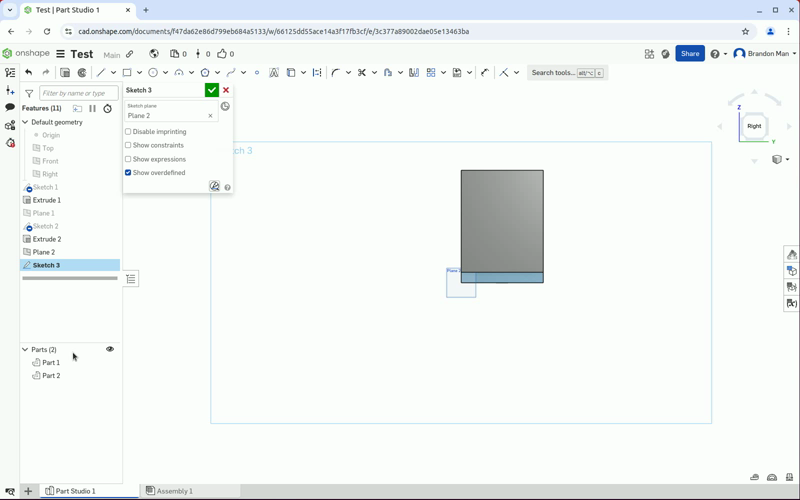
key(y)
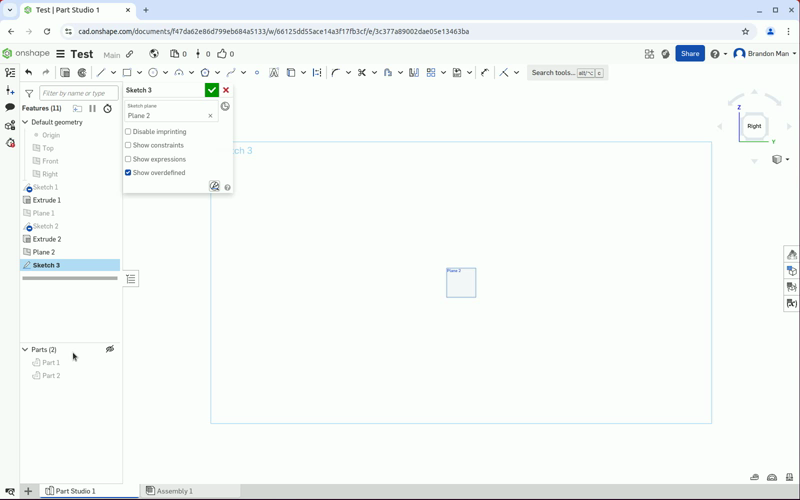
key(c)
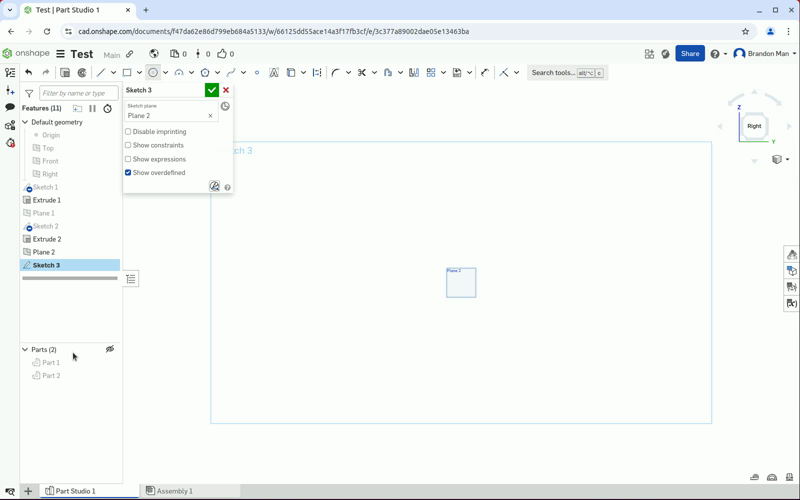
key_down(shift)
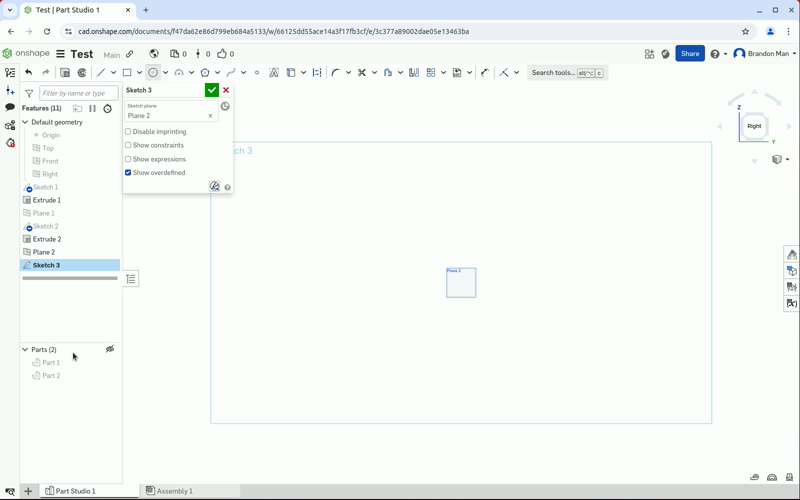
mouse_move(482, 227)
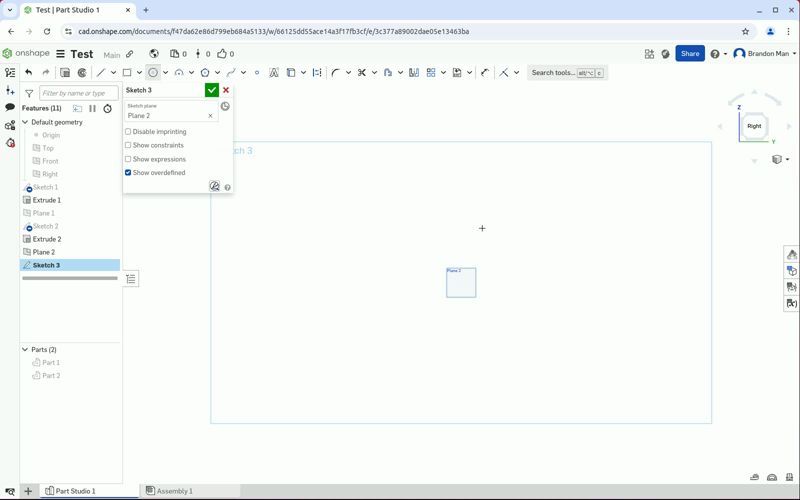
click(482, 227)
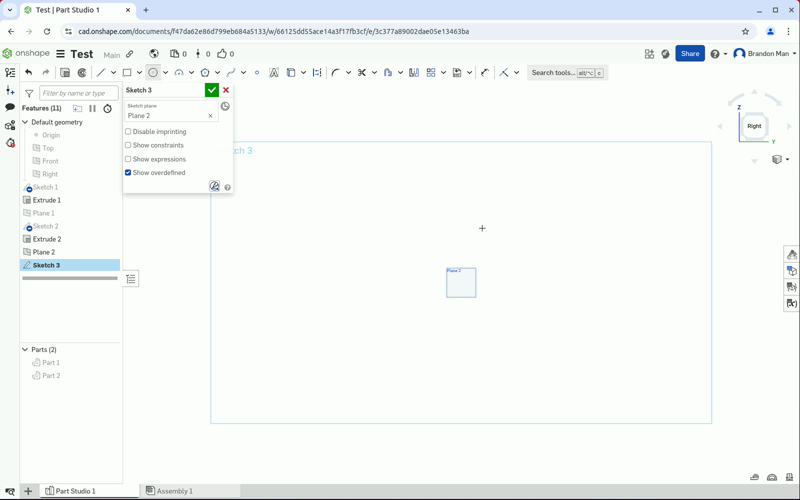
key_up(shift)
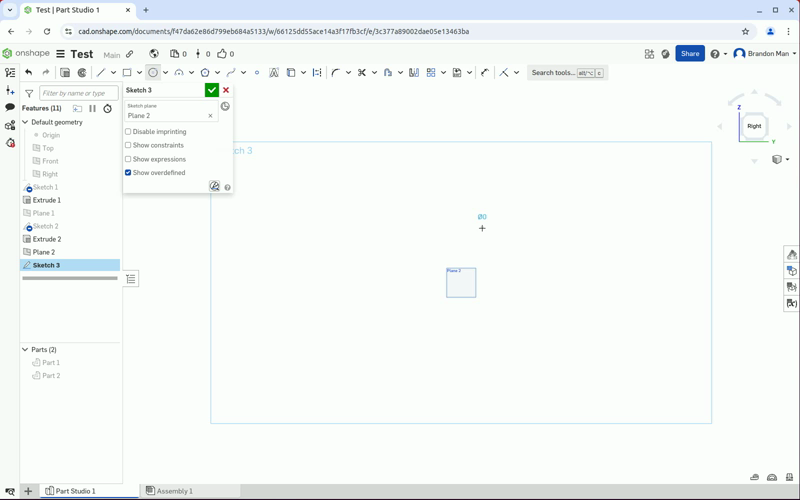
mouse_move(488, 227)
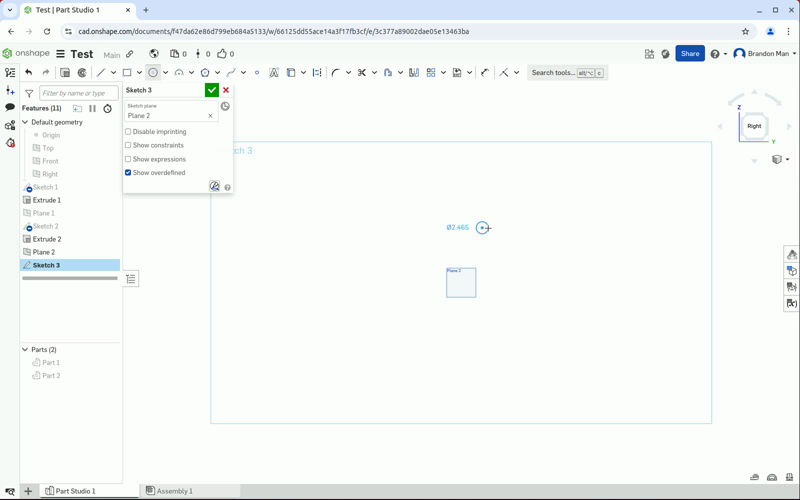
click(488, 227)
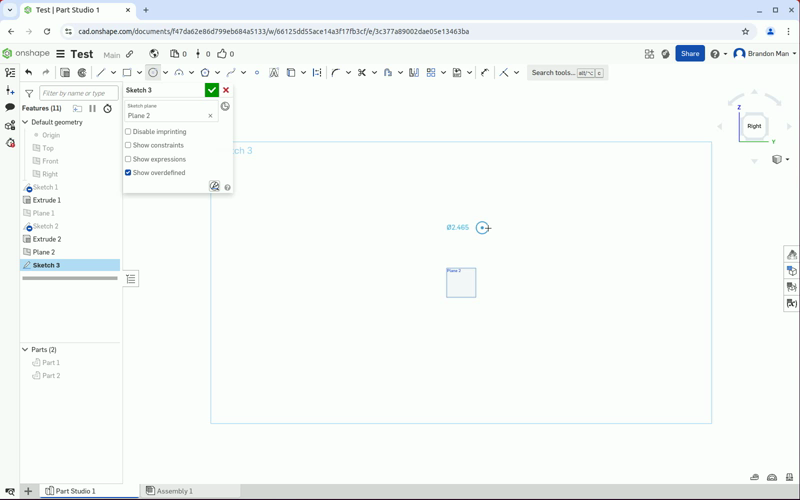
key(esc)
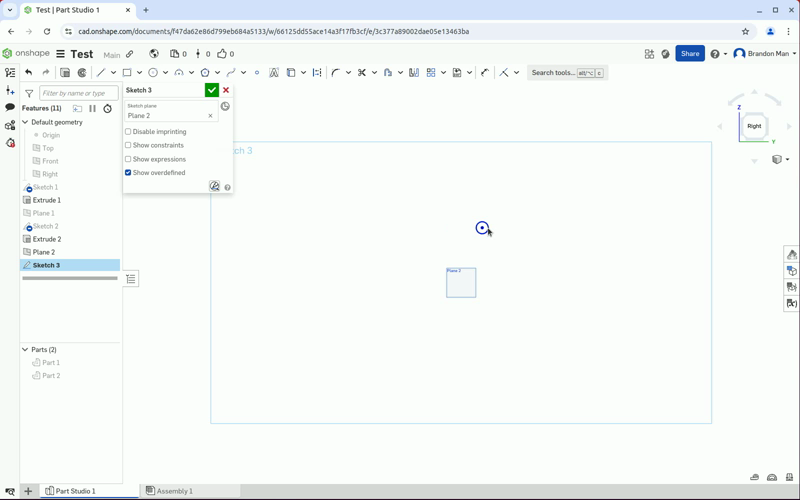
mouse_move(481, 223)
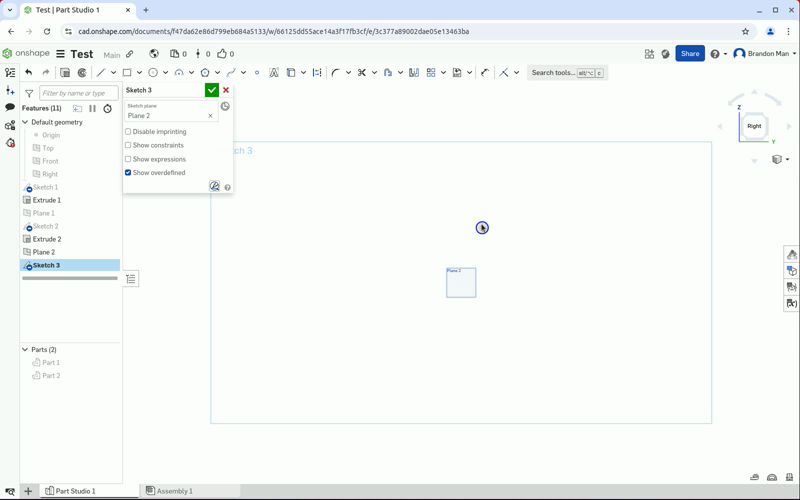
scroll(6)
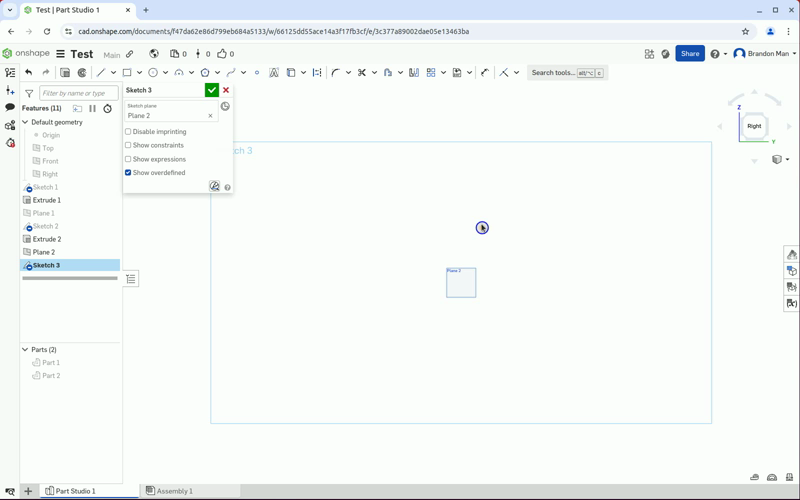
scroll(6)
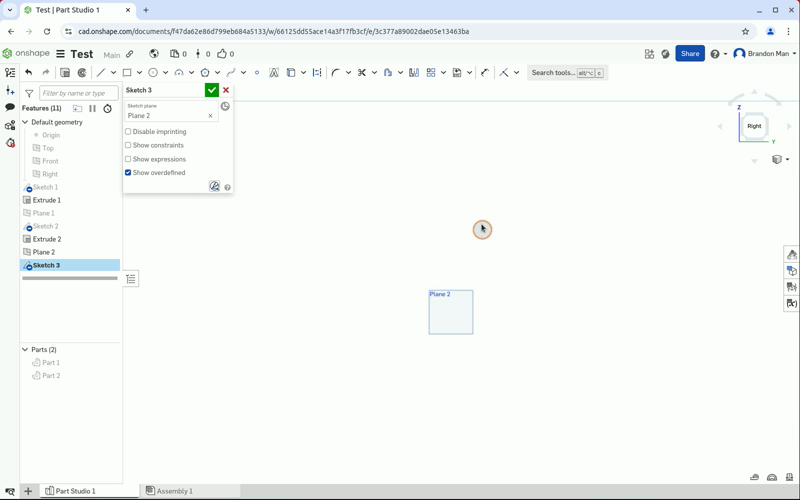
scroll(6)
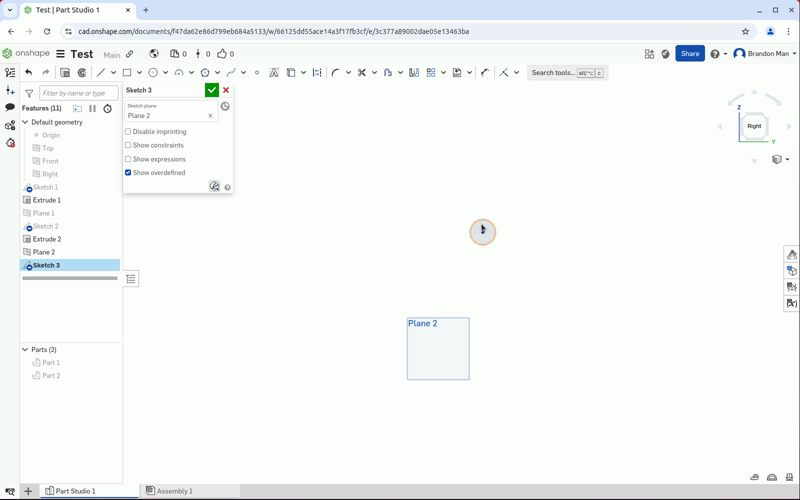
scroll(6)
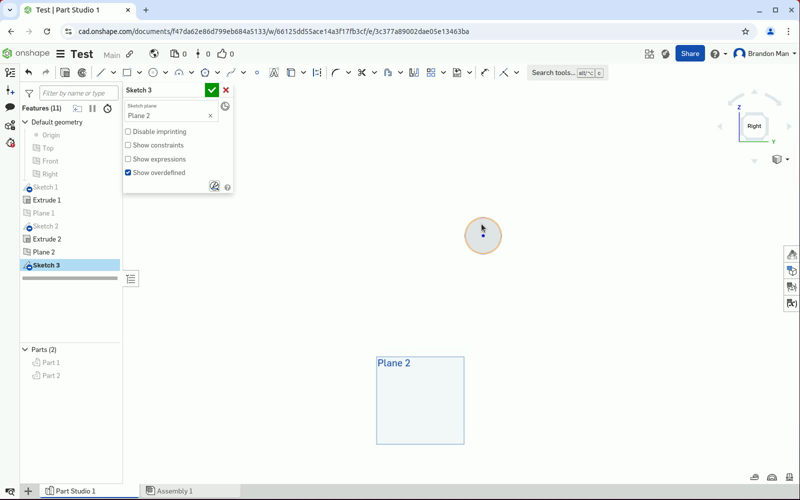
scroll(6)
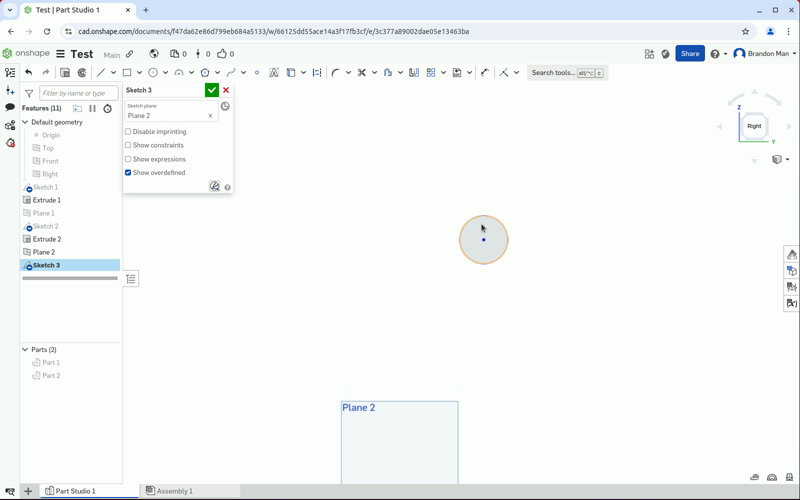
scroll(6)
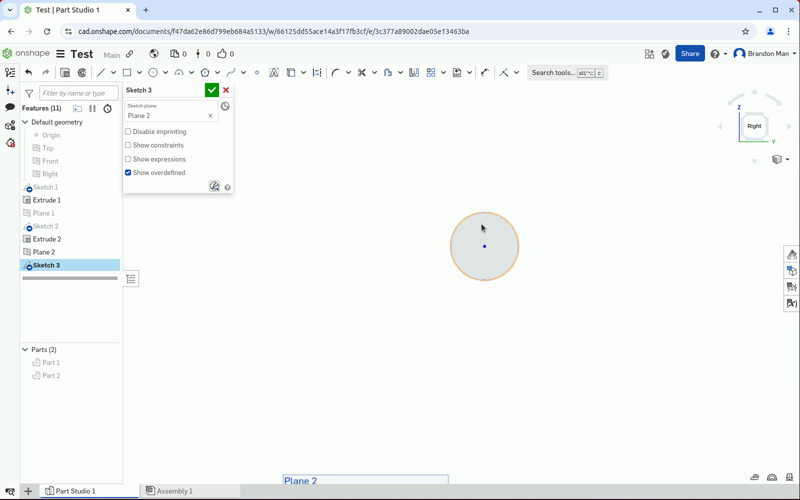
scroll(6)
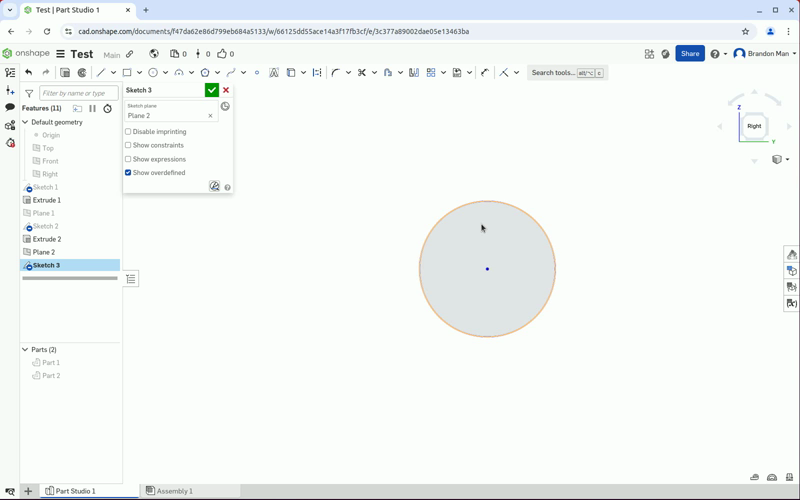
click(481, 223)
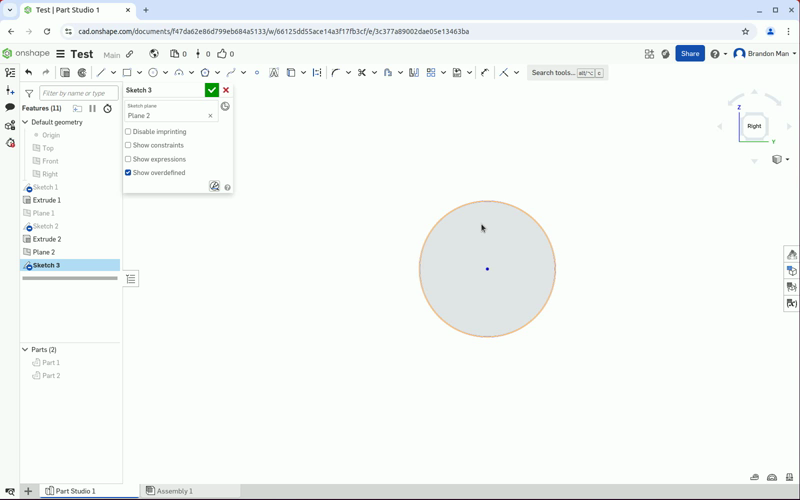
scroll(-6)
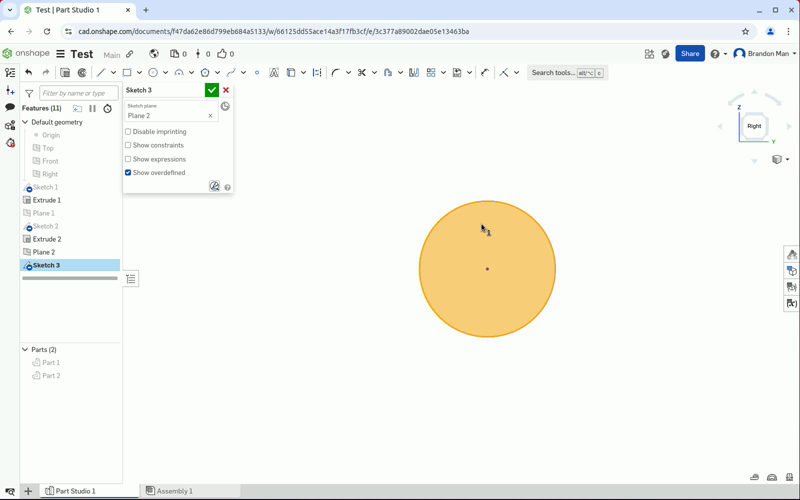
scroll(-6)
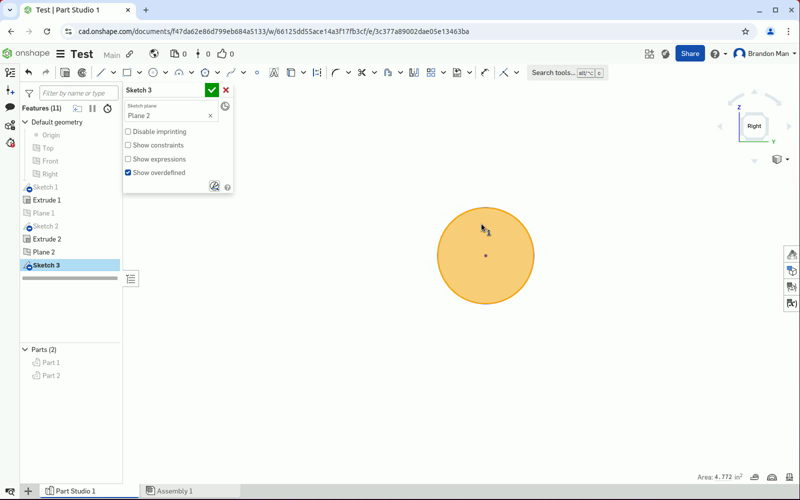
scroll(-6)
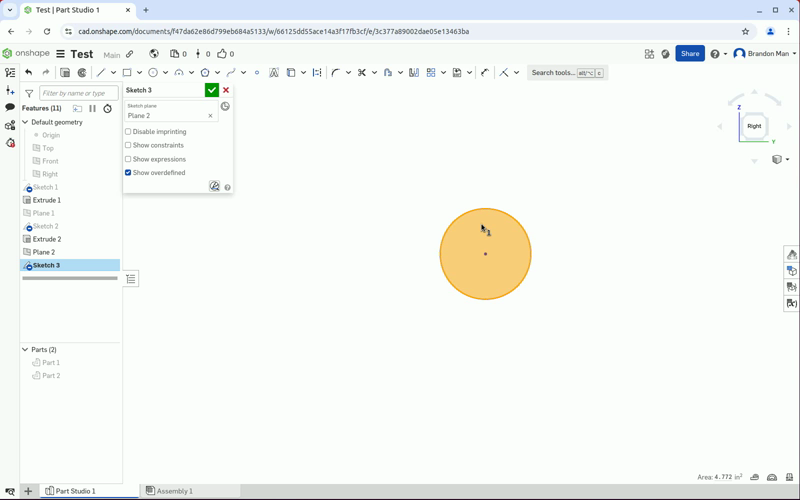
scroll(-6)
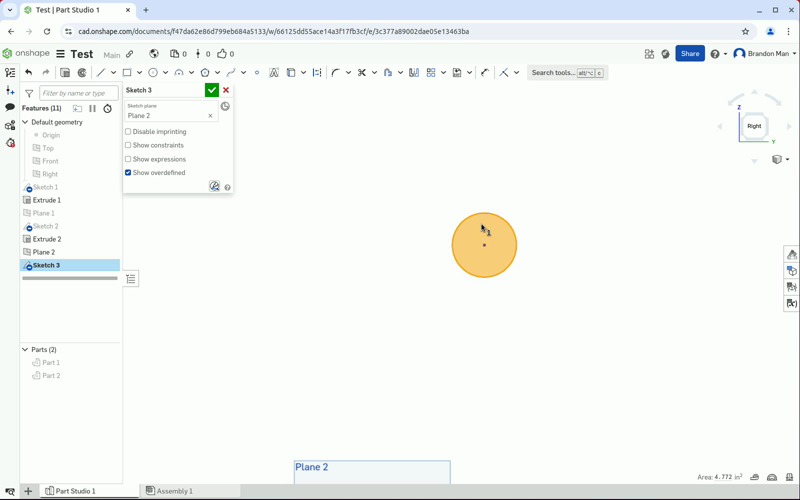
scroll(-6)
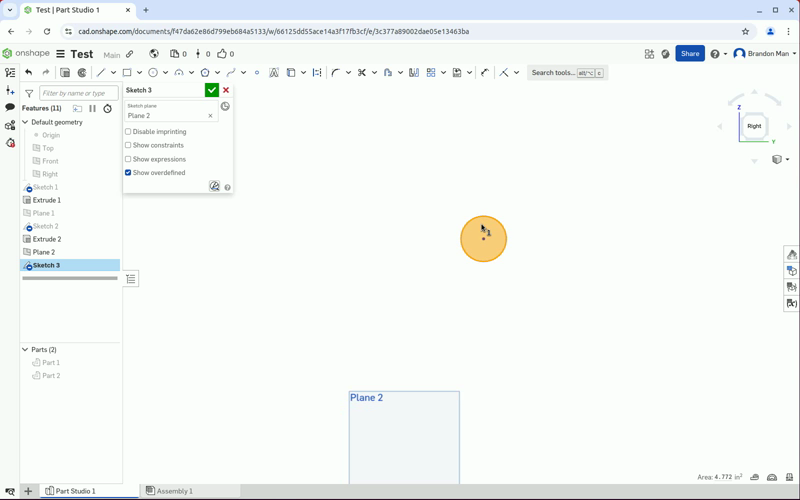
scroll(-6)
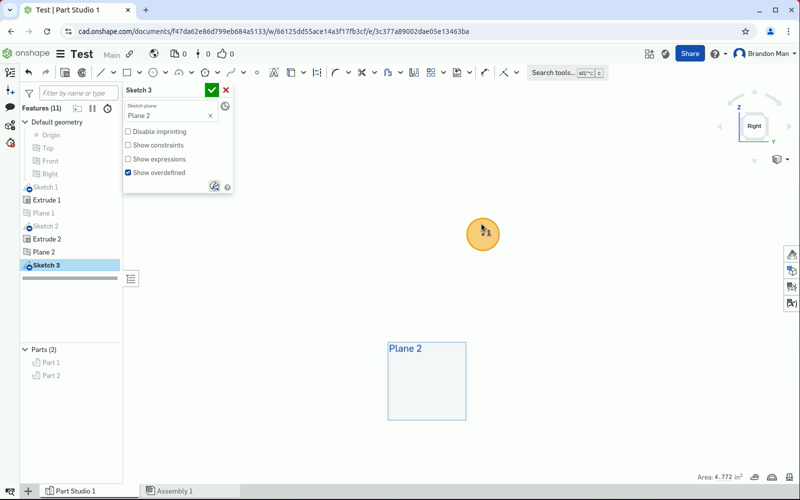
scroll(-6)
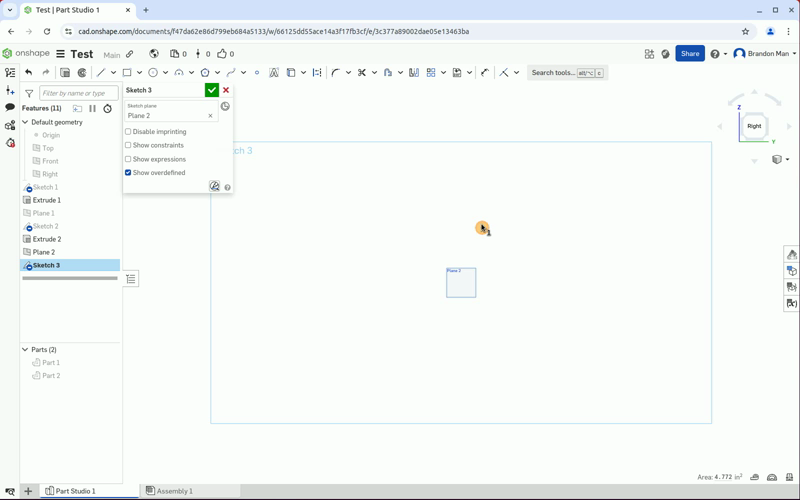
mouse_move(73, 352)
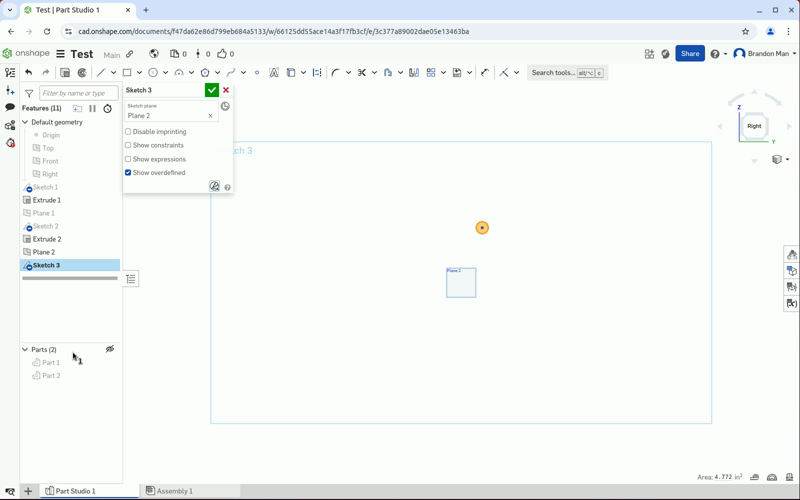
key(shift+y)
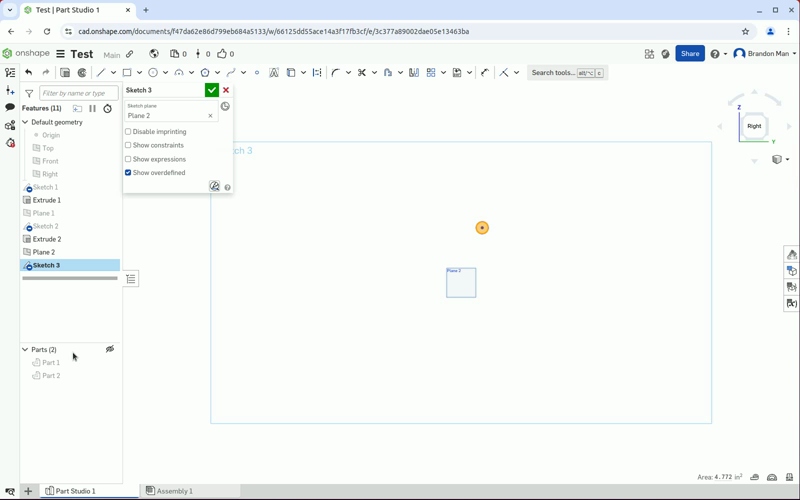
key(shift+e)
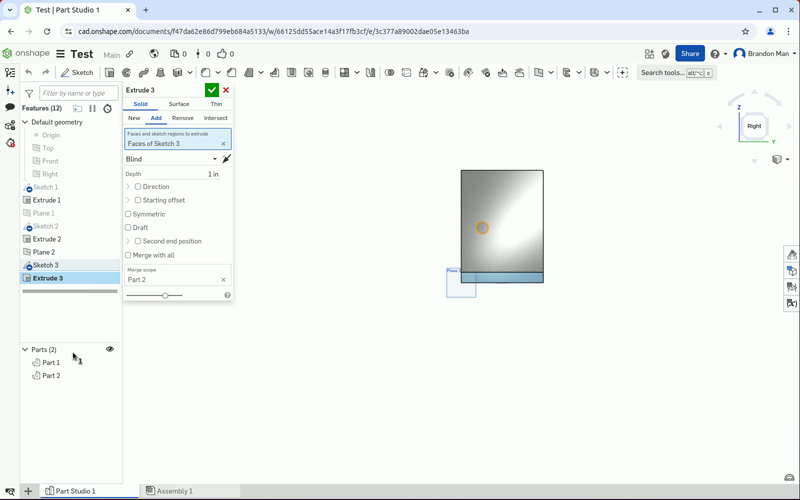
mouse_move(143, 106)
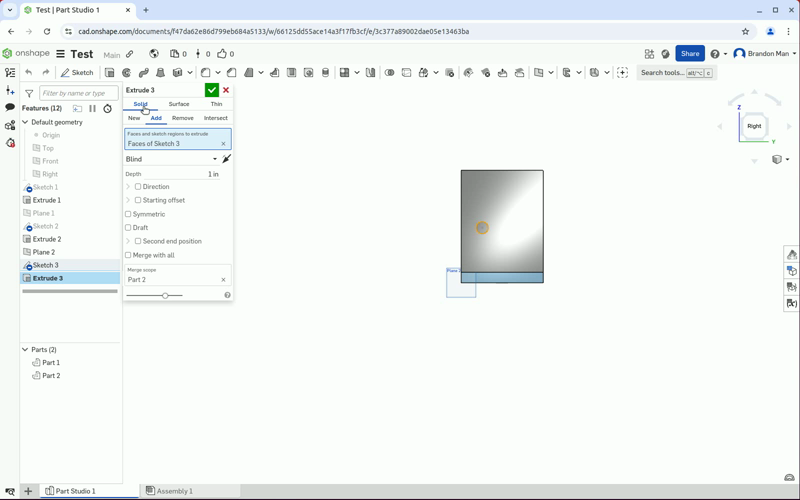
click(143, 106)
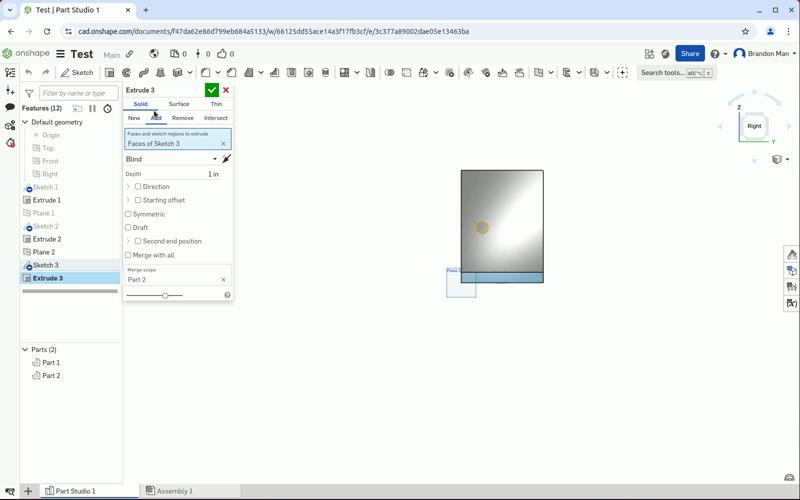
mouse_move(186, 120)
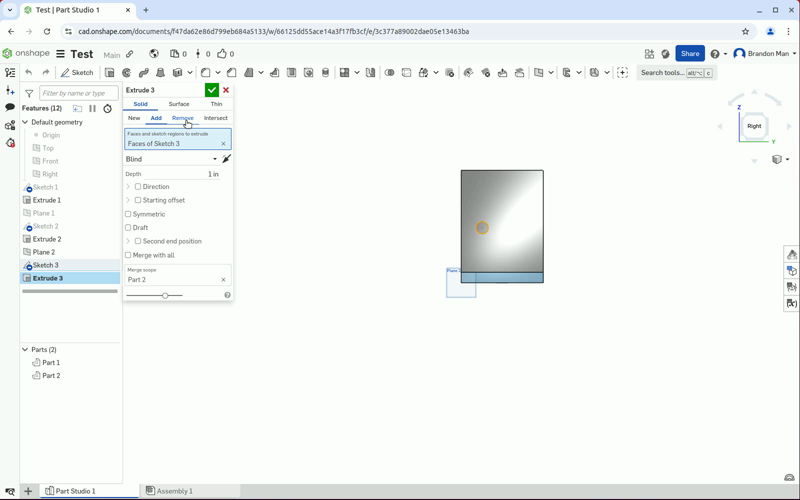
click(186, 120)
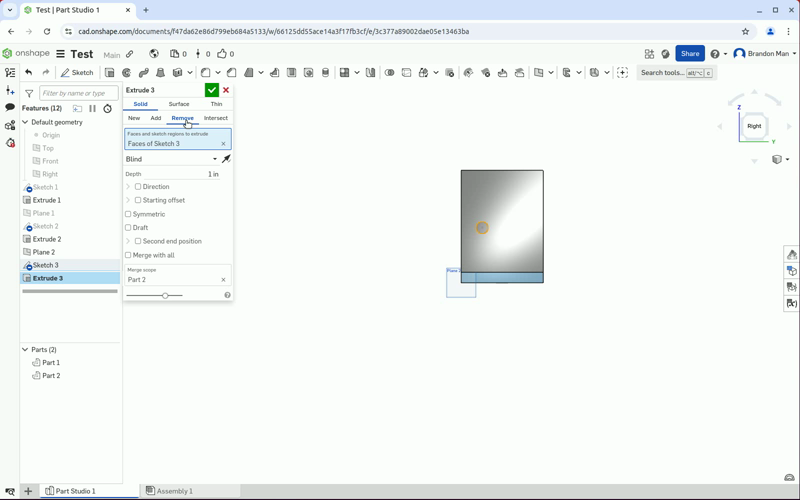
key(tab, 4)
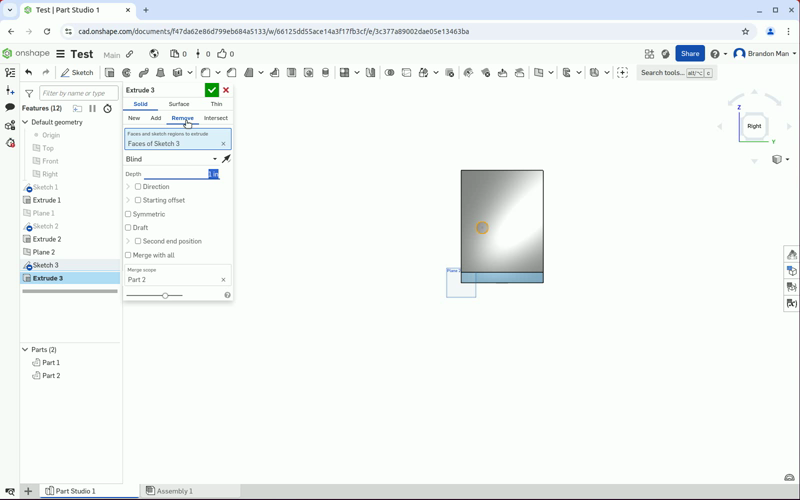
text(17.572)
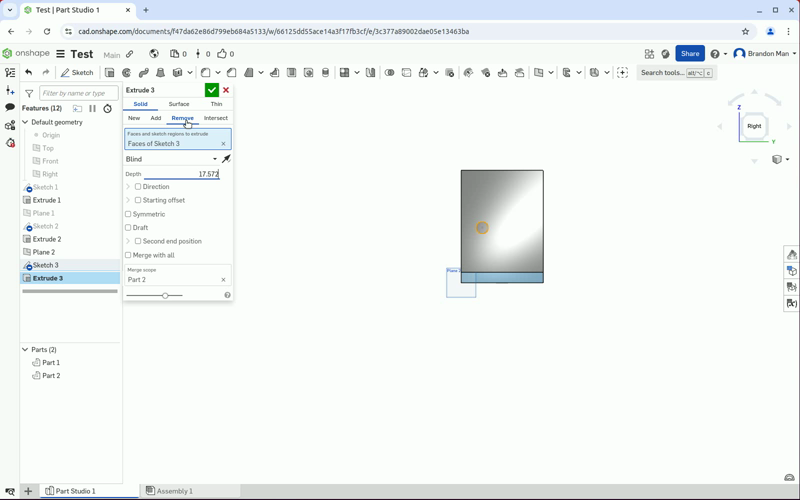
key(tab, 6)
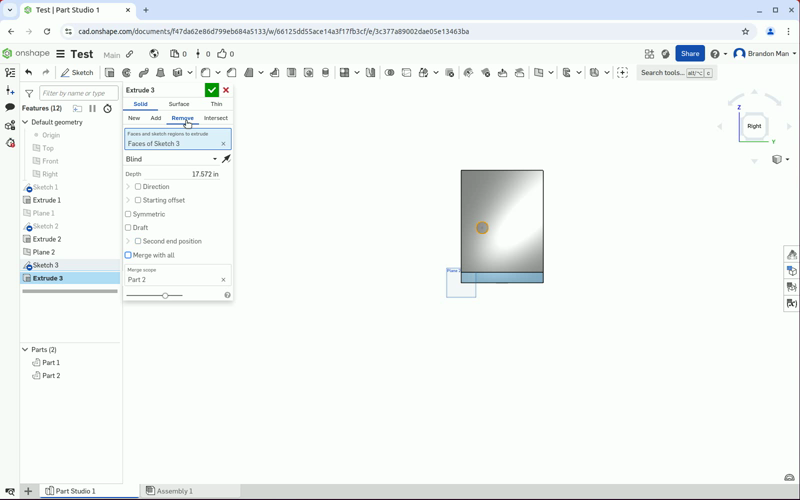
key(space)
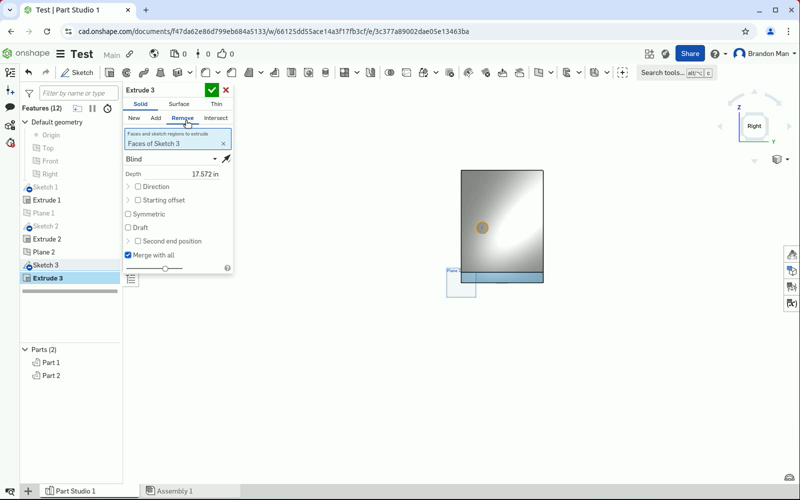
key(enter)
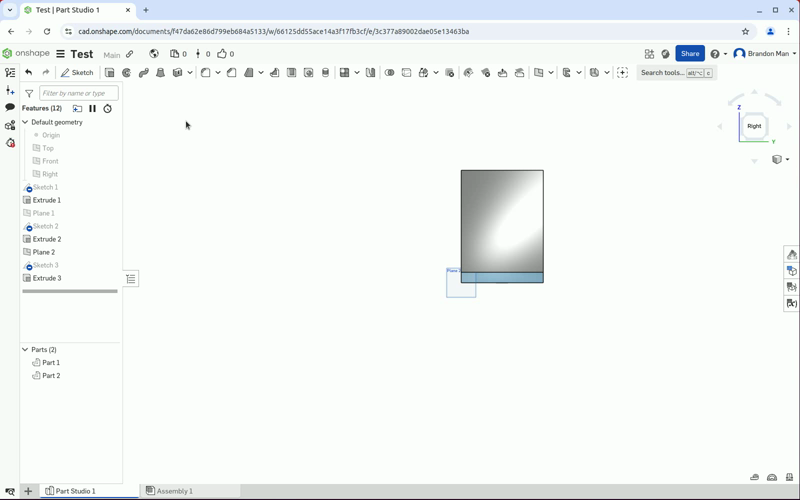
key(shift+h)
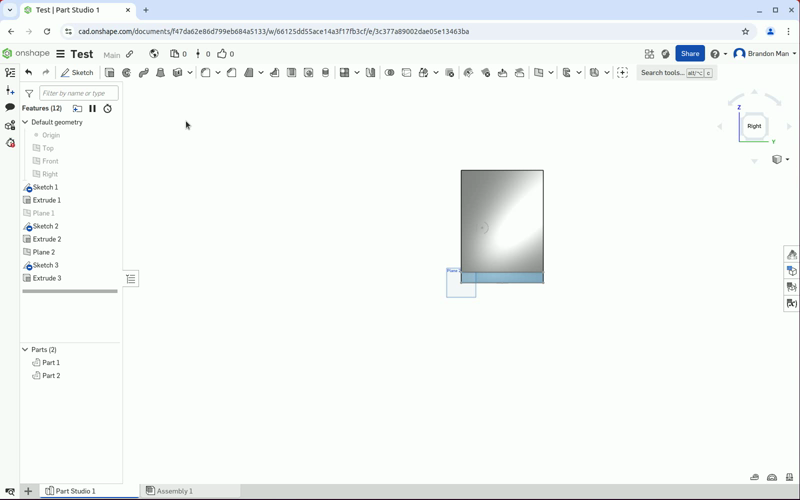
key(shift+h)
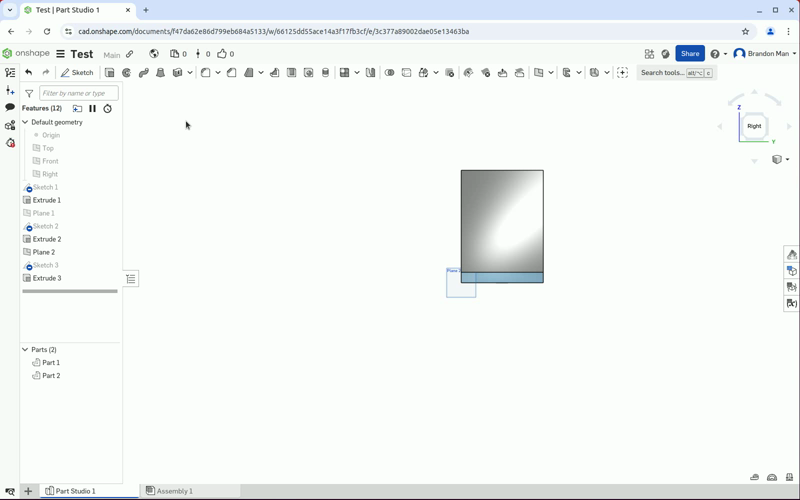
mouse_move(73, 189)
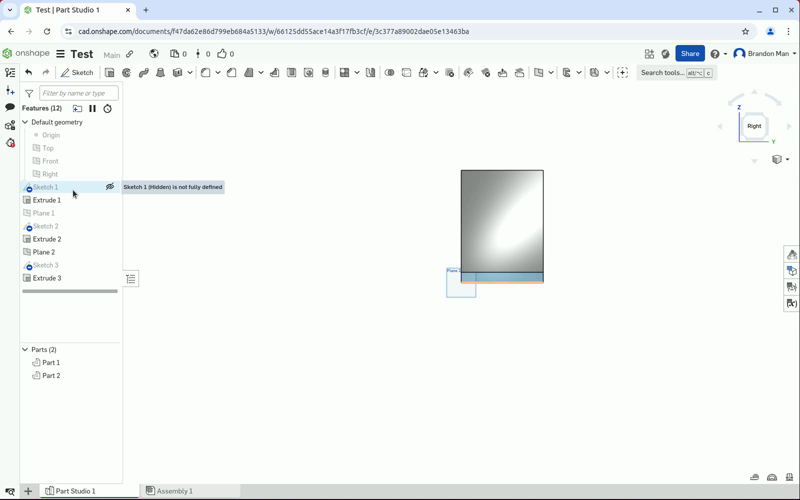
click(73, 189)
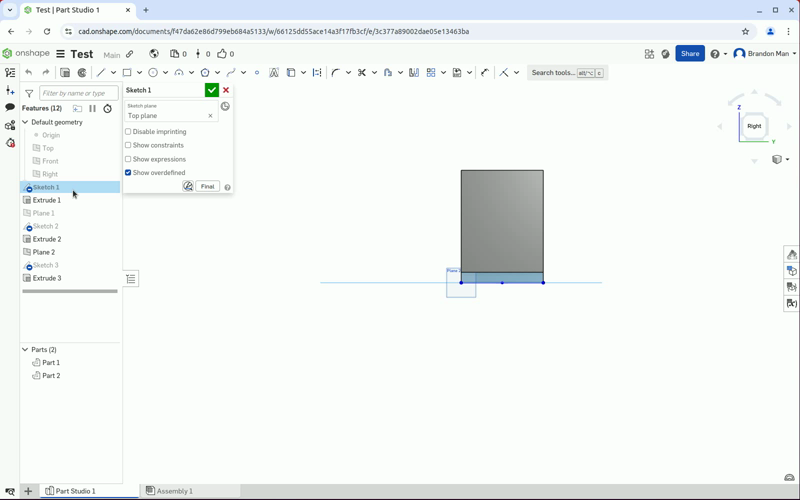
mouse_move(229, 92)
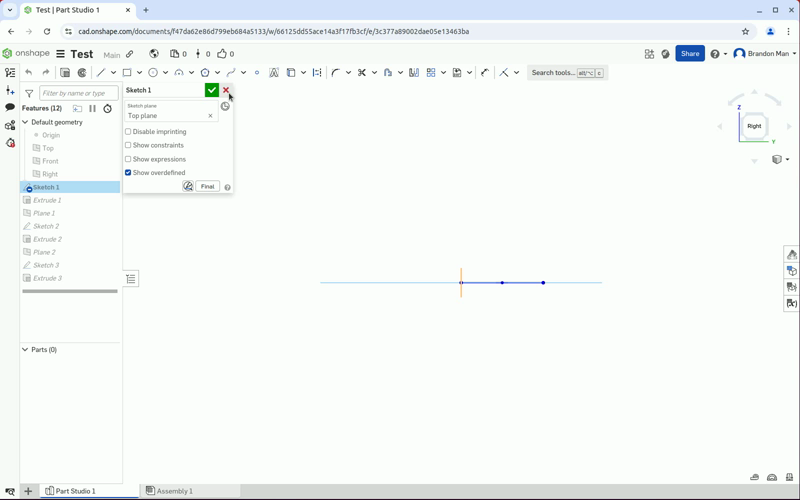
click(229, 92)
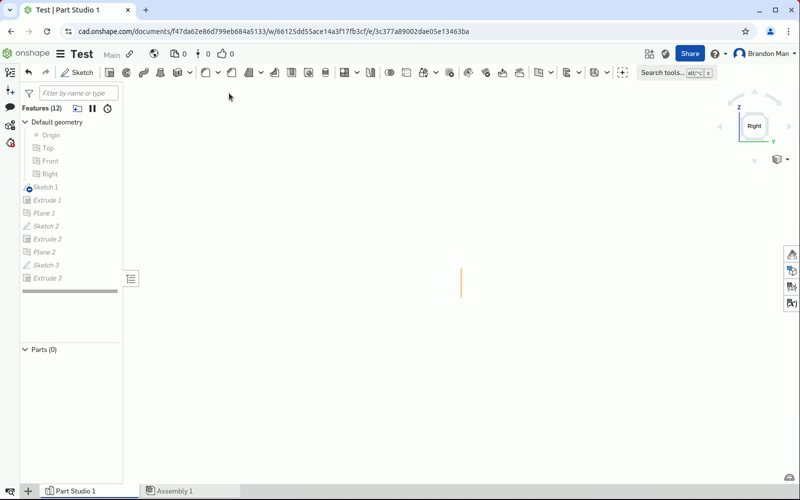
key(shift+s)
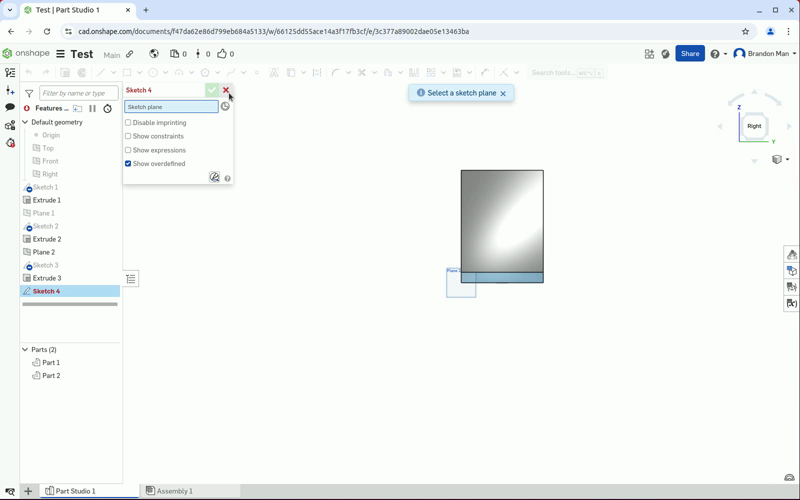
mouse_move(73, 254)
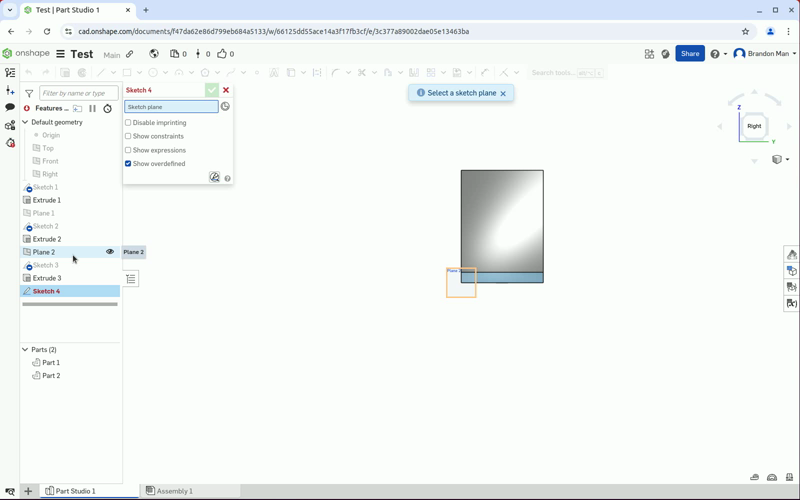
click(73, 254)
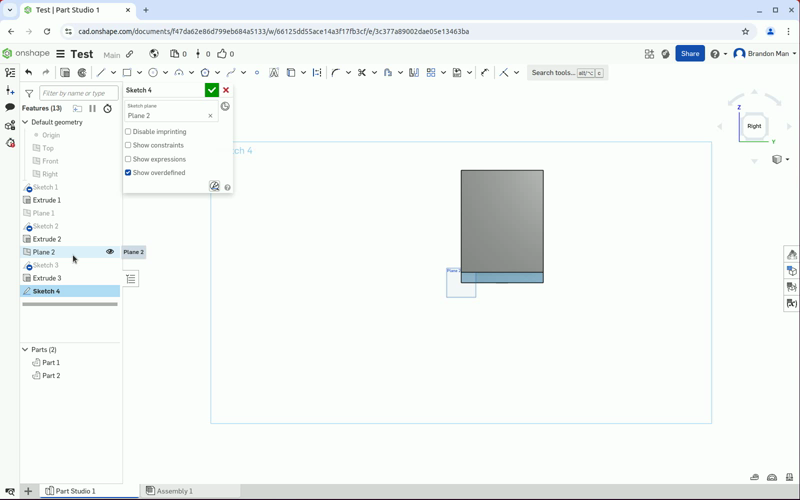
mouse_move(73, 352)
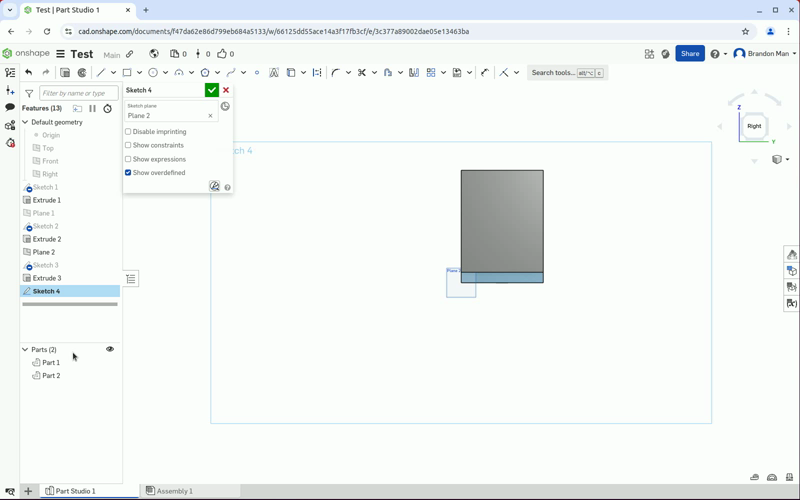
key(y)
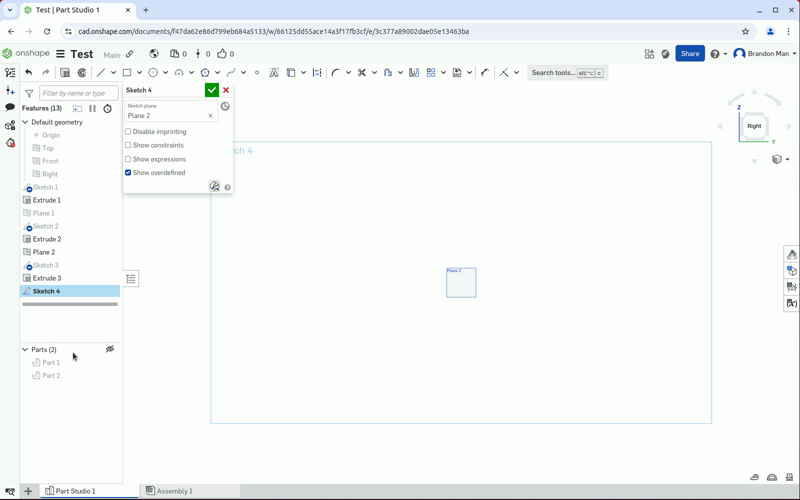
key(c)
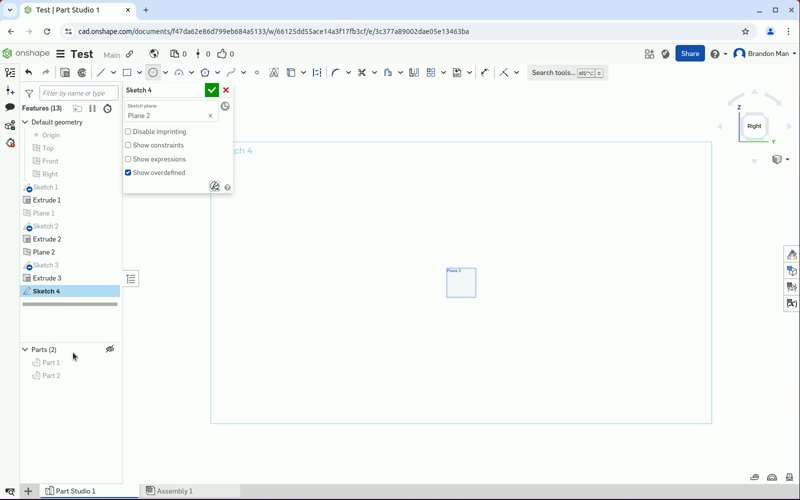
key_down(shift)
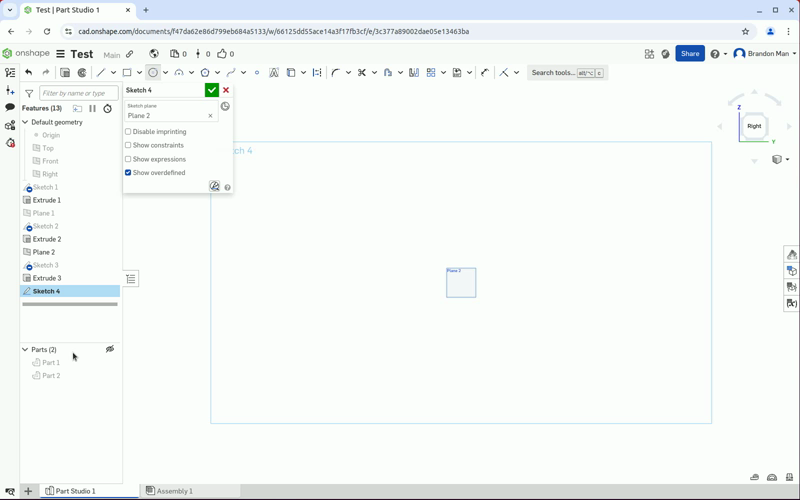
mouse_move(522, 227)
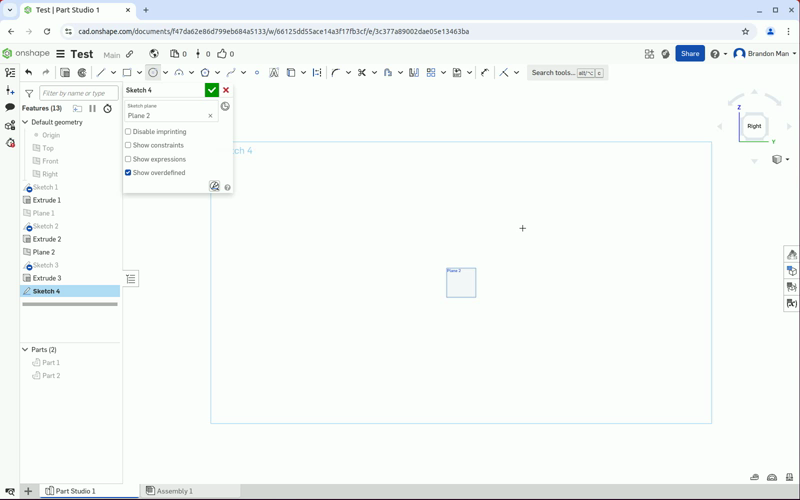
click(522, 227)
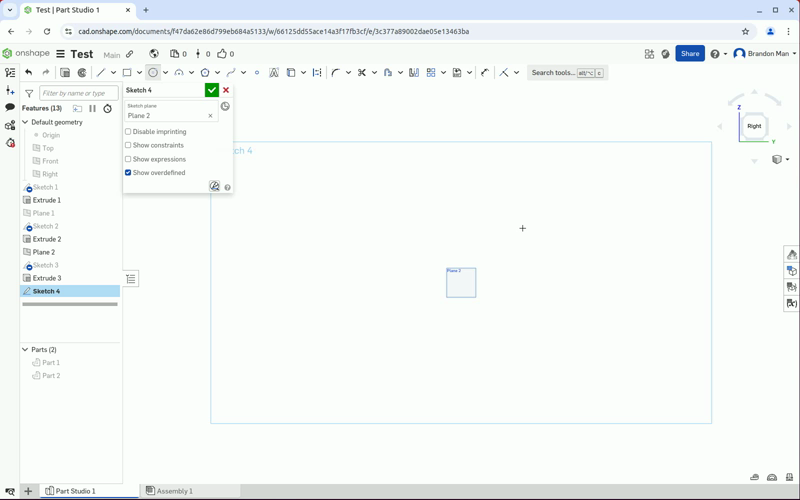
key_up(shift)
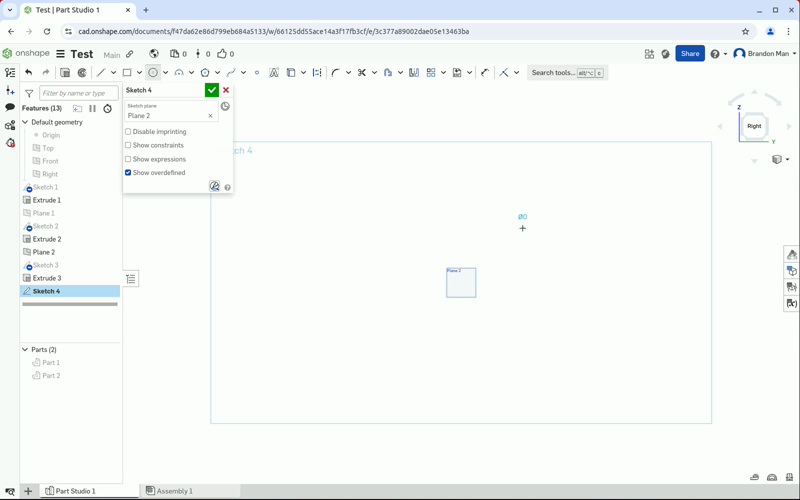
mouse_move(528, 227)
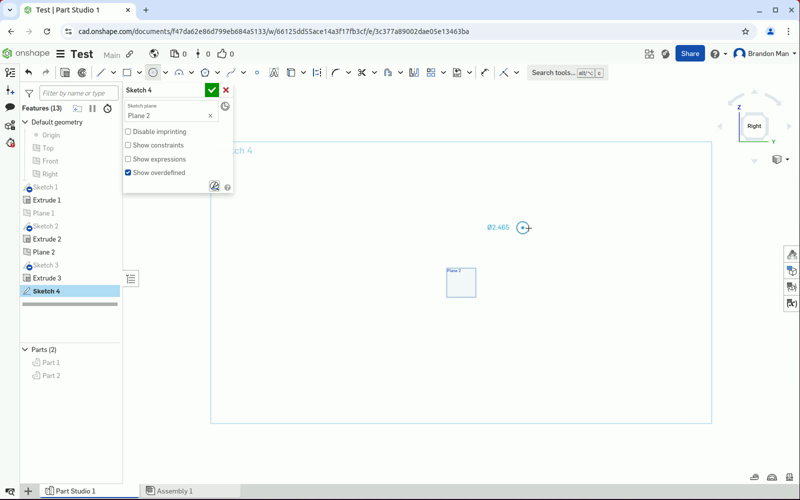
click(528, 227)
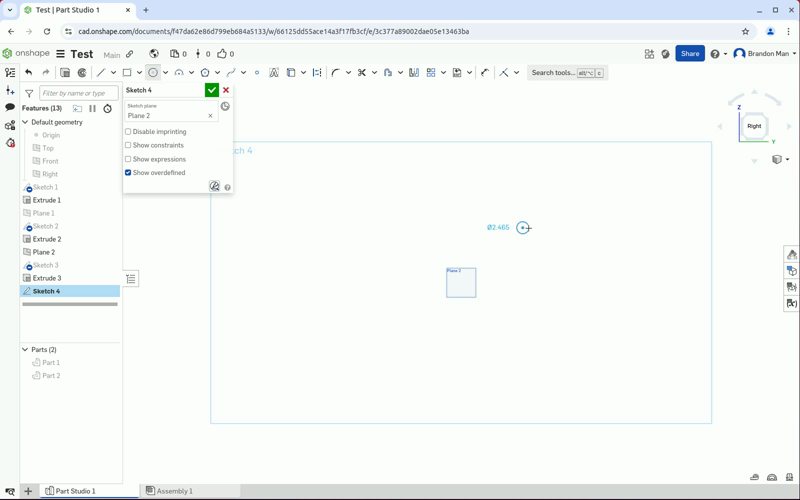
key(esc)
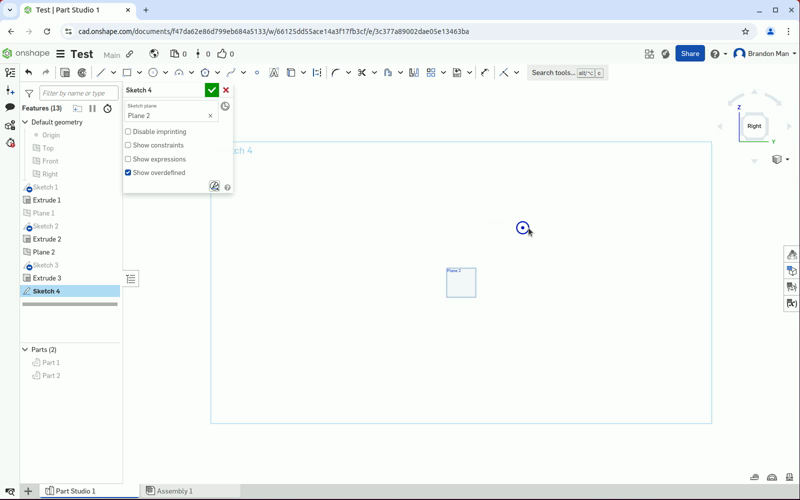
mouse_move(520, 223)
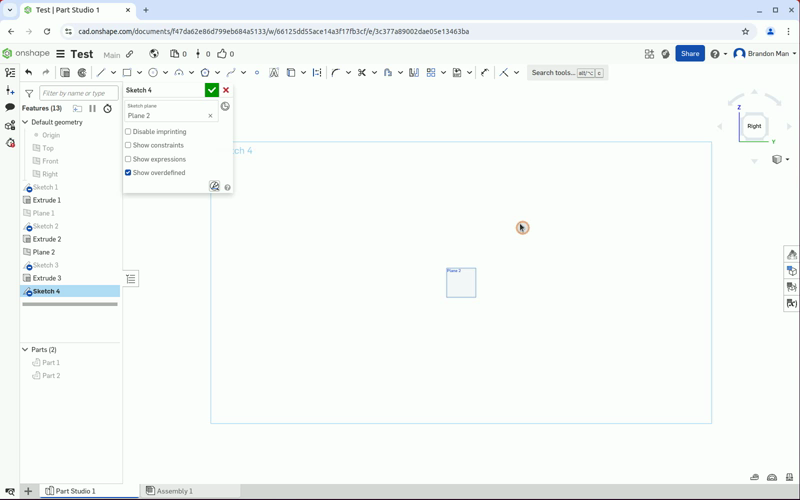
scroll(6)
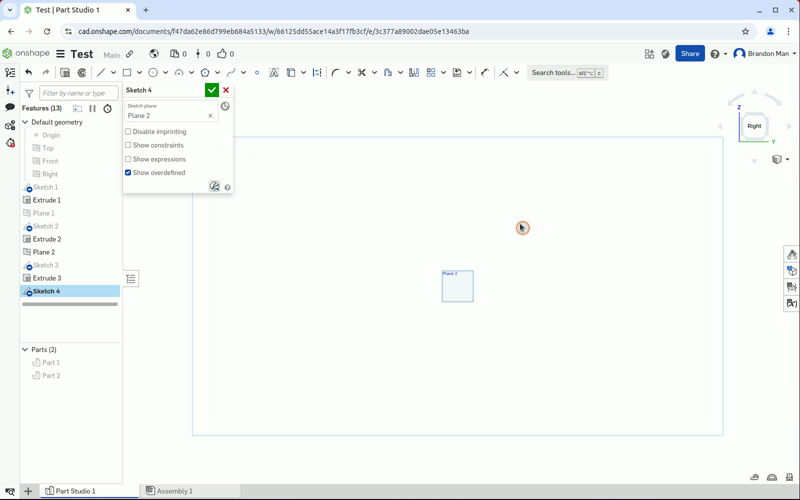
scroll(6)
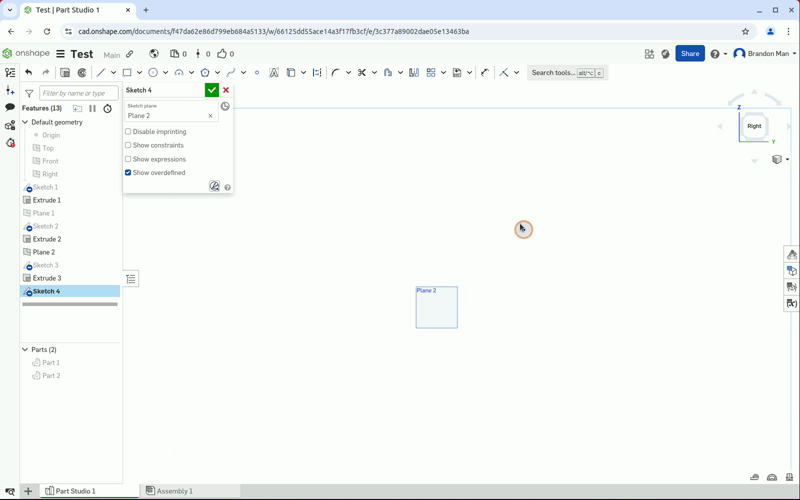
scroll(6)
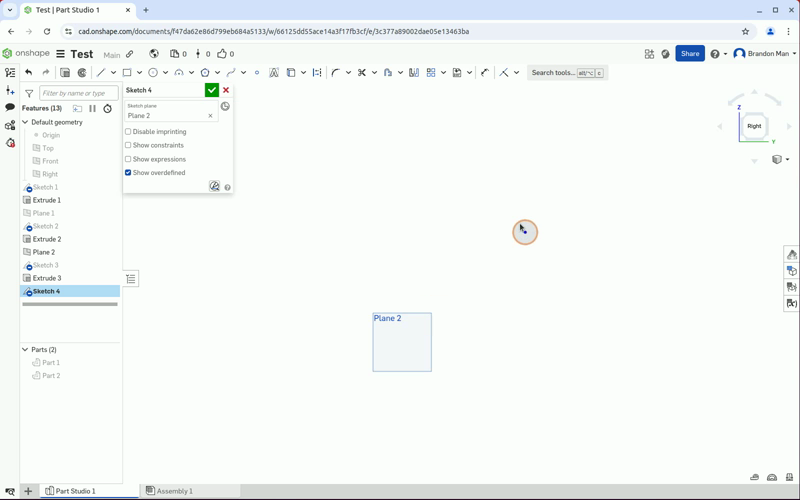
scroll(6)
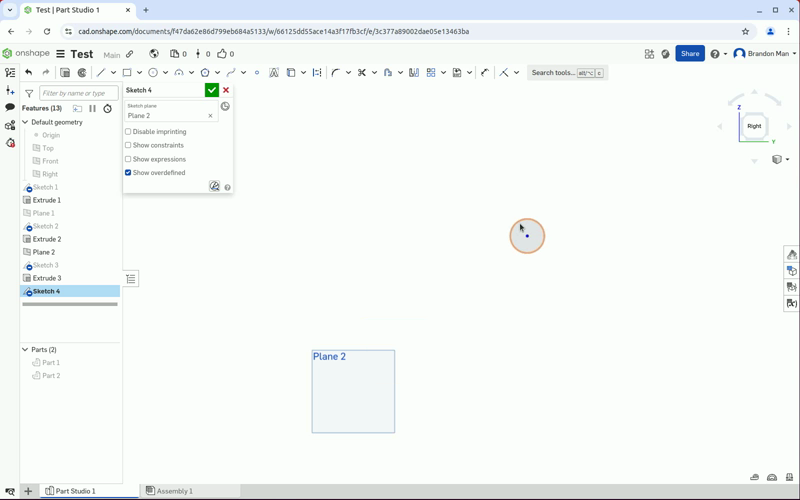
scroll(6)
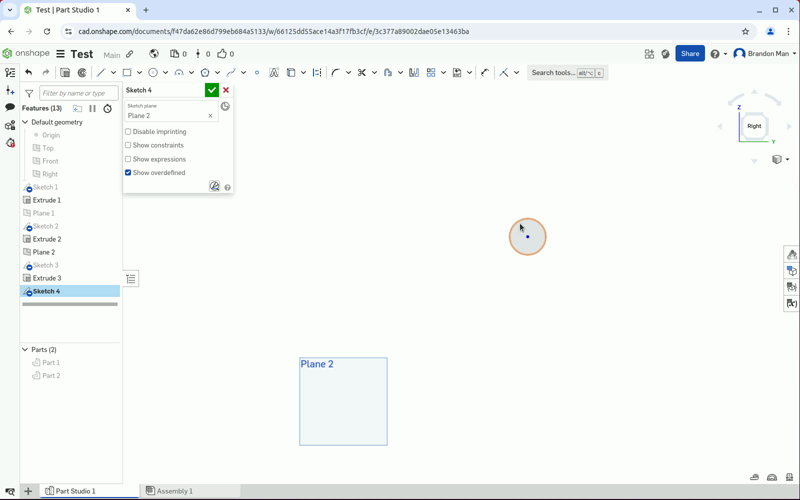
scroll(6)
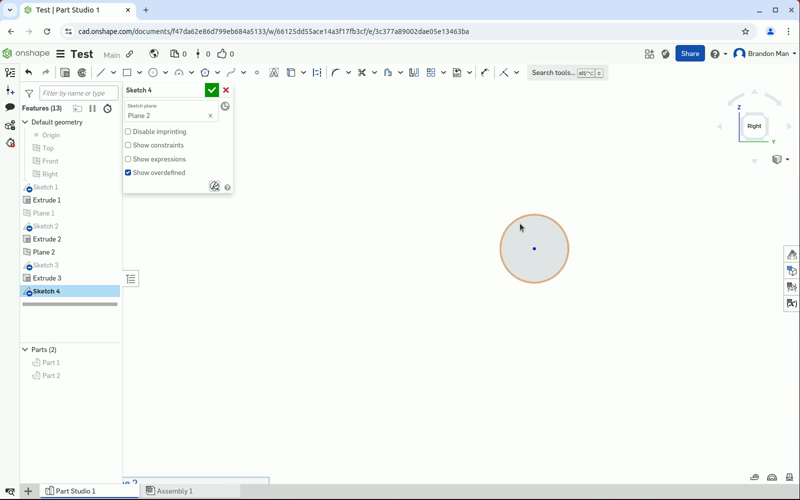
scroll(6)
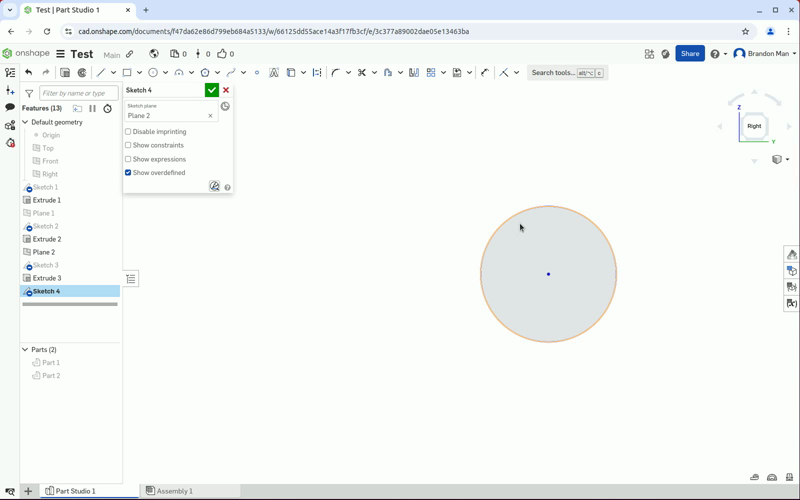
click(520, 223)
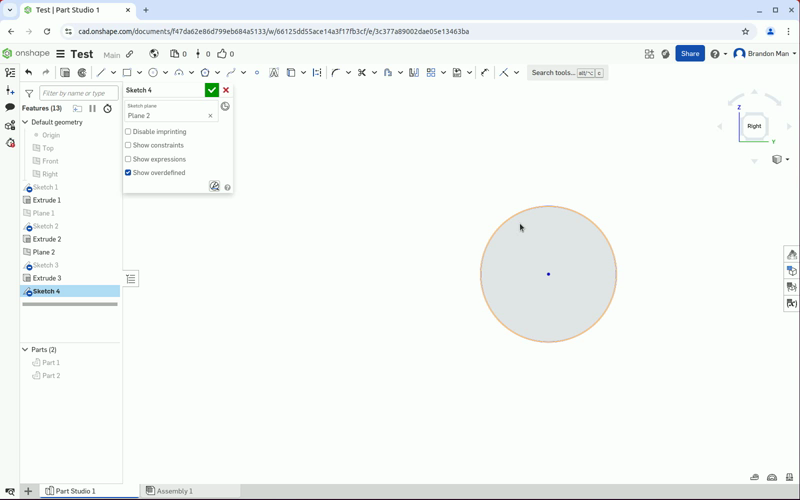
scroll(-6)
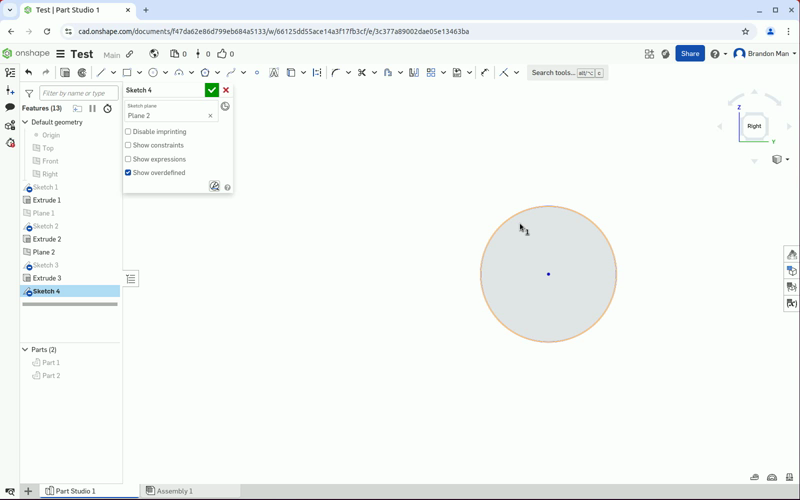
scroll(-6)
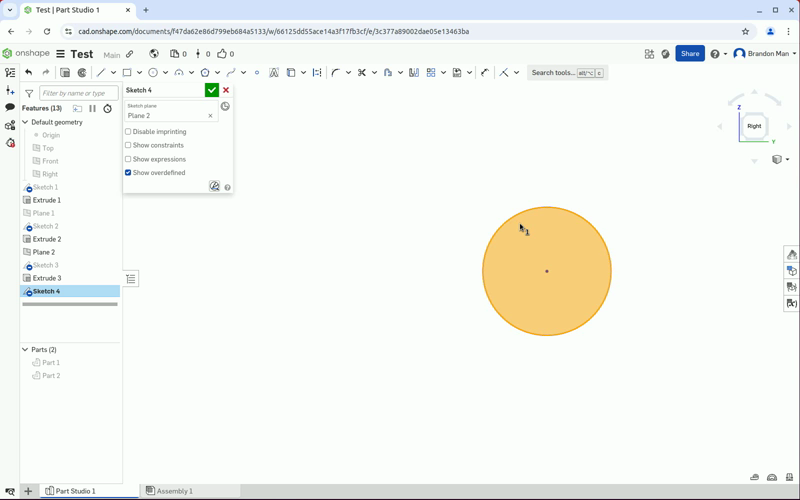
scroll(-6)
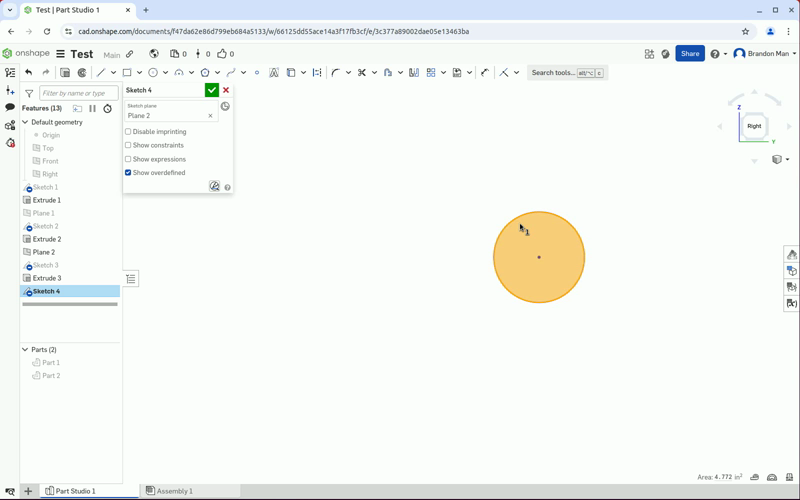
scroll(-6)
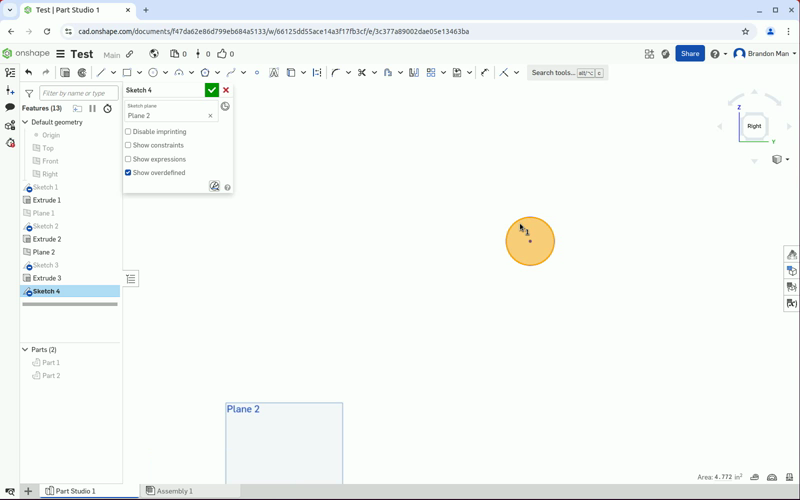
scroll(-6)
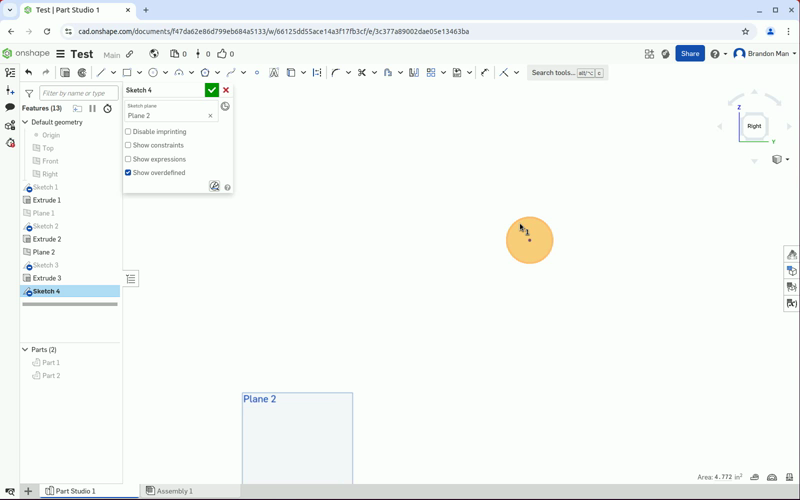
scroll(-6)
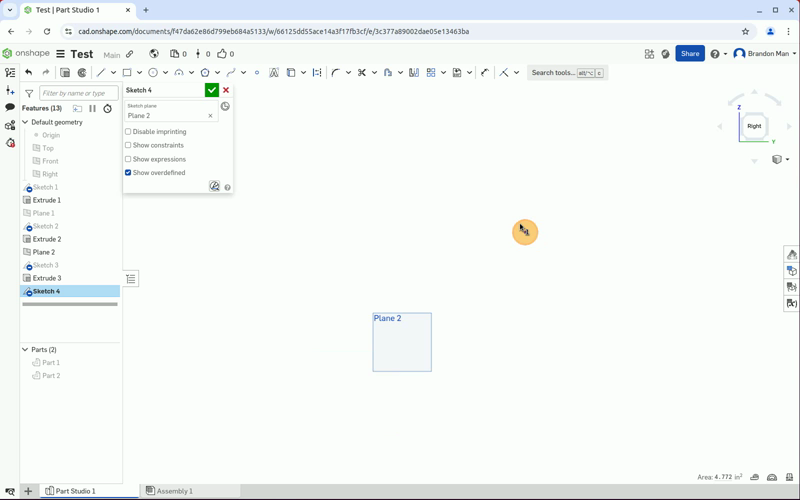
scroll(-6)
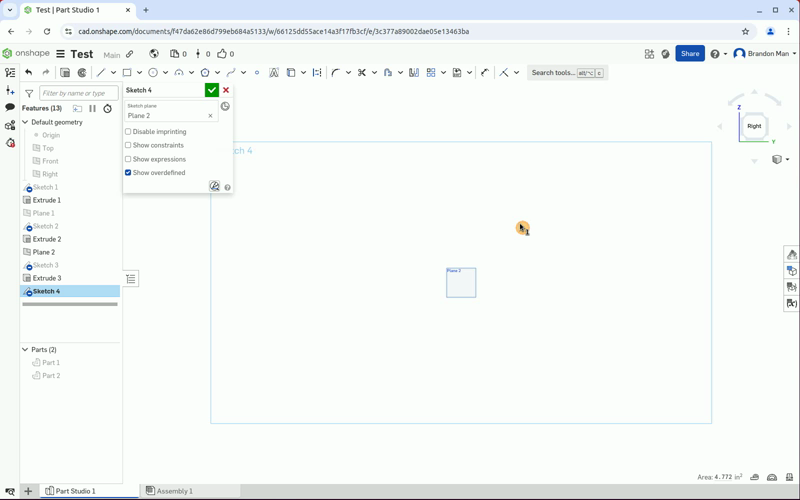
mouse_move(73, 352)
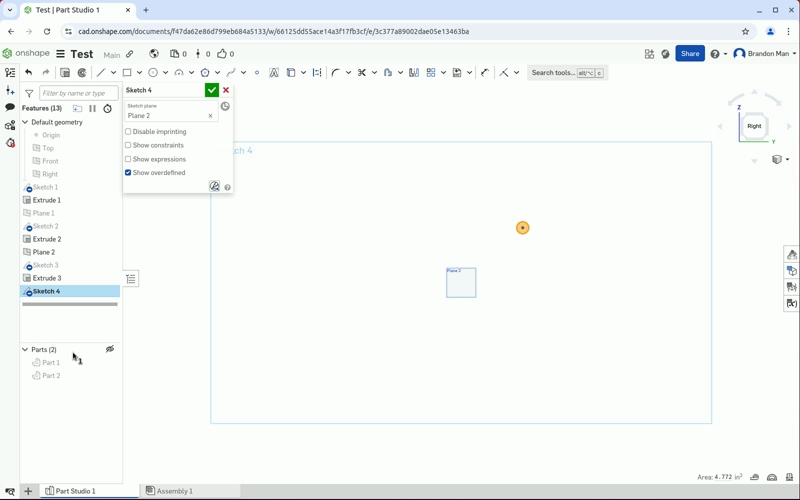
key(shift+y)
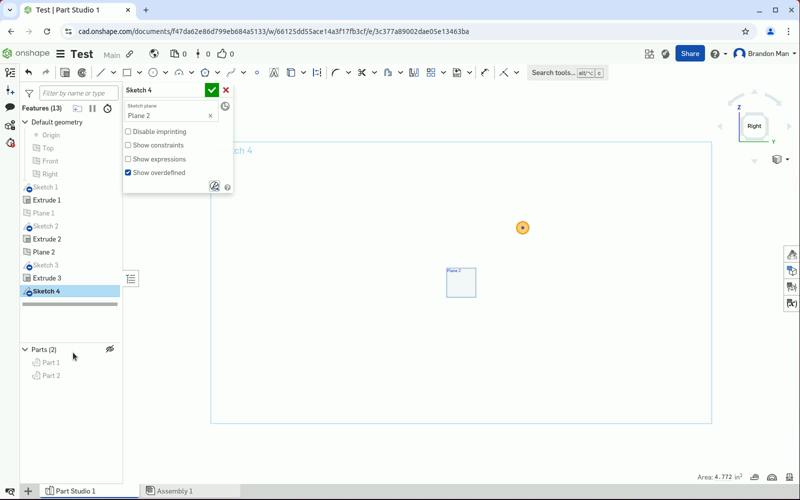
key(shift+e)
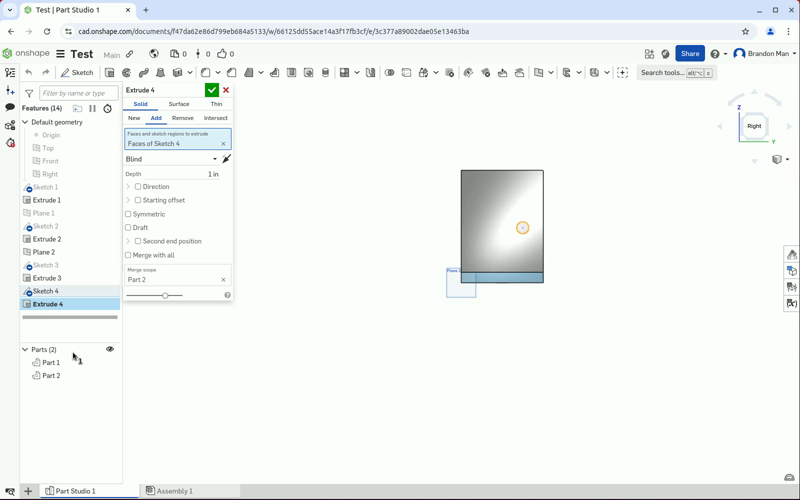
mouse_move(143, 106)
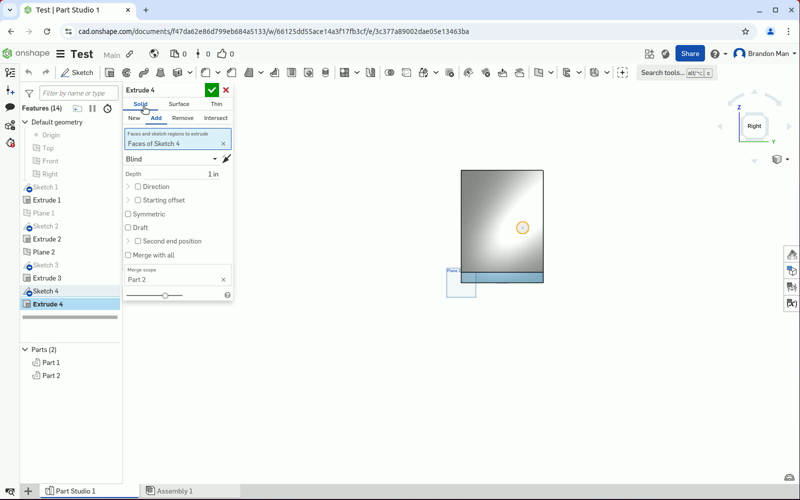
click(143, 106)
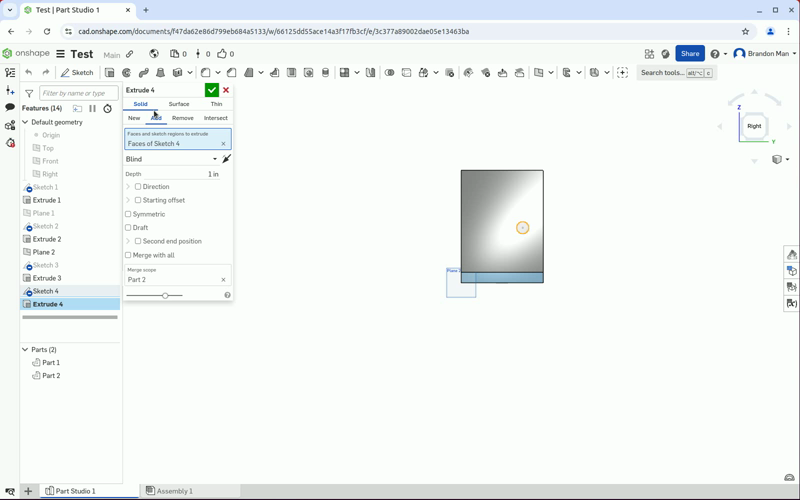
mouse_move(186, 120)
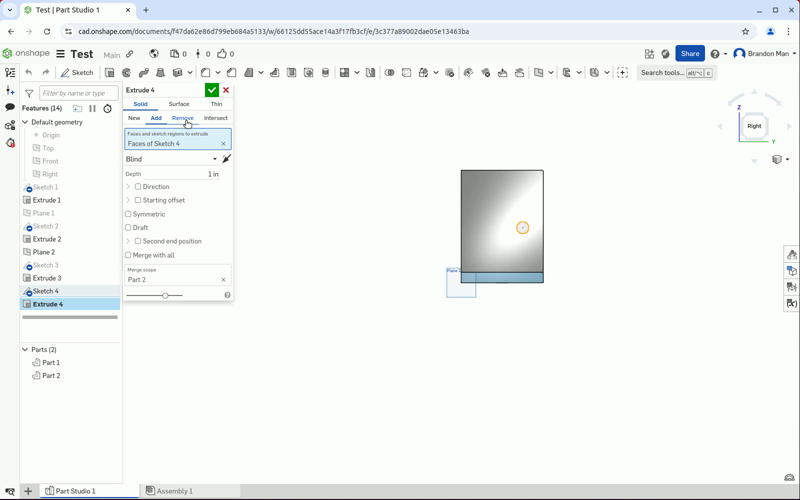
click(186, 120)
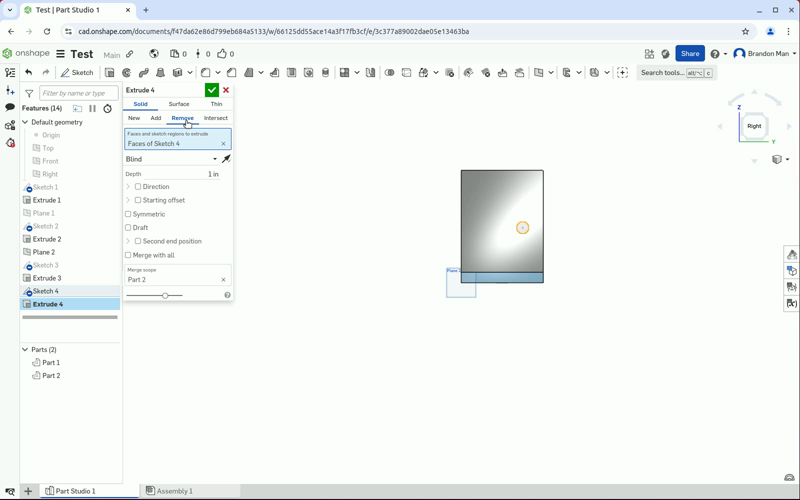
key(tab, 4)
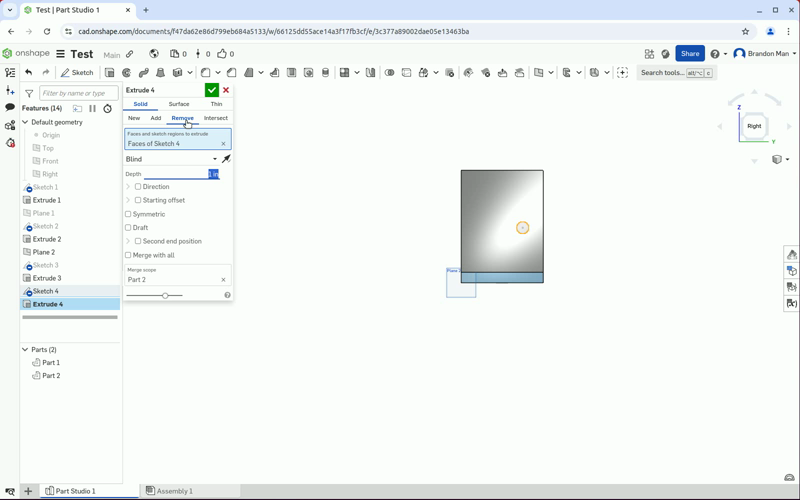
text(17.572)
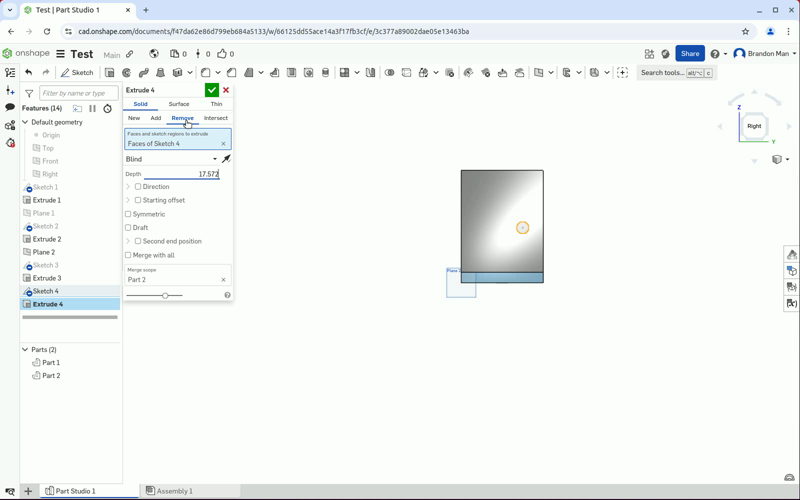
key(tab, 6)
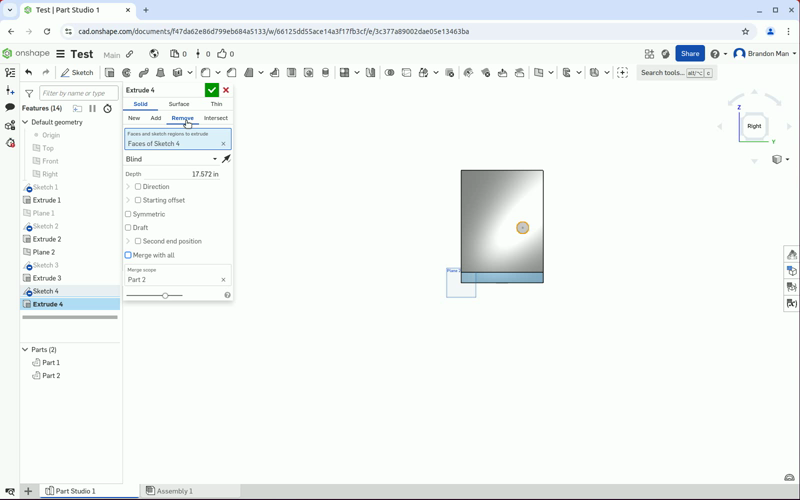
key(space)
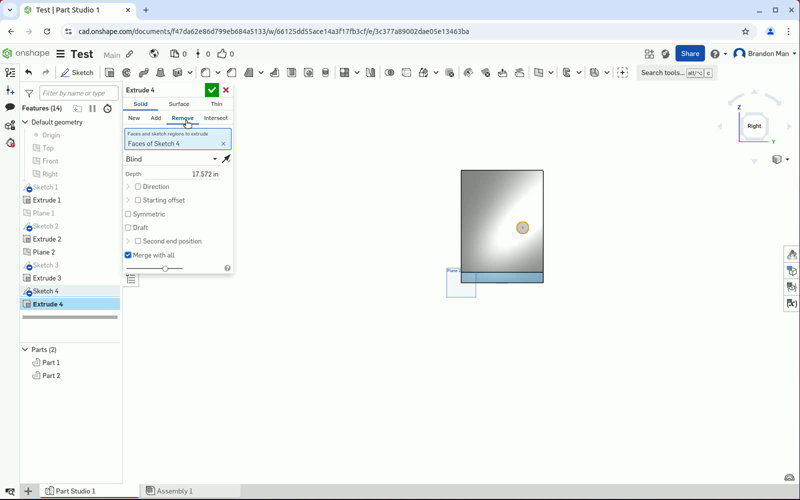
key(enter)
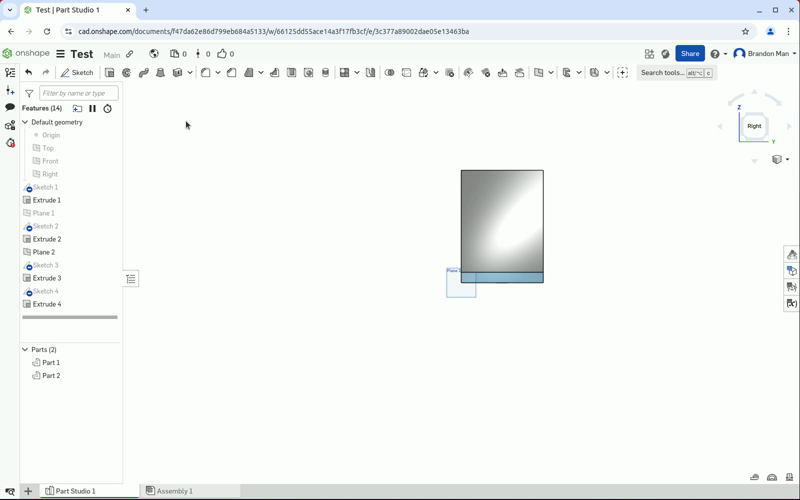
key(shift+h)
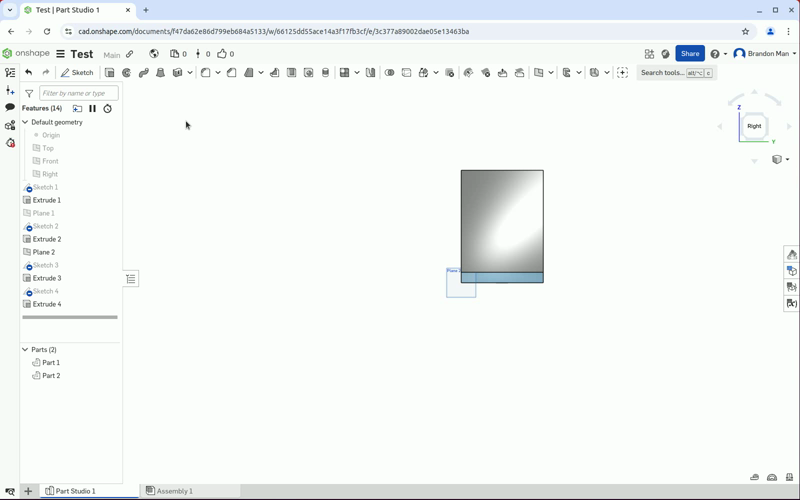
key(shift+h)
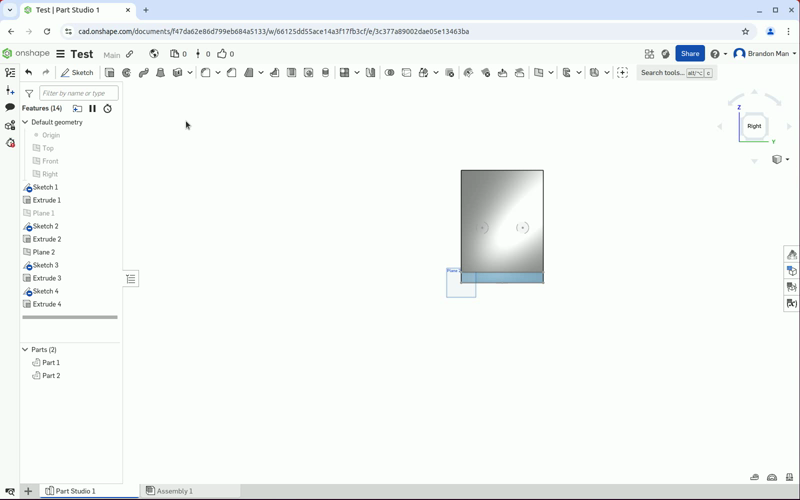
key(shift+7)
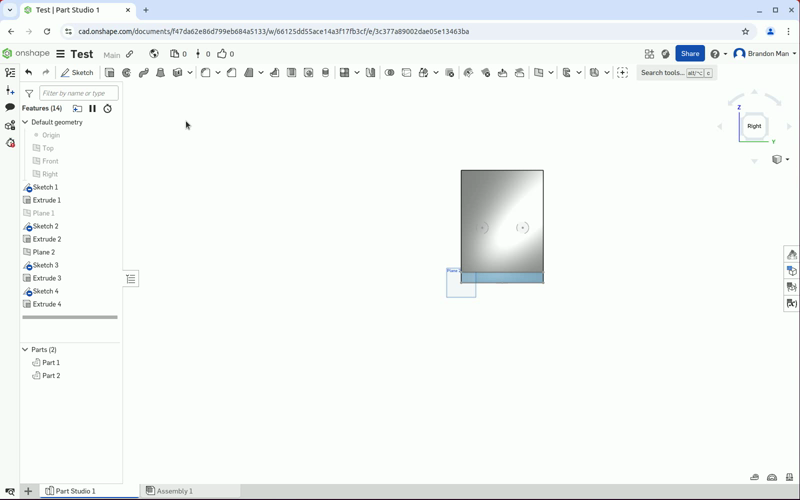
key(right, 2)
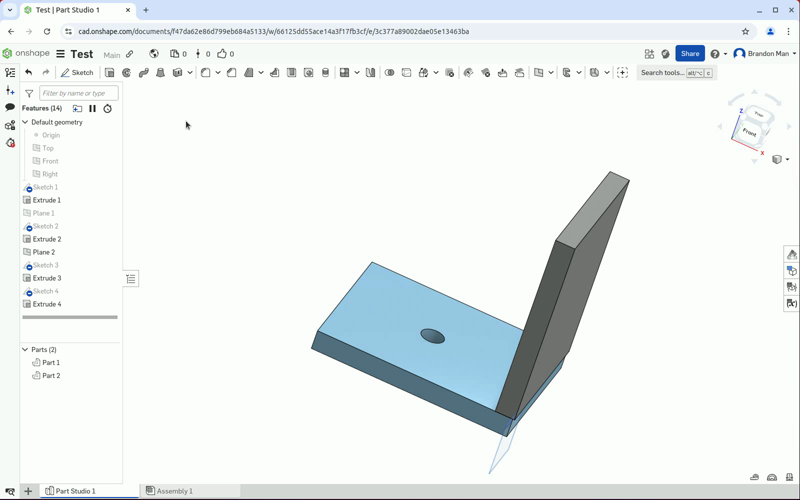
key(down, 2)
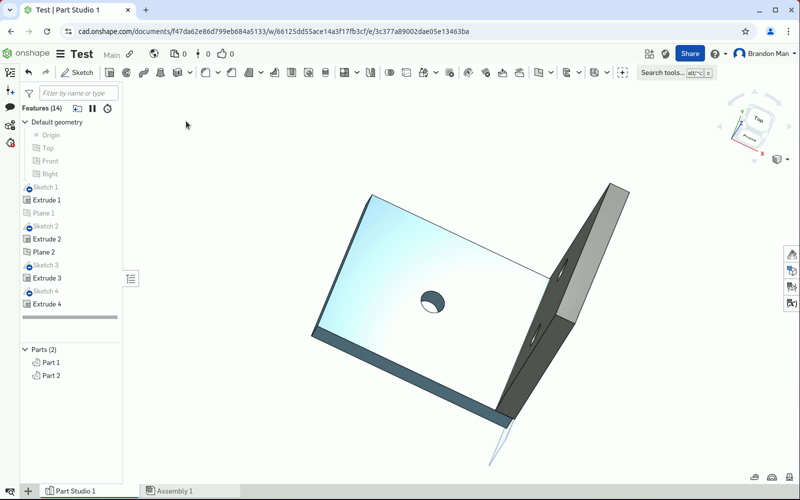
key(up, 2)
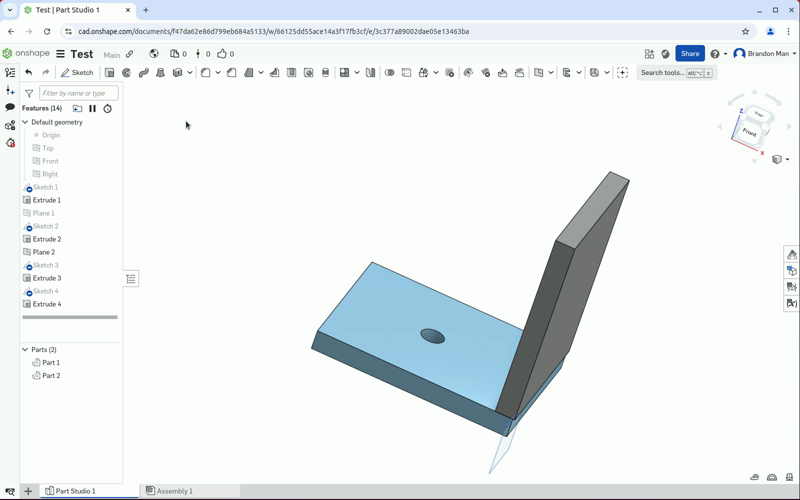
key(left, 2)
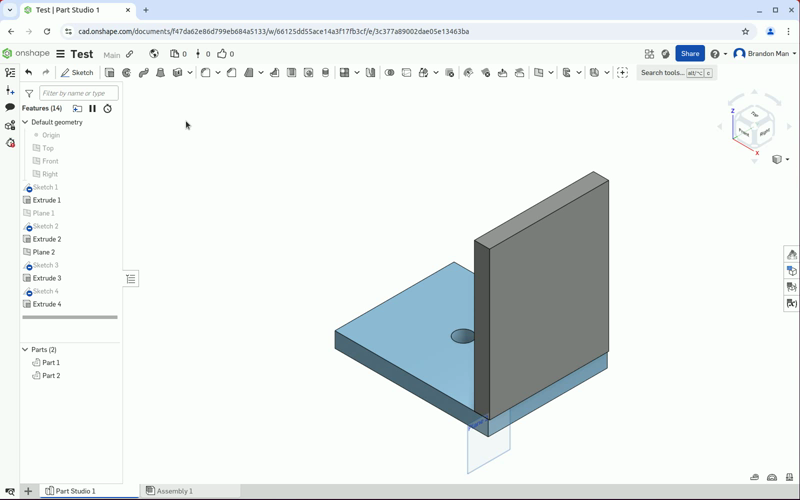
mouse_move(73, 189)
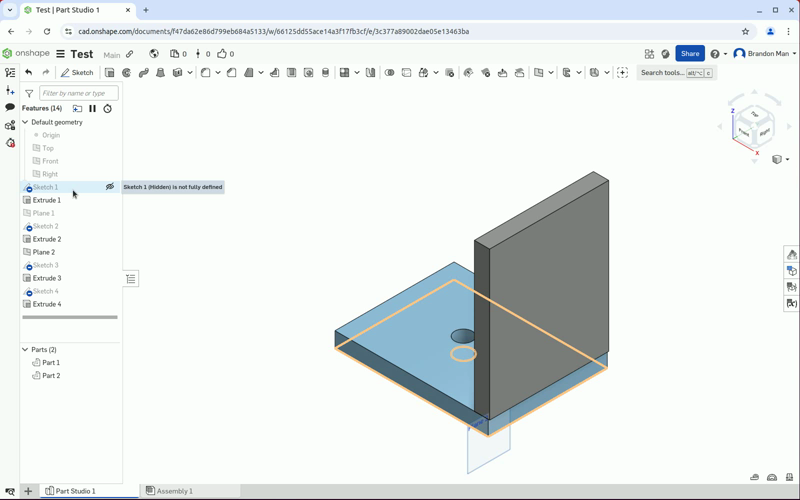
click(73, 189)